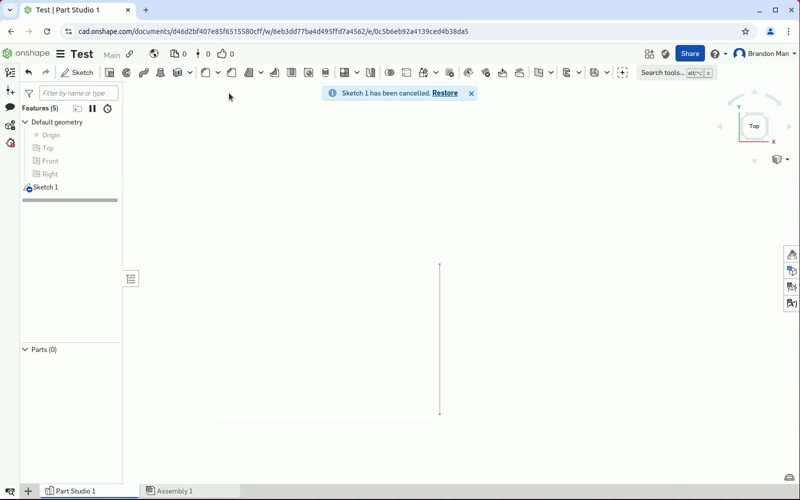
key(shift+h)
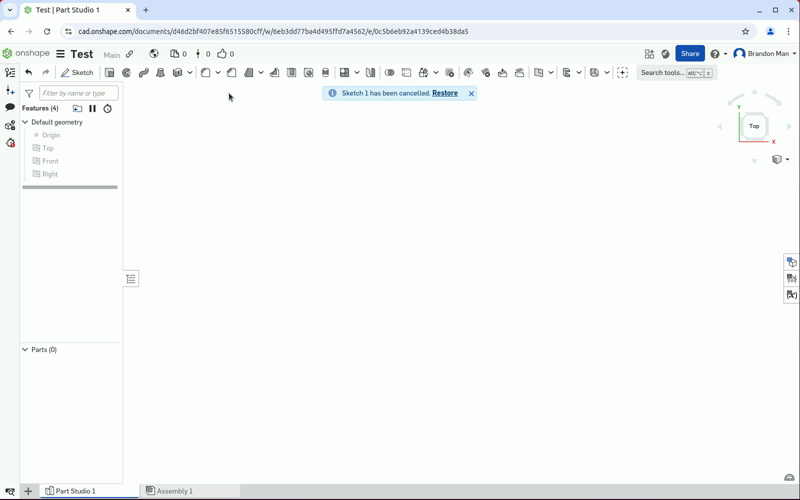
mouse_move(73, 352)
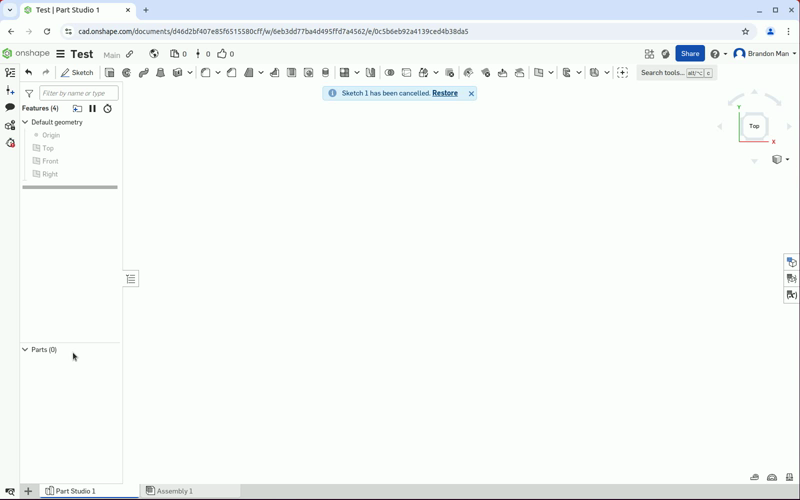
key(y)
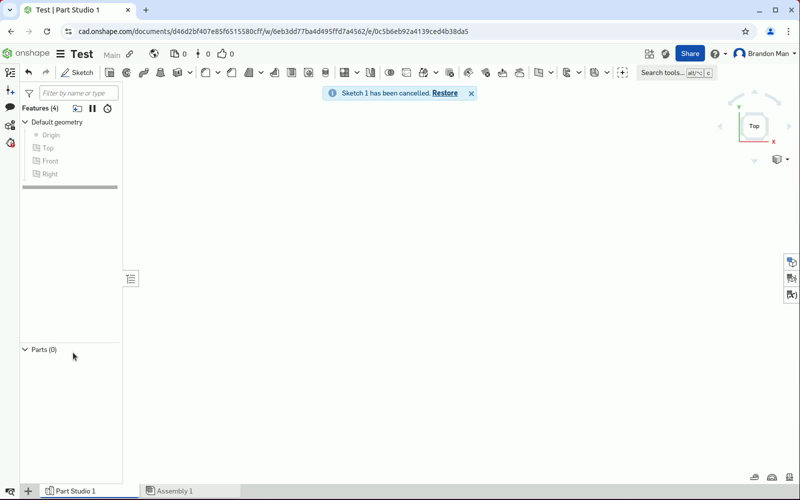
key(shift+p)
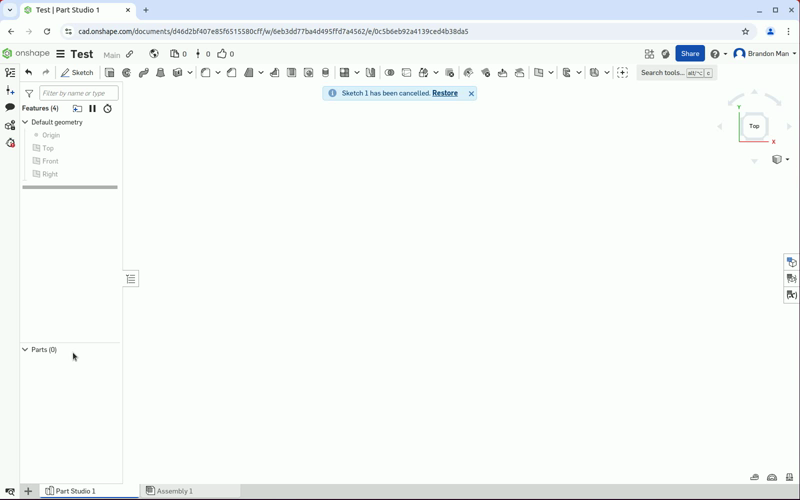
key(space)
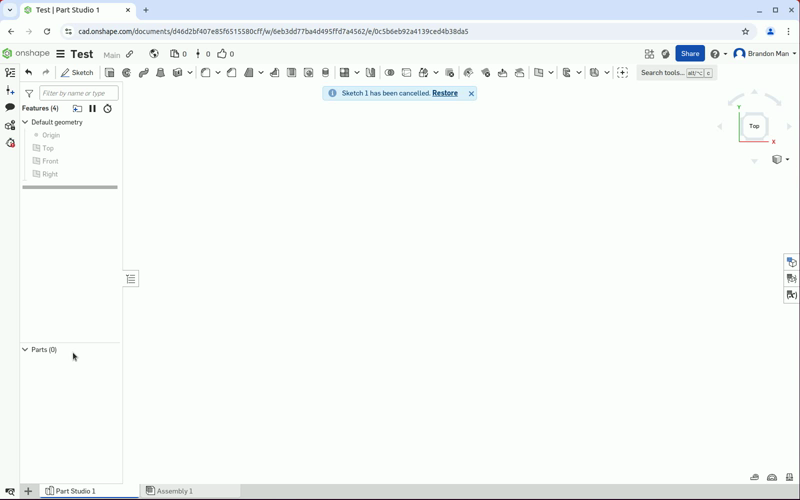
key_down(shift)
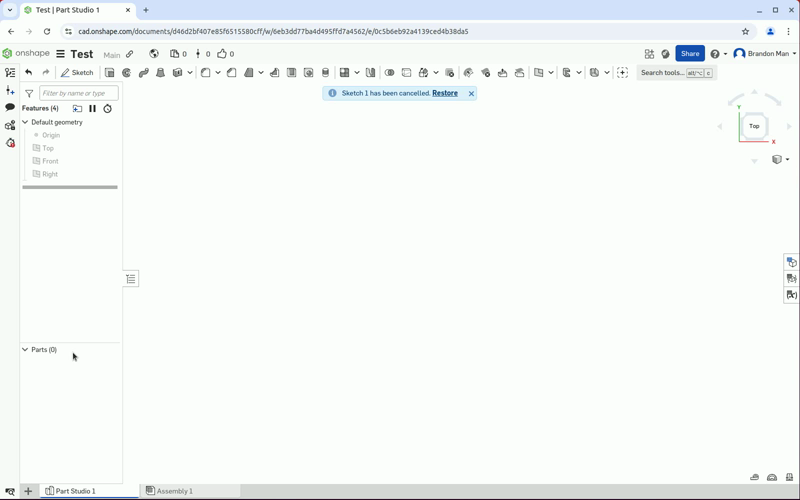
key(up)
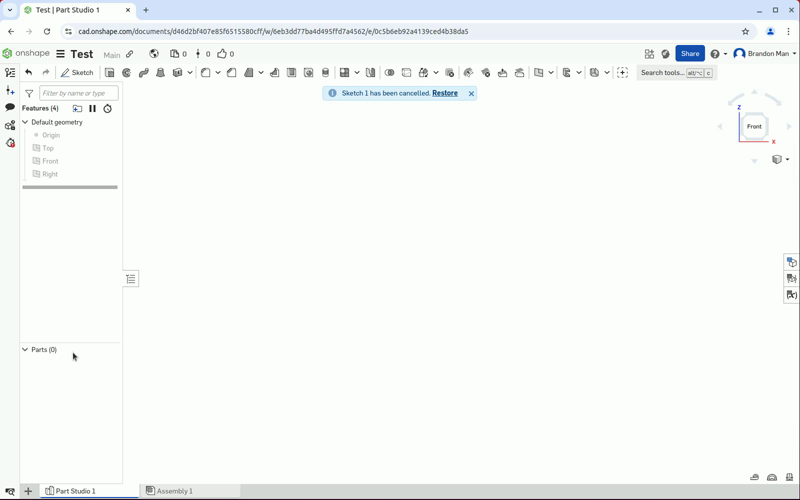
key_up(shift)
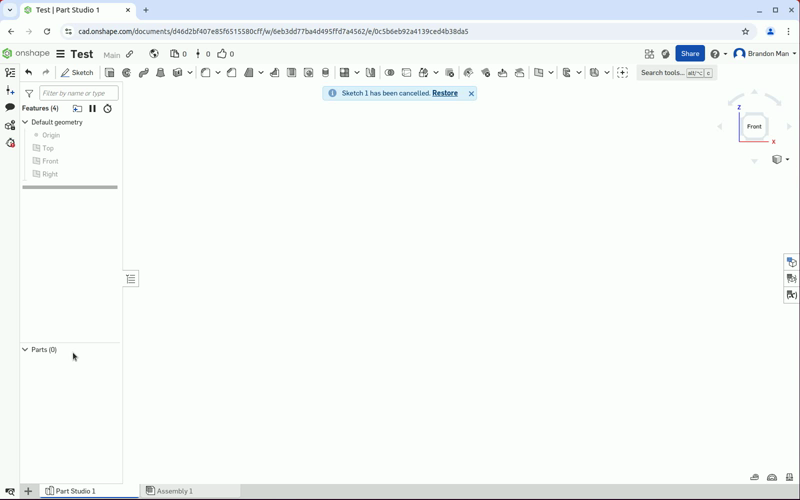
mouse_move(73, 352)
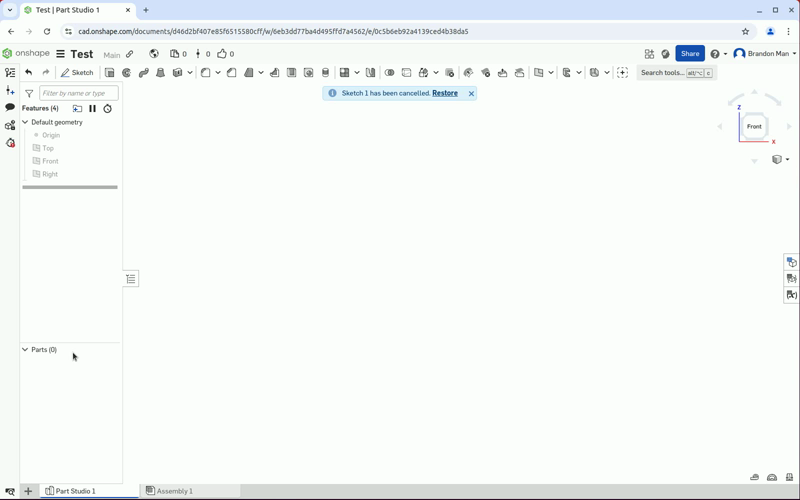
key(shift+y)
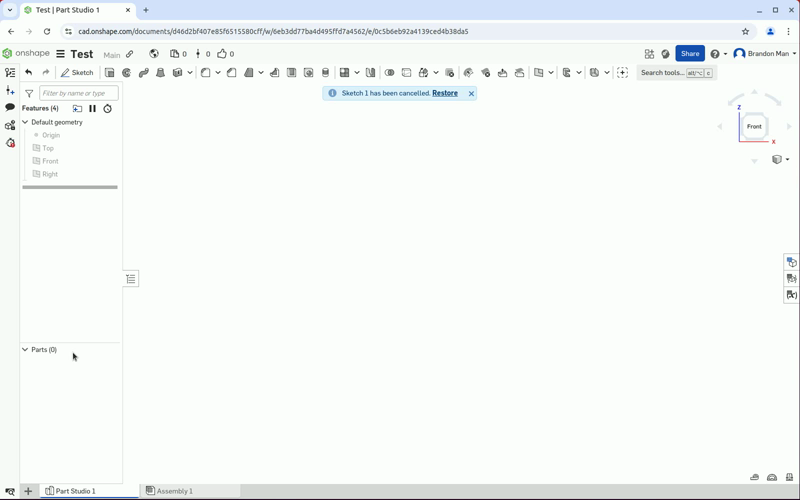
key(shift+s)
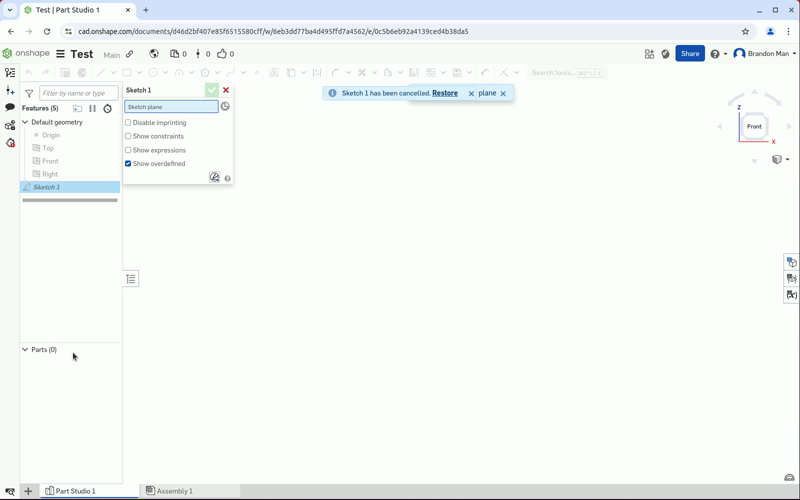
mouse_move(73, 163)
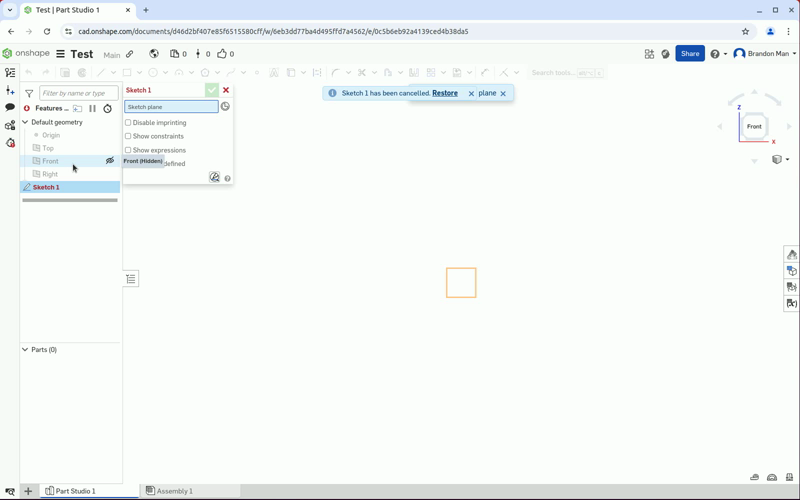
click(73, 163)
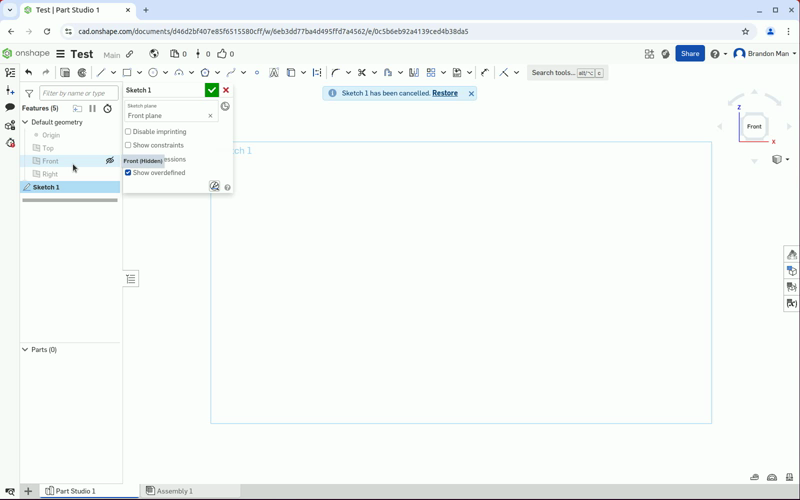
mouse_move(73, 352)
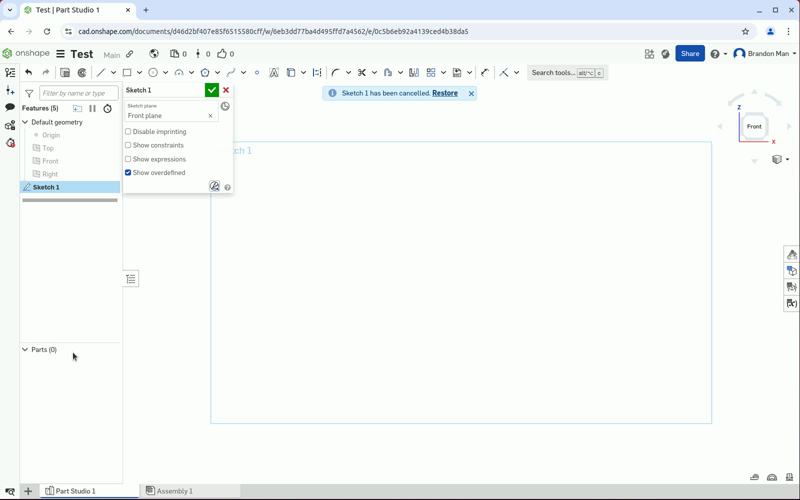
key(y)
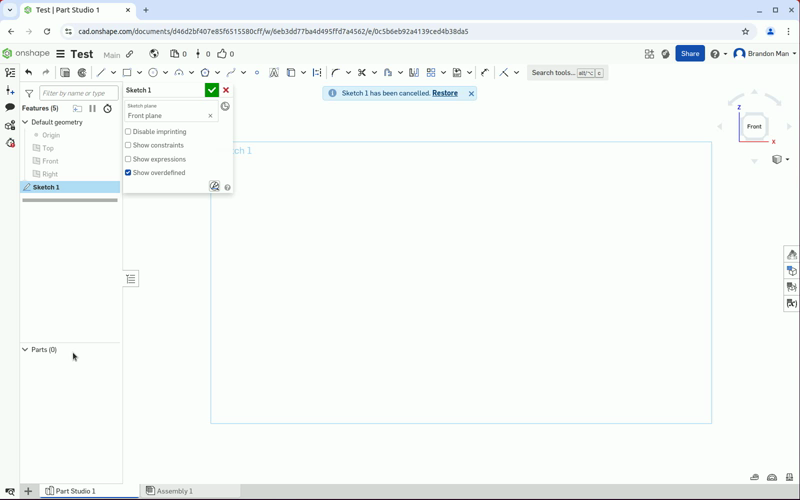
key(c)
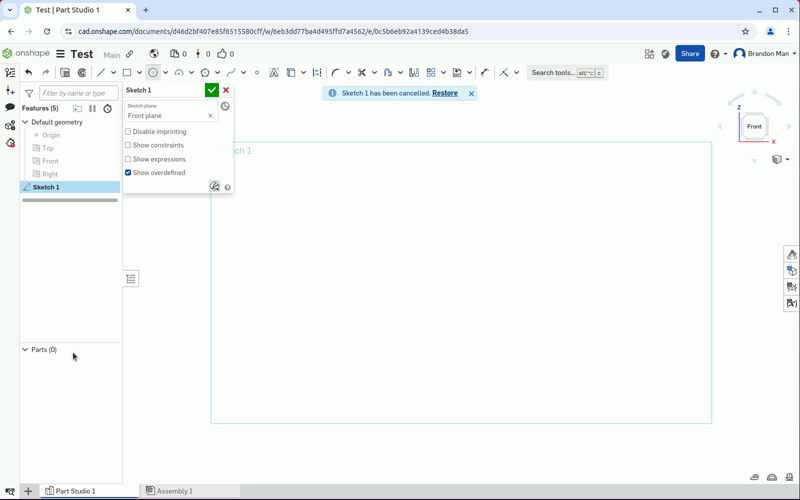
key_down(shift)
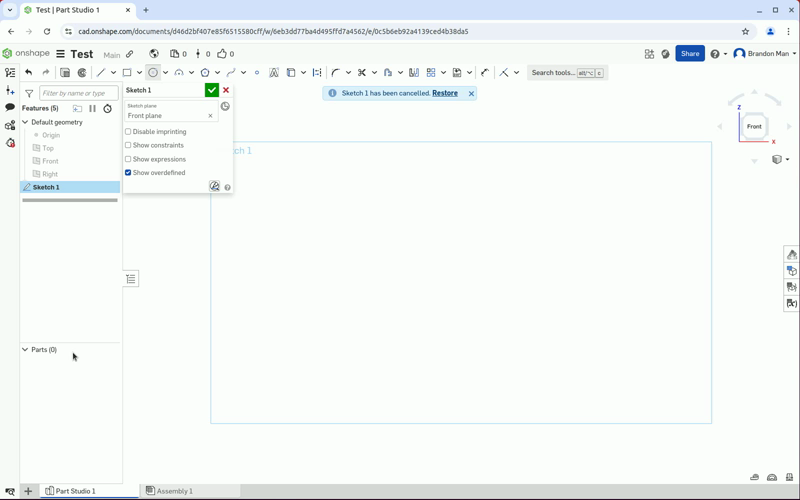
mouse_move(461, 282)
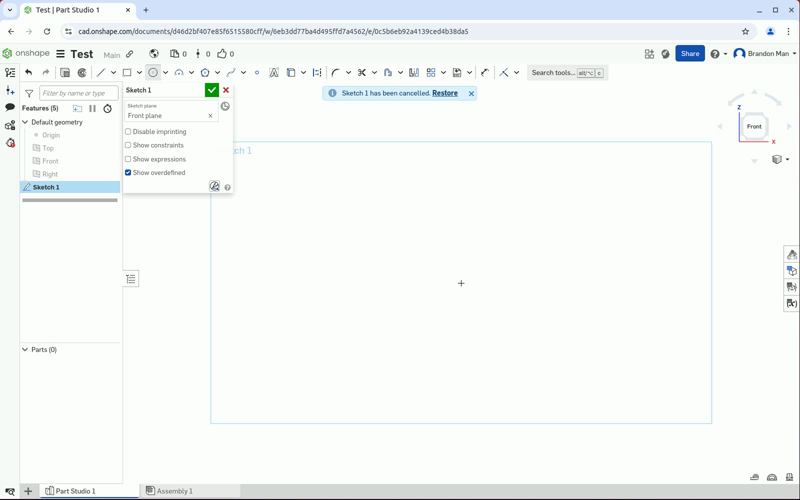
click(461, 282)
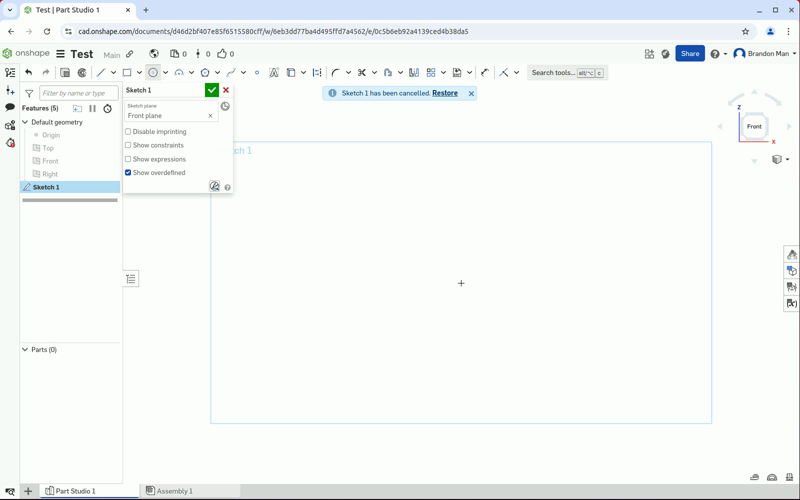
key_up(shift)
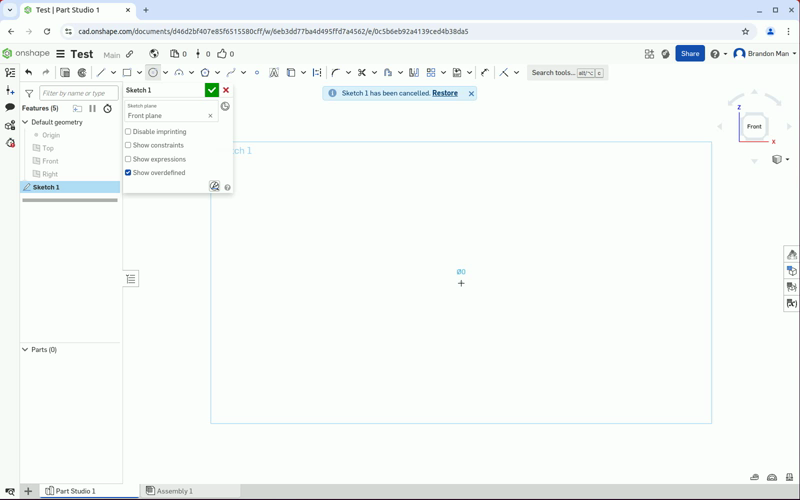
mouse_move(503, 282)
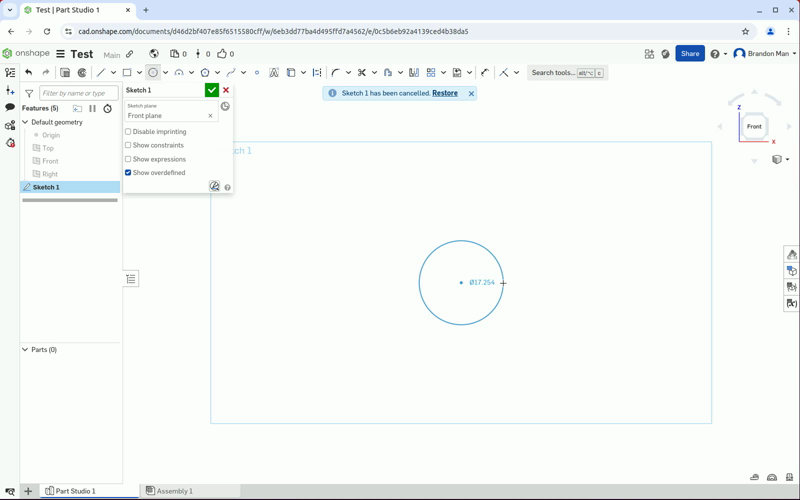
click(503, 282)
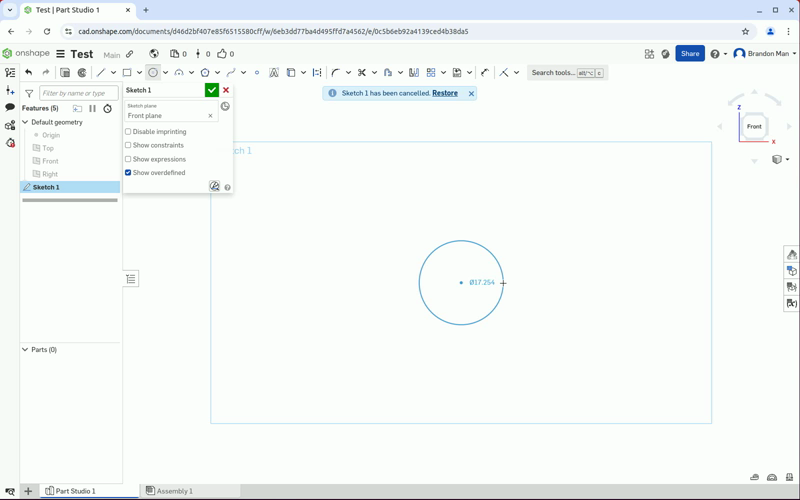
key(esc)
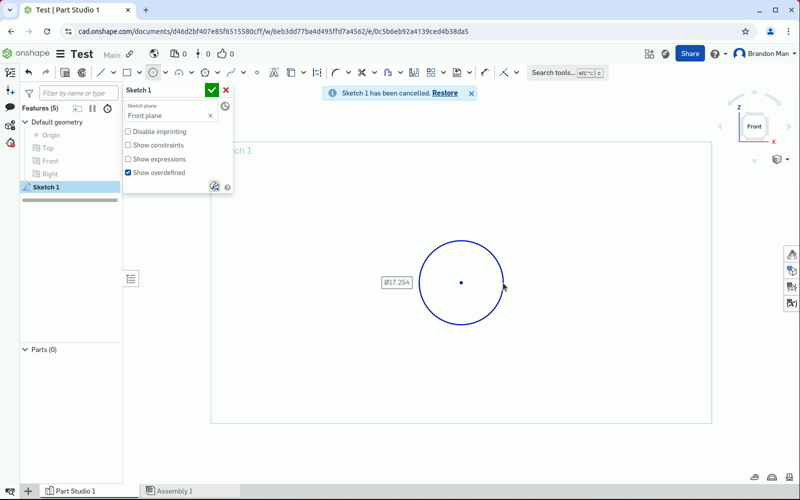
key(a)
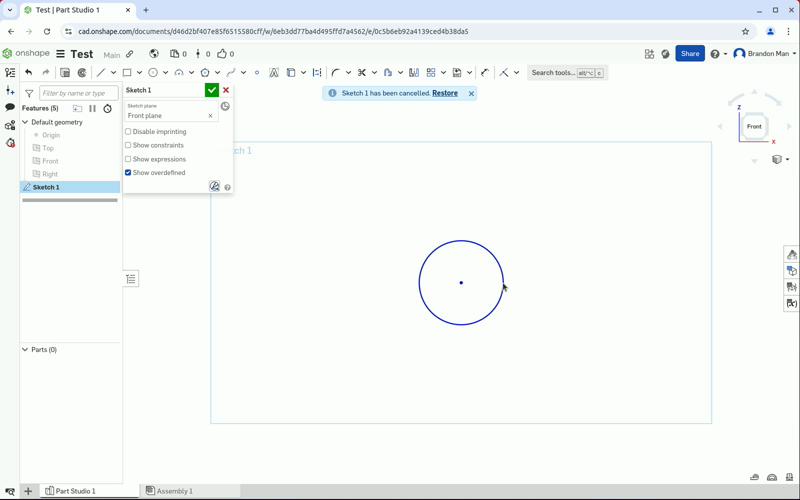
key_down(shift)
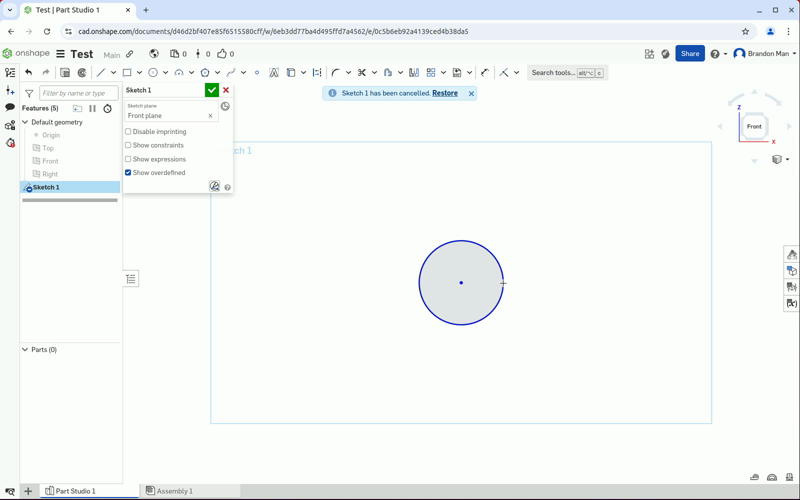
mouse_move(481, 284)
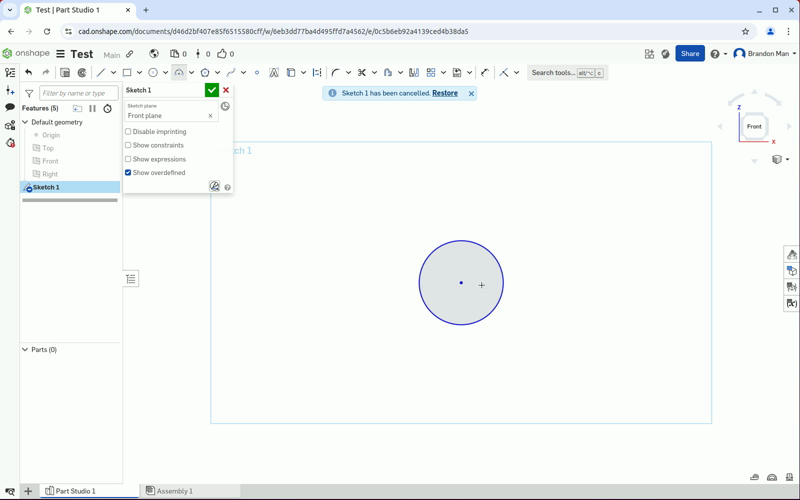
click(481, 284)
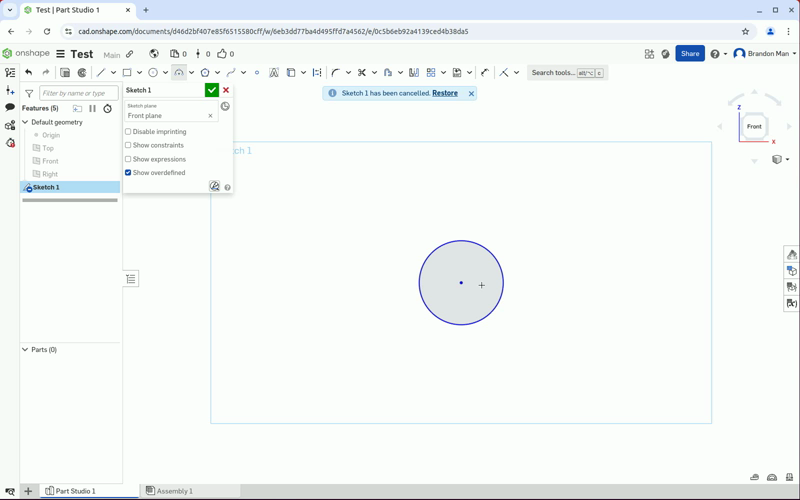
key_up(shift)
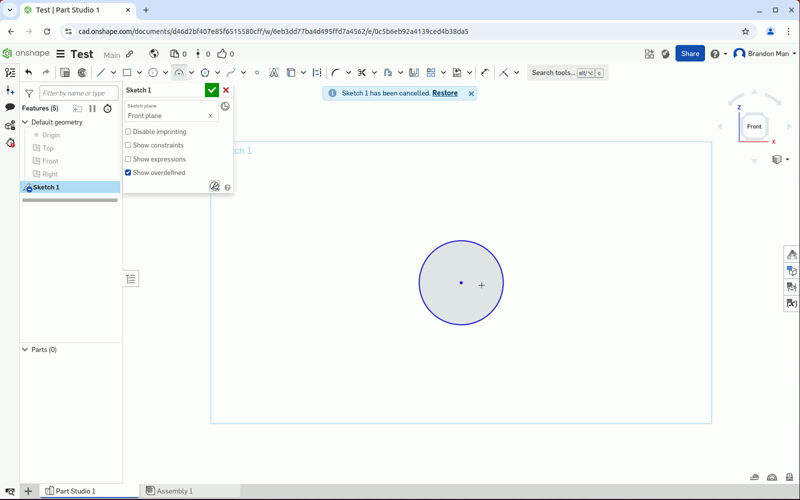
key_down(shift)
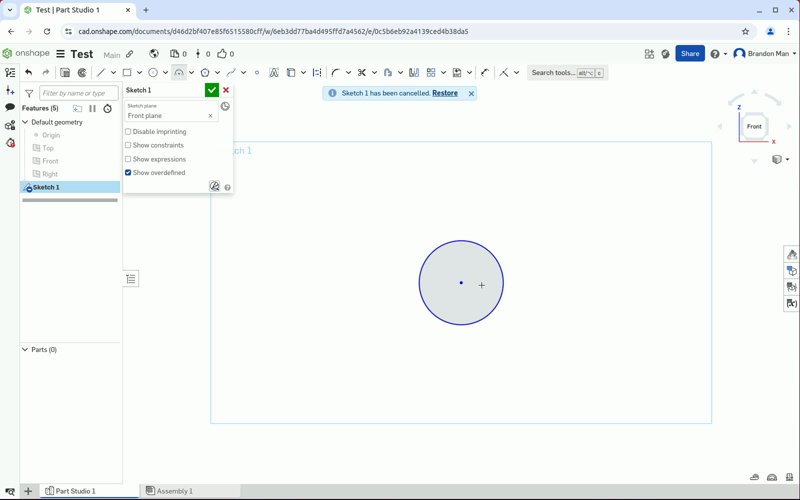
mouse_move(481, 281)
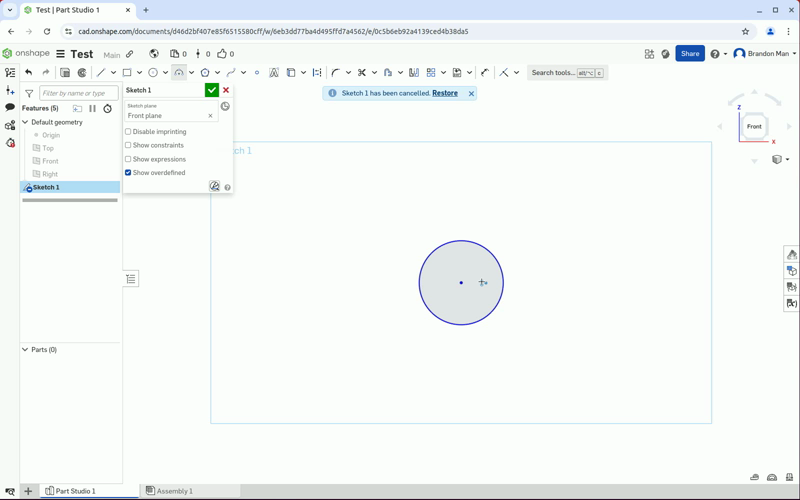
scroll(6)
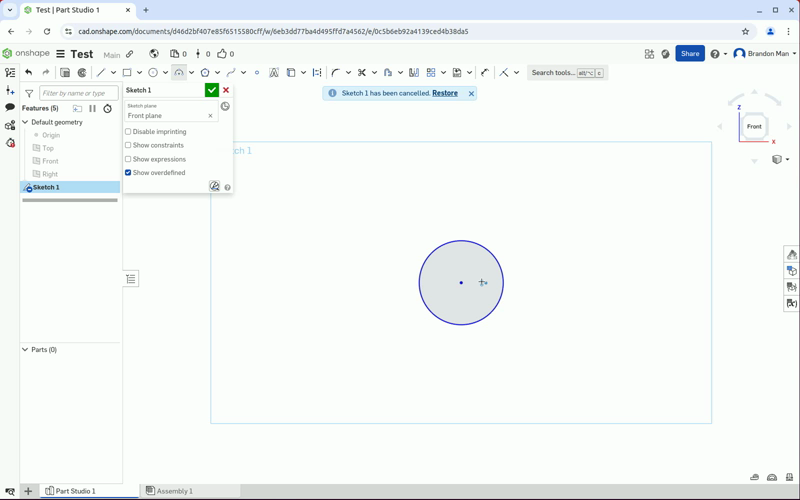
scroll(6)
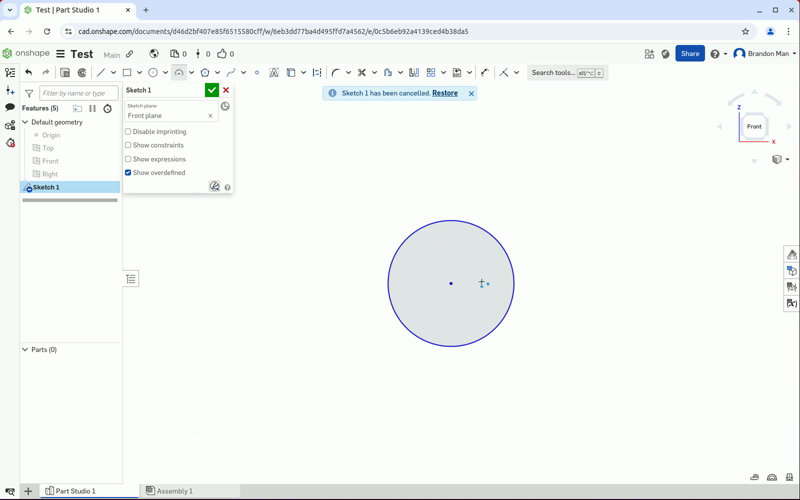
scroll(6)
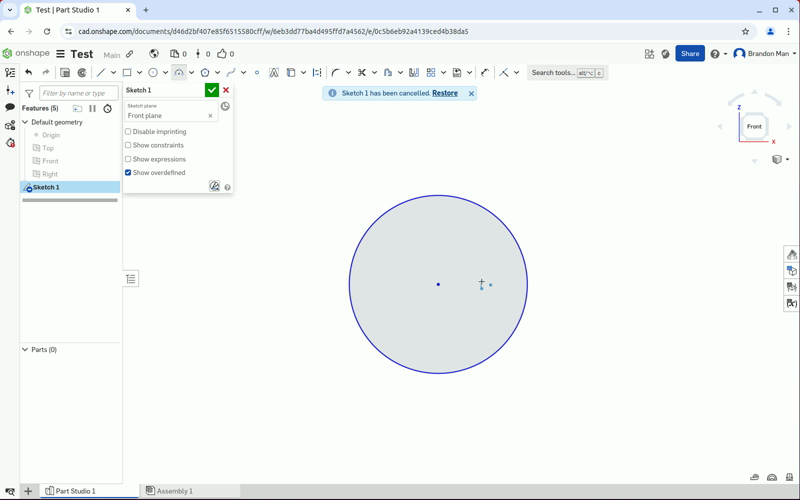
scroll(6)
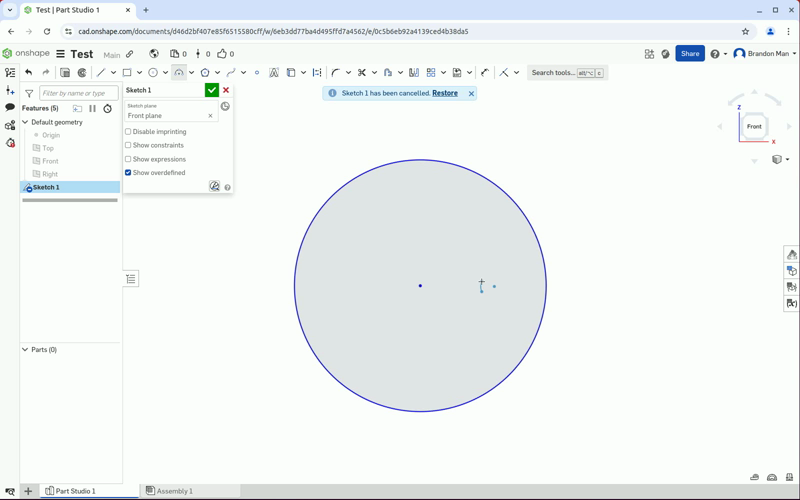
scroll(6)
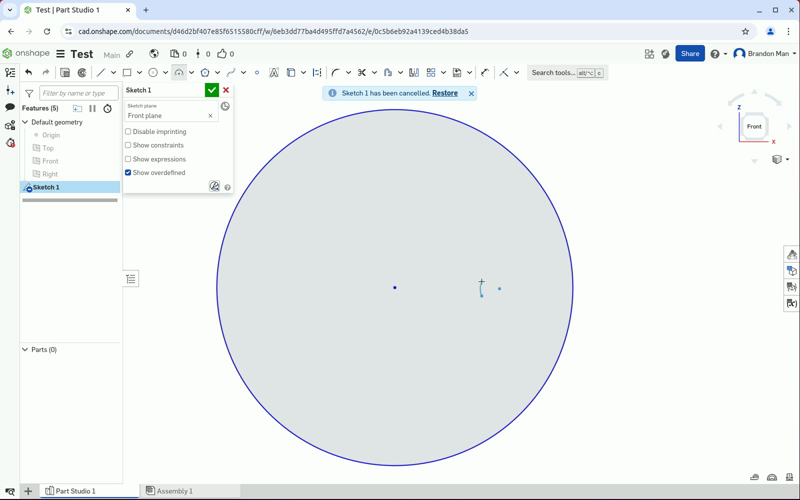
scroll(6)
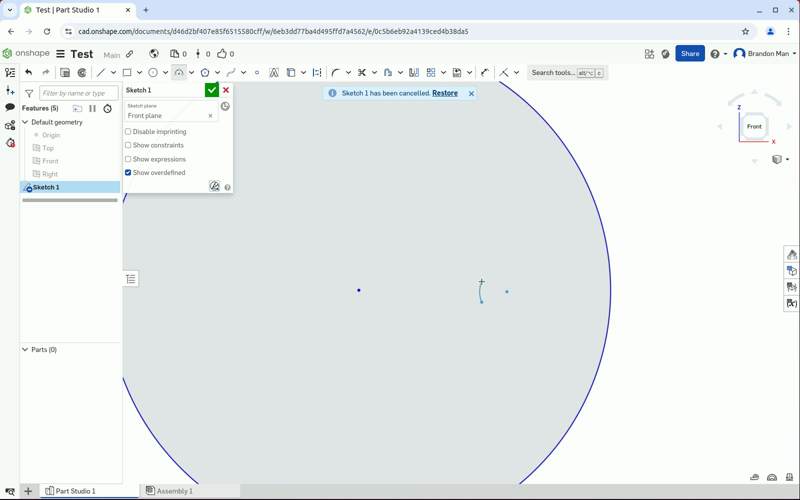
scroll(6)
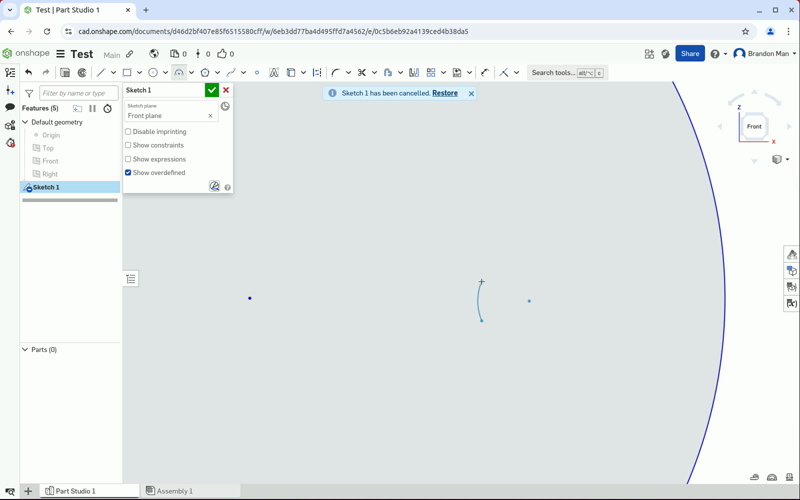
click(481, 281)
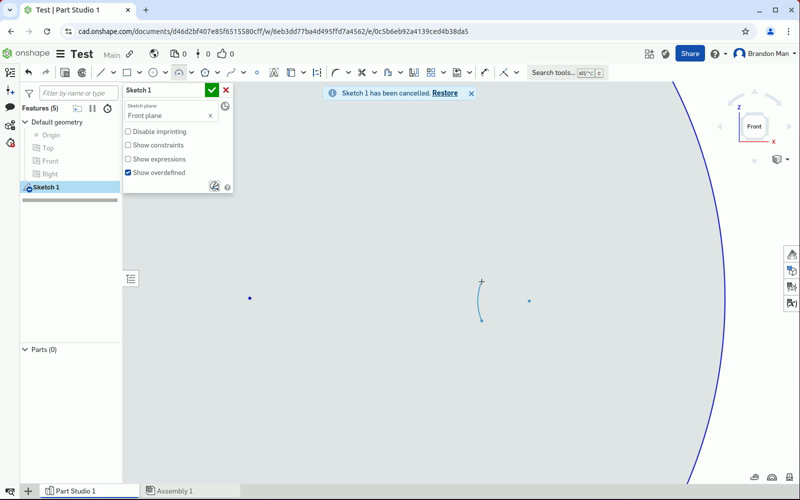
scroll(-6)
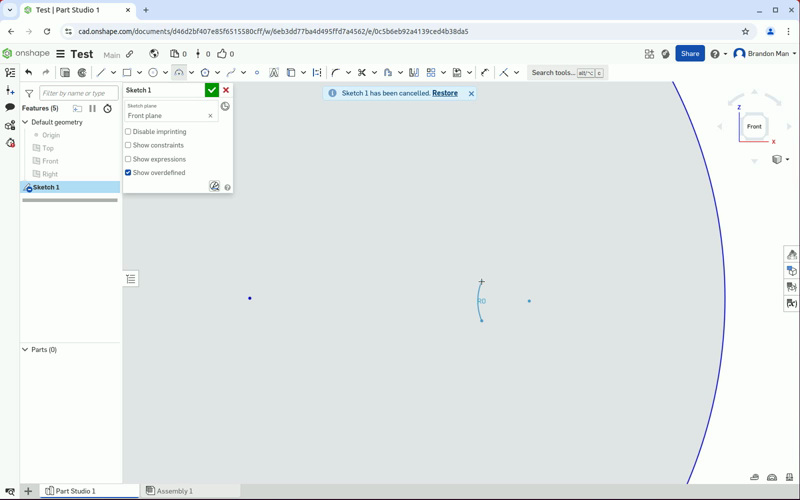
scroll(-6)
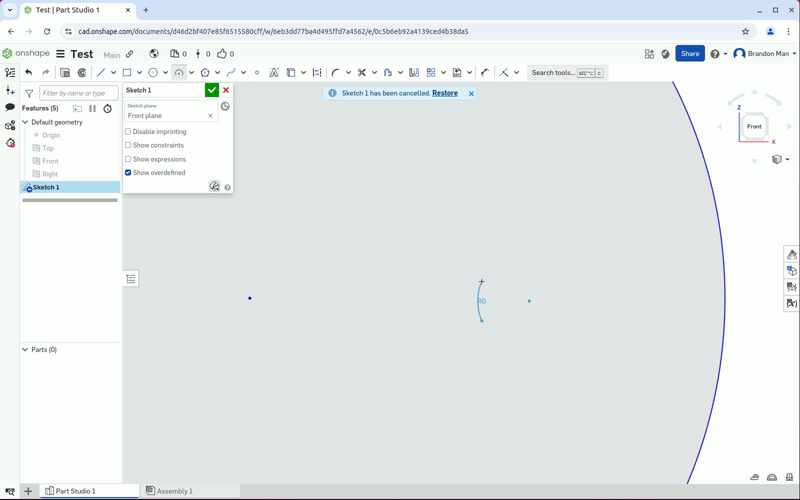
scroll(-6)
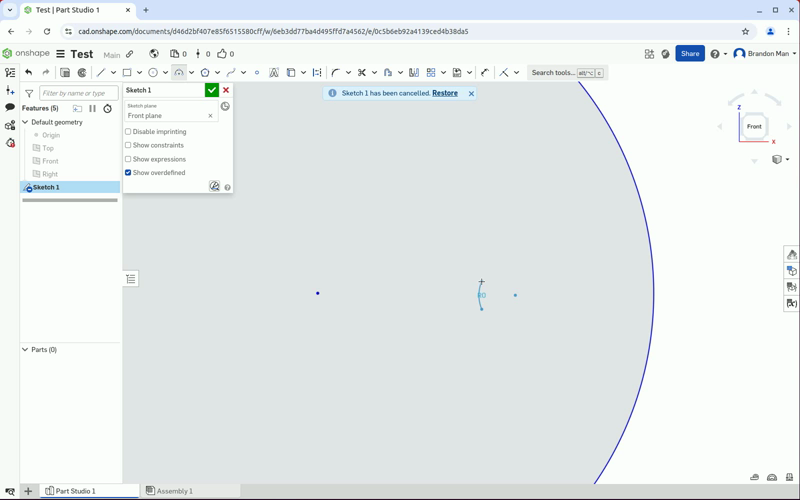
scroll(-6)
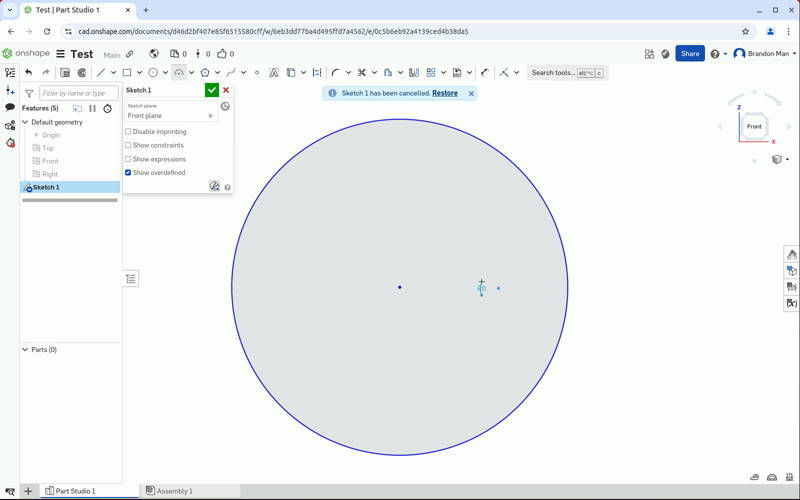
scroll(-6)
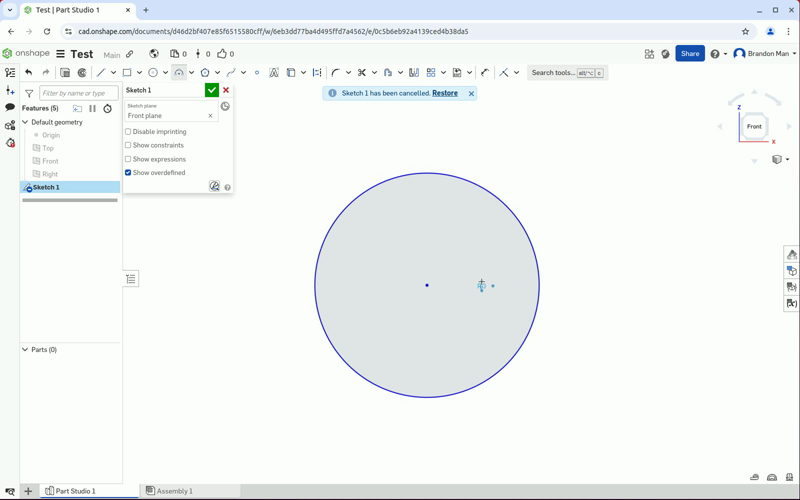
scroll(-6)
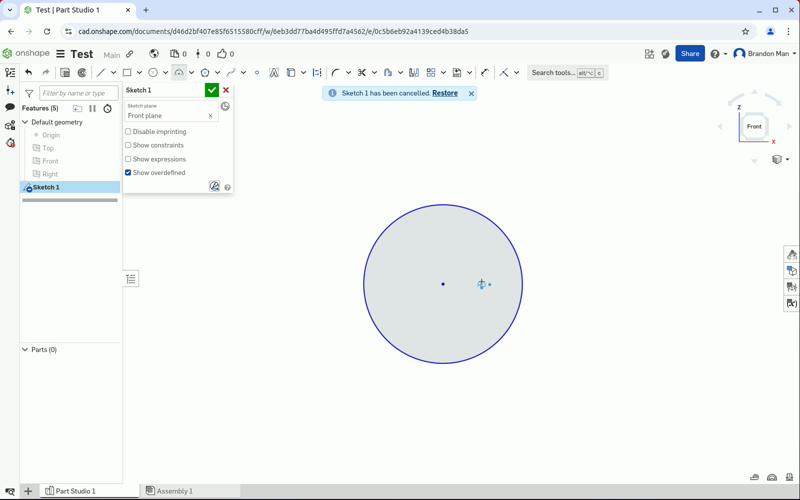
scroll(-6)
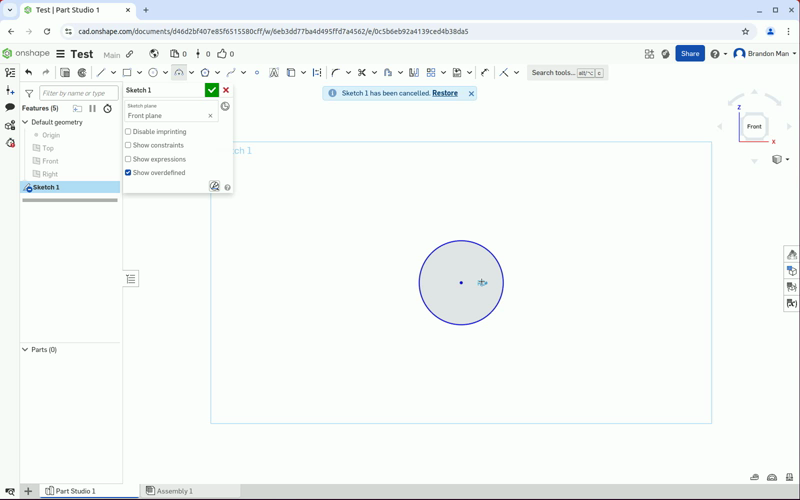
mouse_move(483, 282)
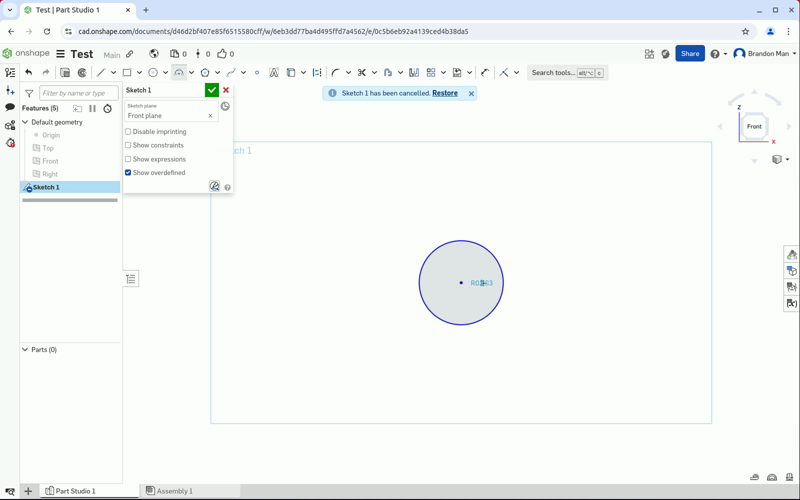
scroll(6)
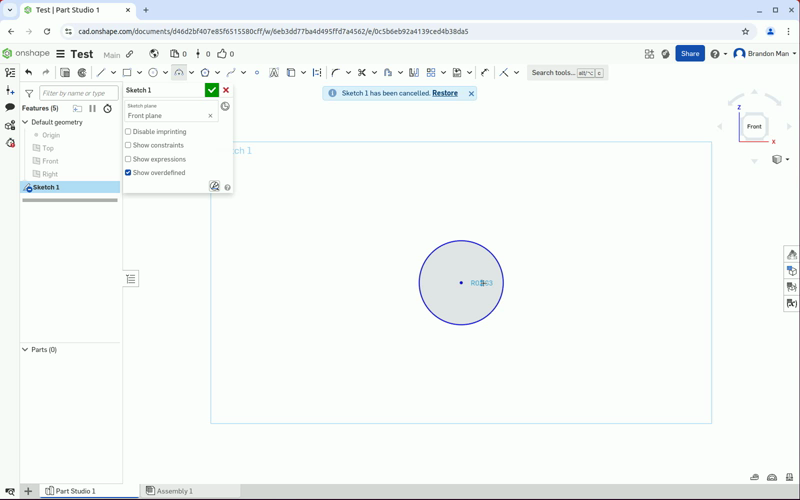
scroll(6)
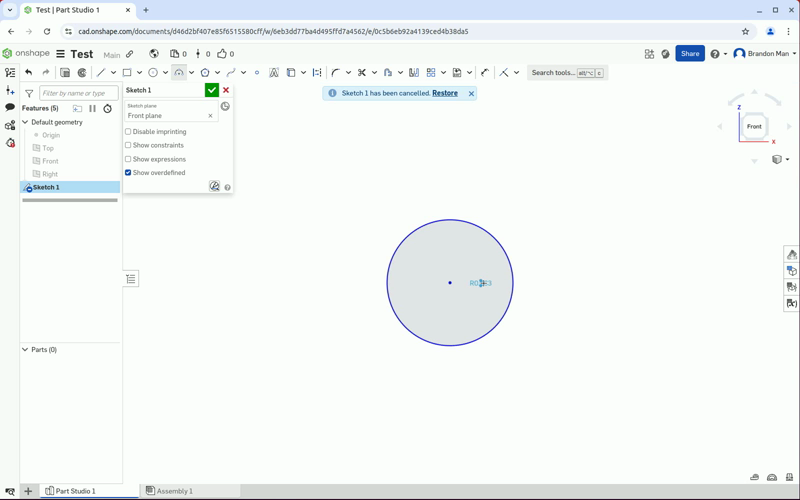
scroll(6)
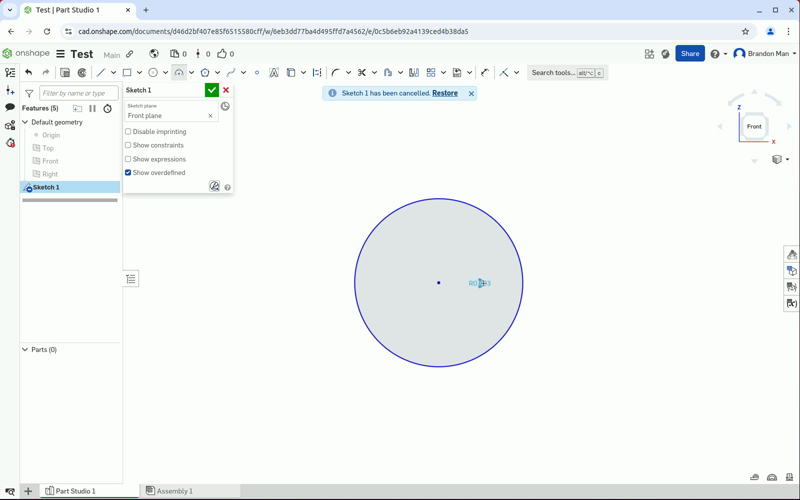
scroll(6)
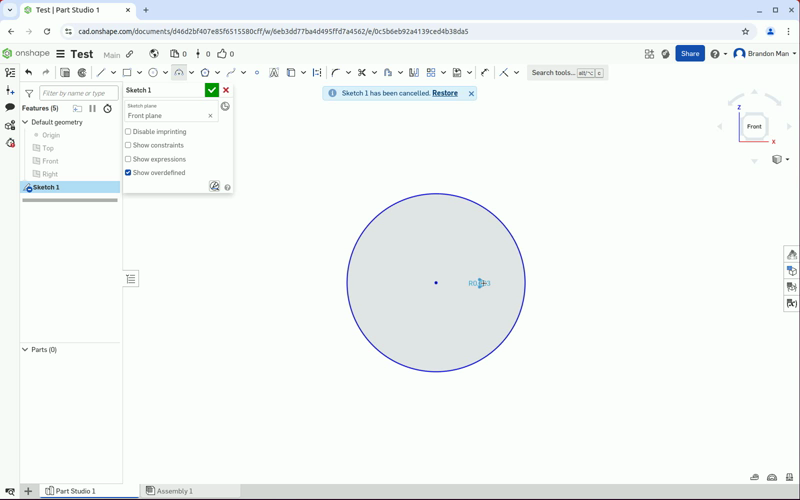
scroll(6)
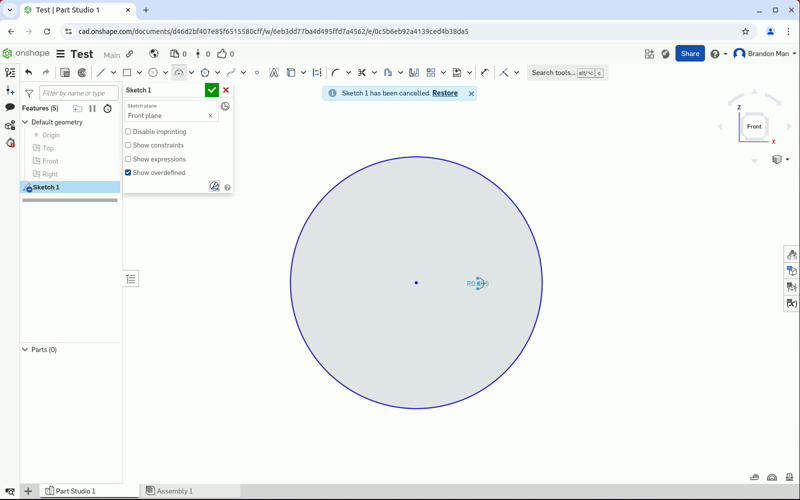
scroll(6)
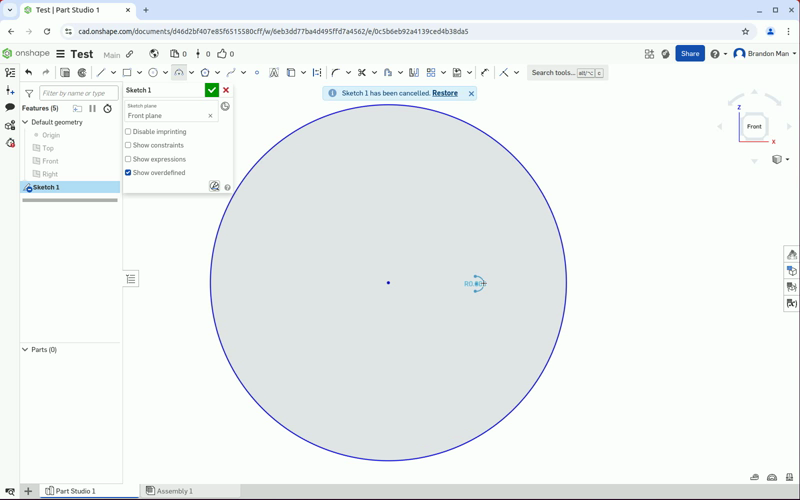
scroll(6)
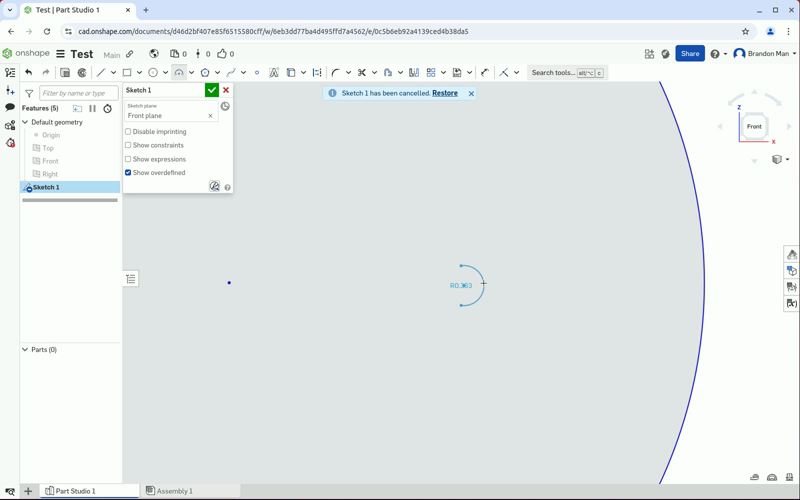
click(483, 282)
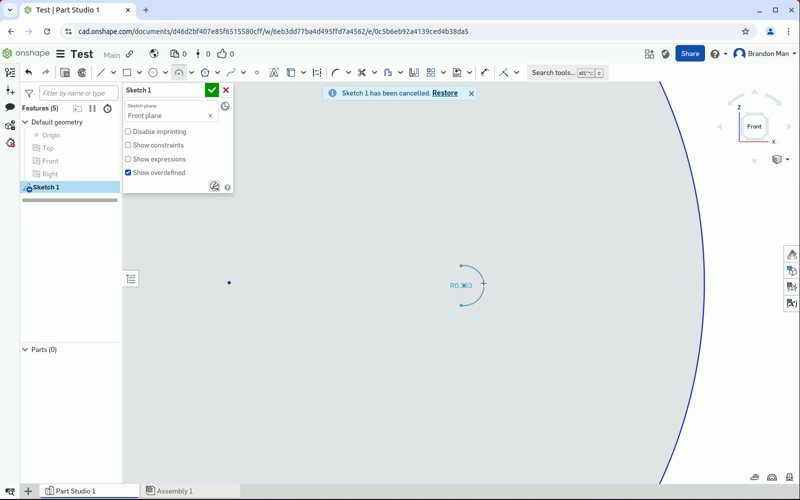
scroll(-6)
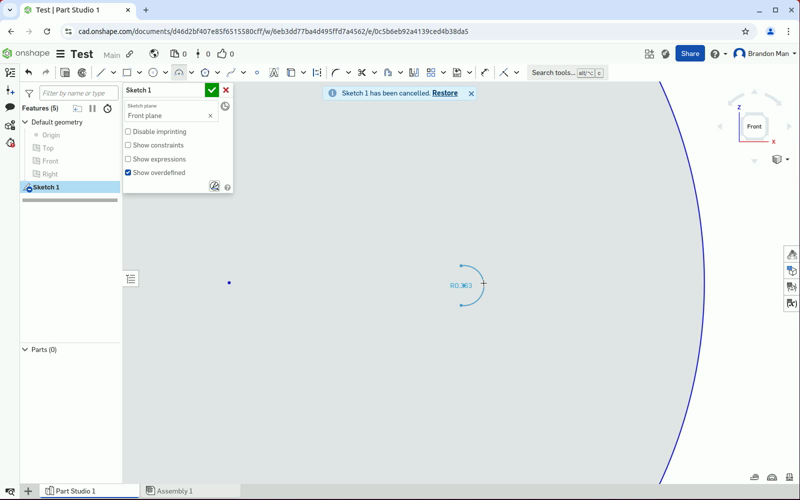
scroll(-6)
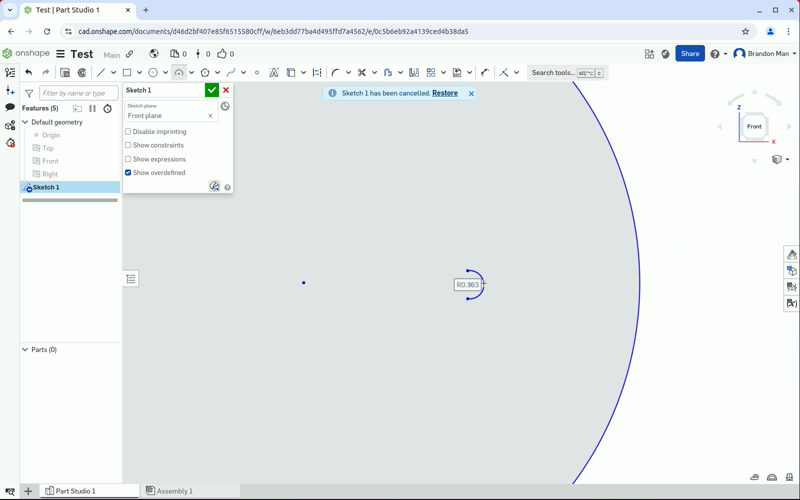
scroll(-6)
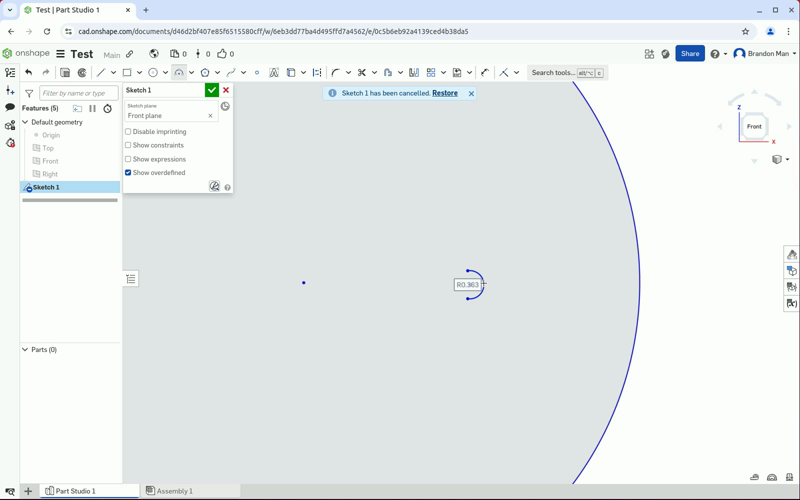
scroll(-6)
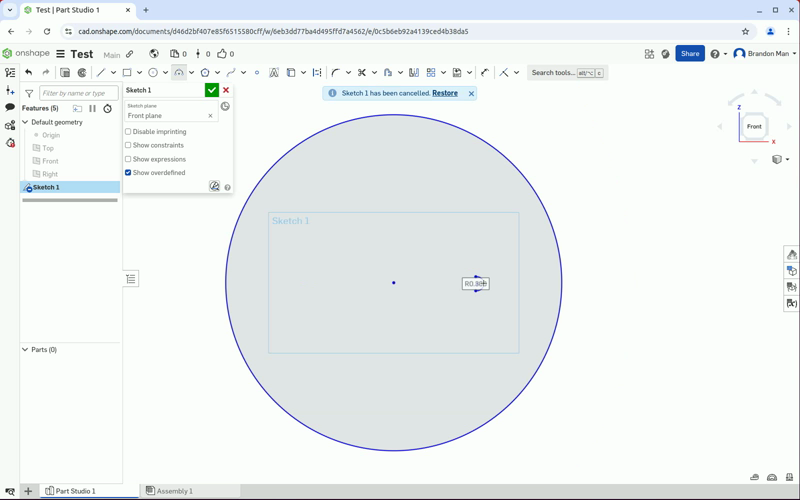
scroll(-6)
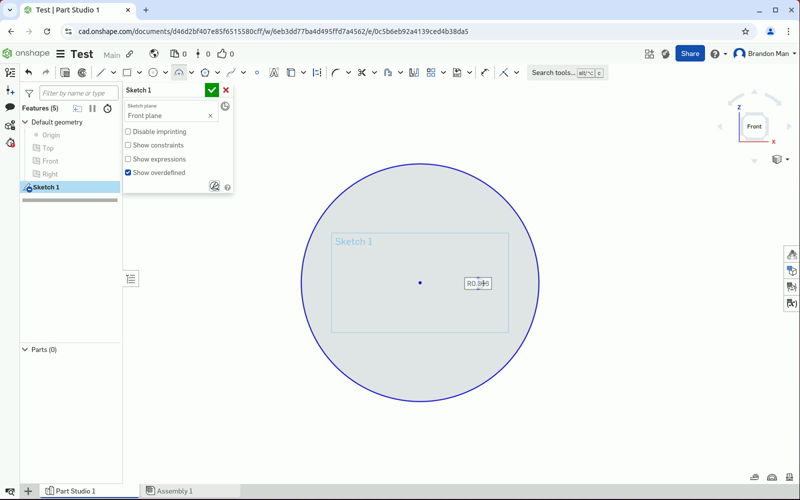
scroll(-6)
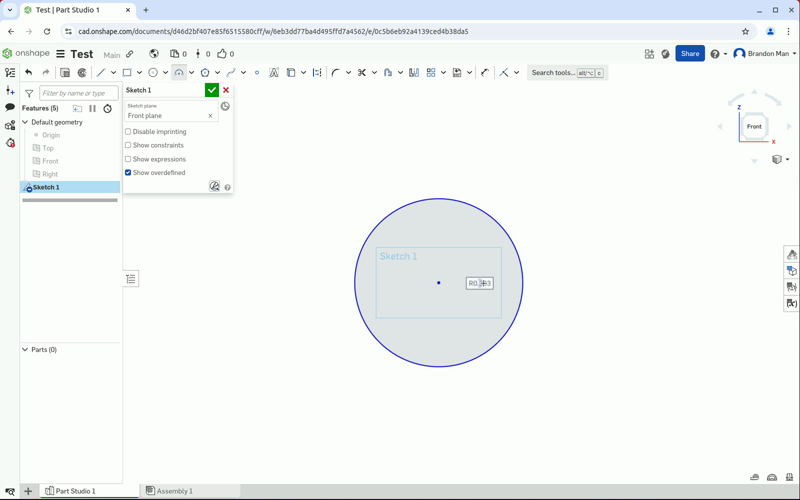
scroll(-6)
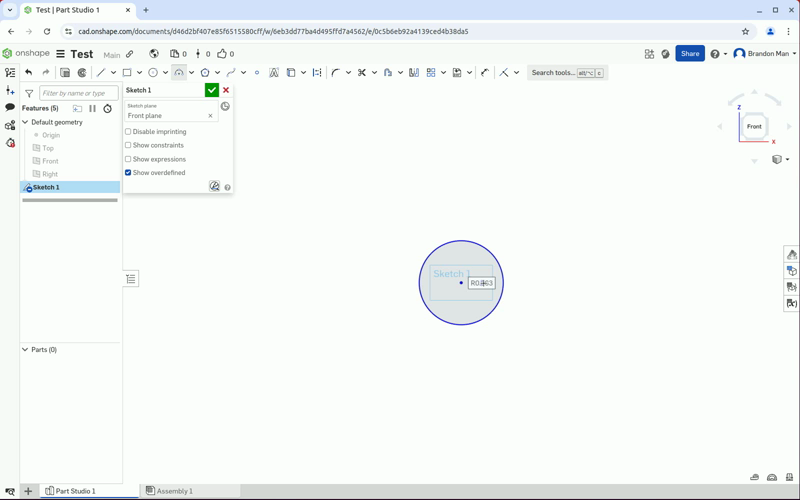
key_up(shift)
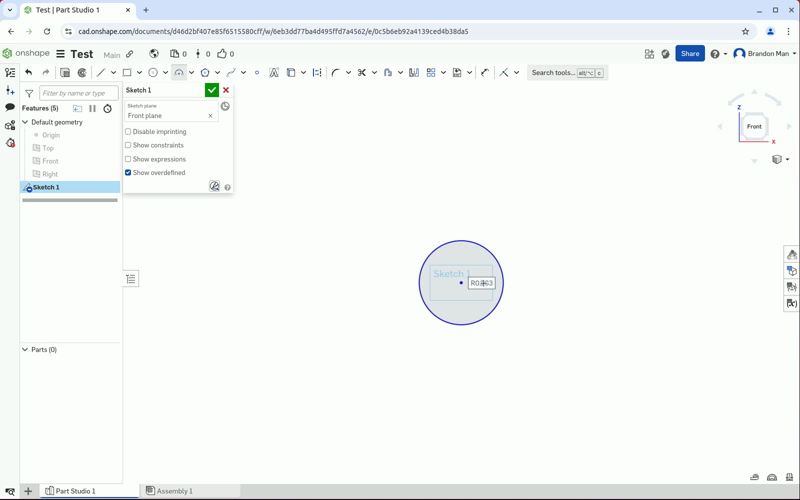
mouse_move(481, 281)
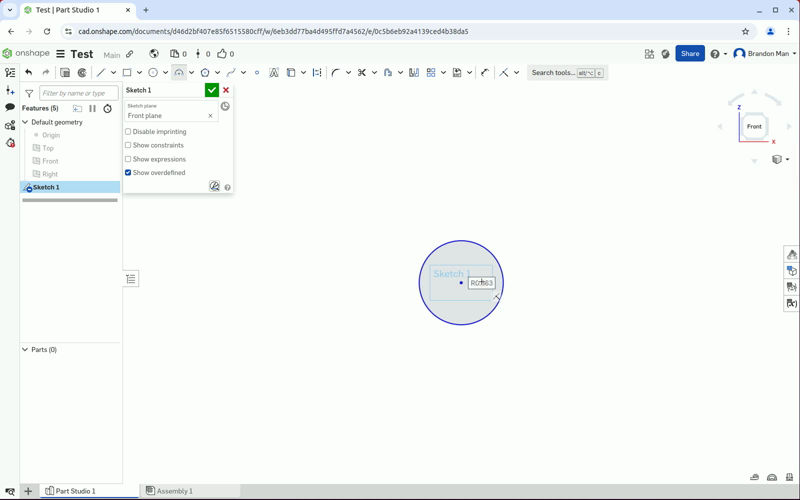
scroll(6)
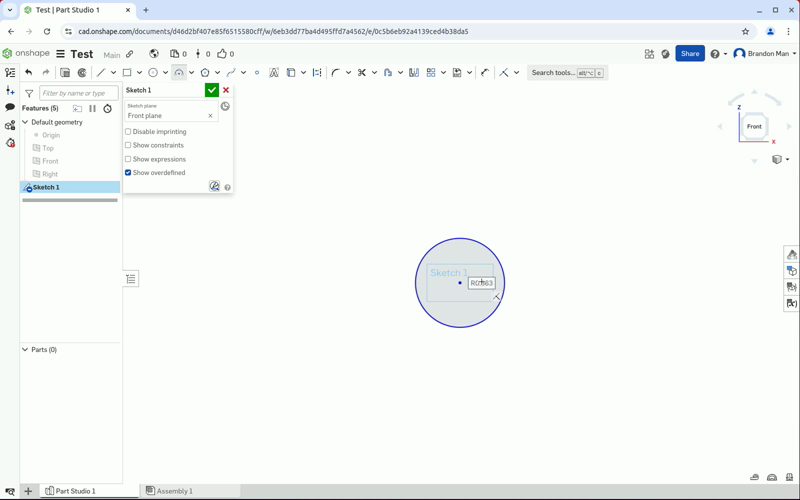
scroll(6)
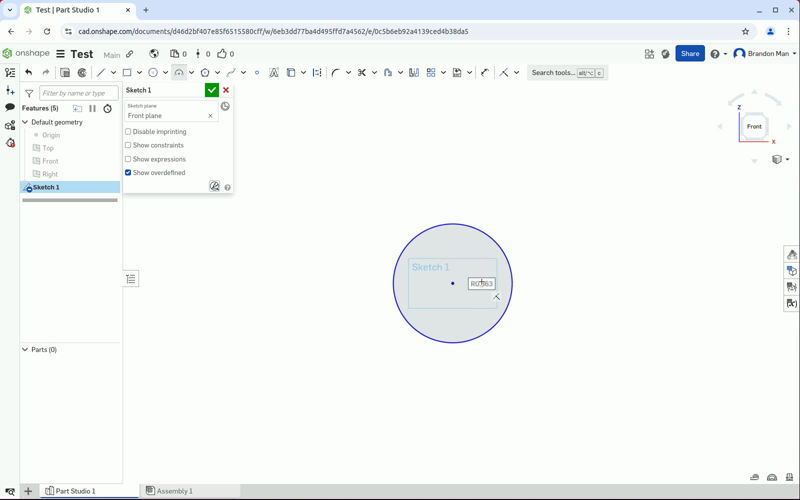
scroll(6)
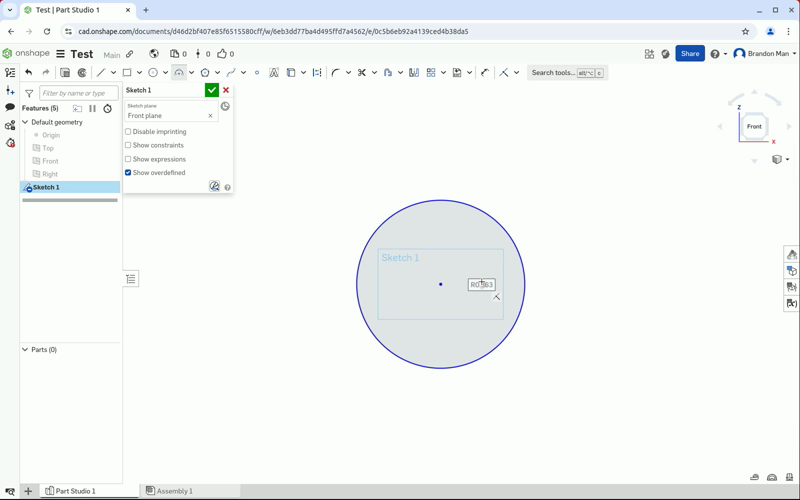
scroll(6)
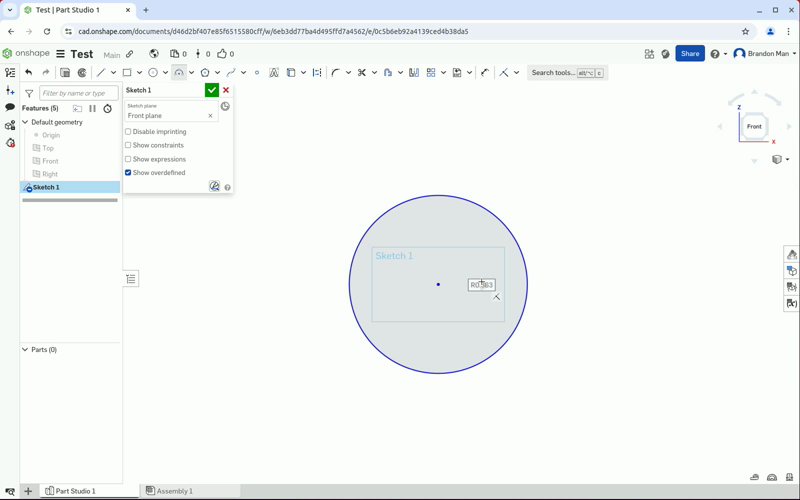
scroll(6)
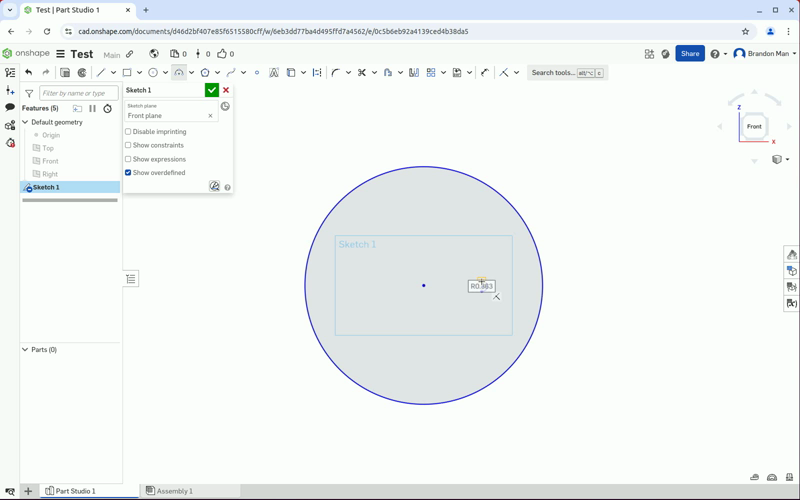
scroll(6)
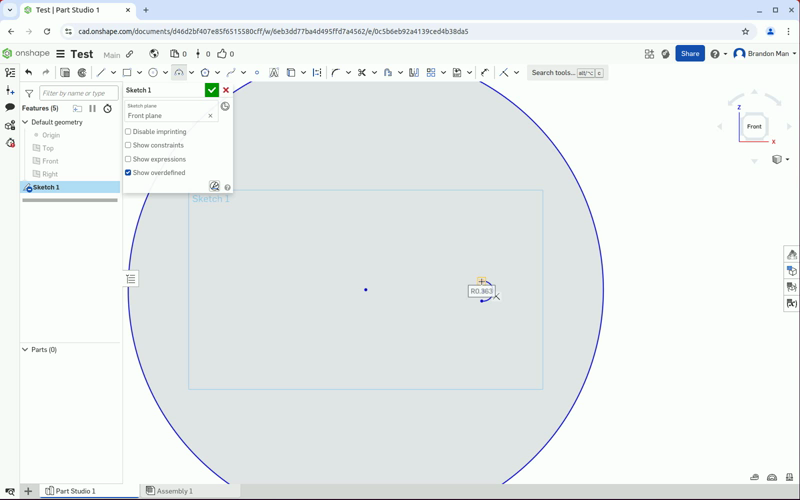
scroll(6)
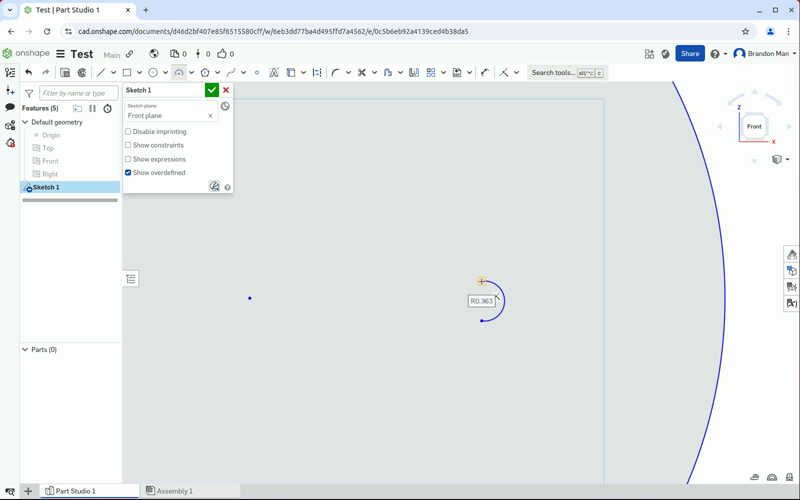
click(481, 281)
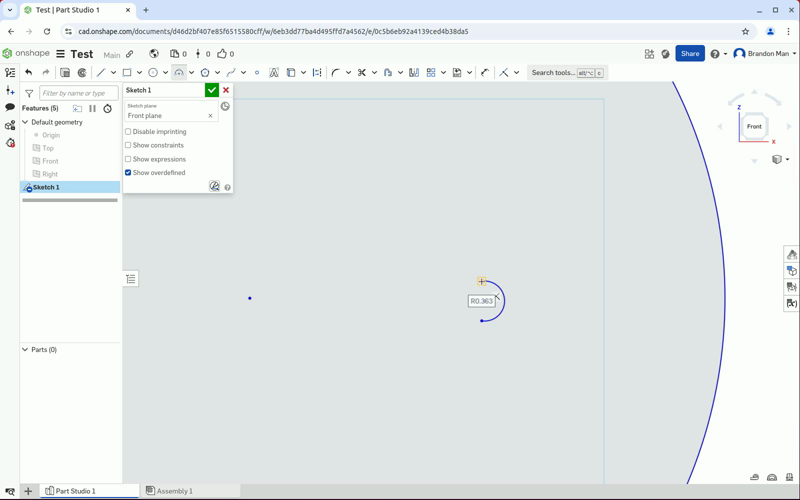
scroll(-6)
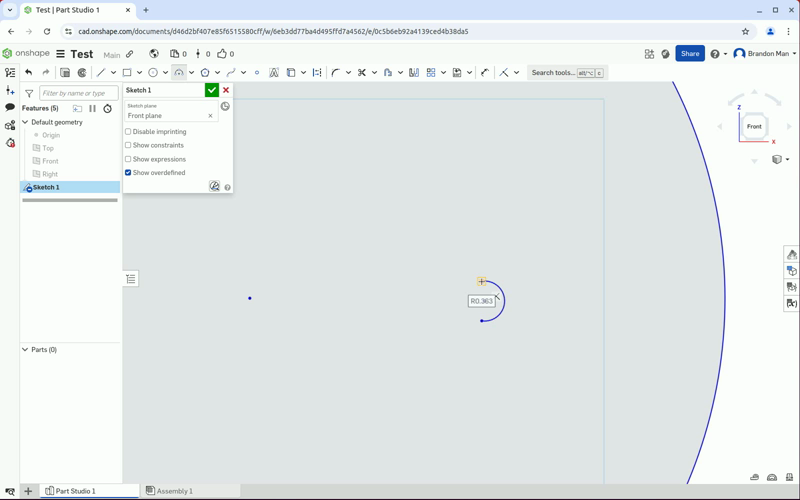
scroll(-6)
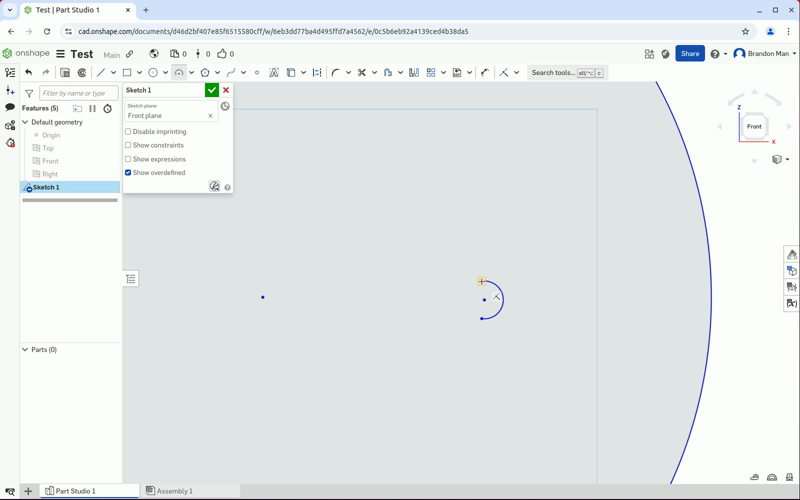
scroll(-6)
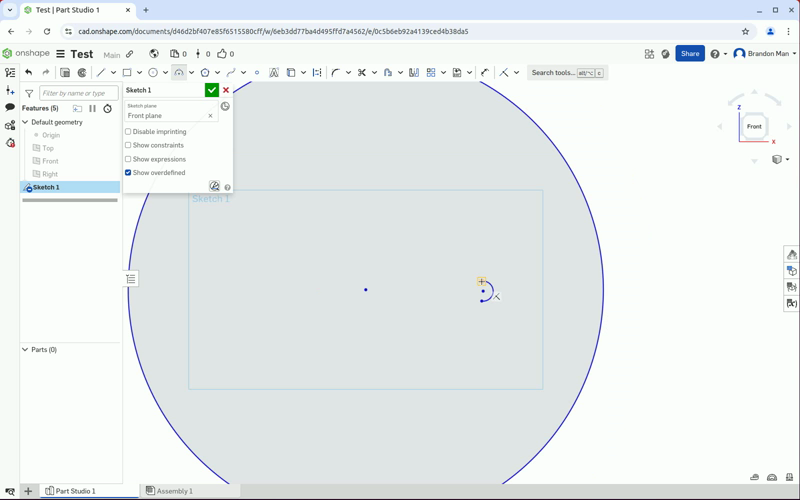
scroll(-6)
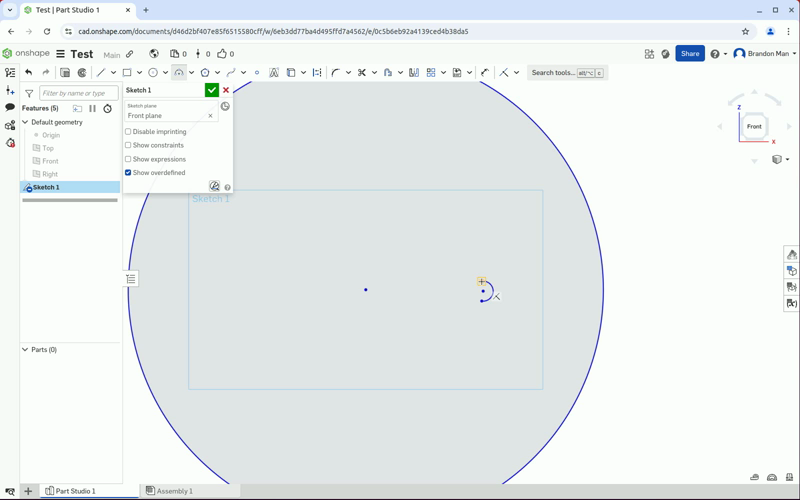
scroll(-6)
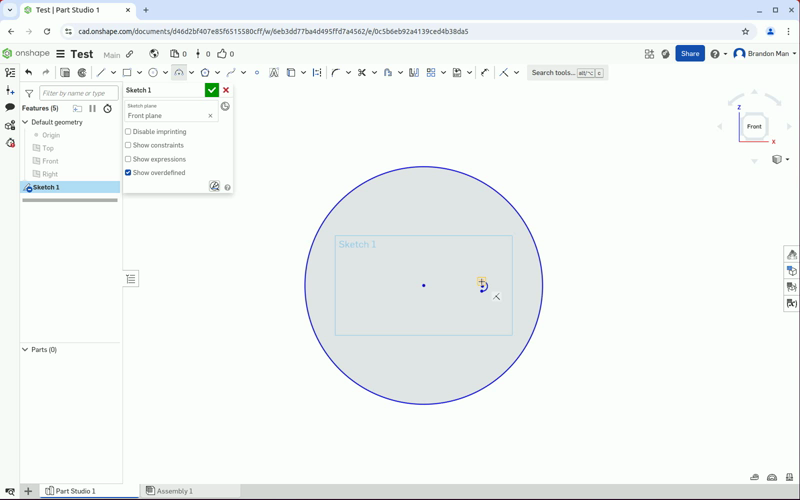
scroll(-6)
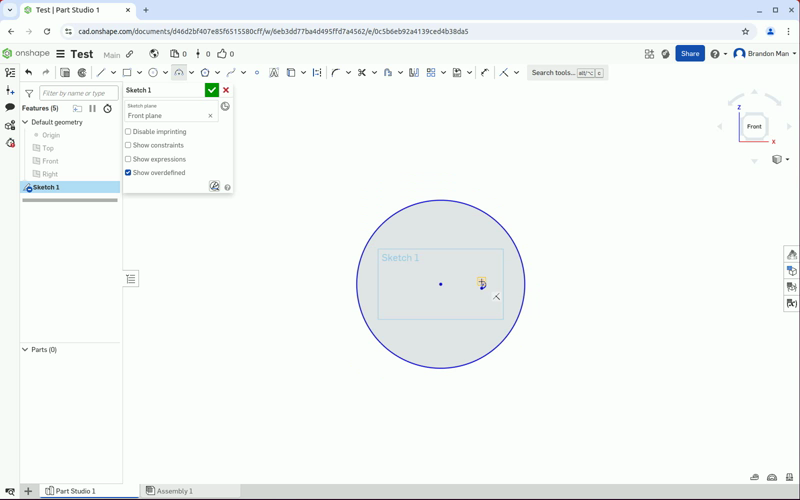
scroll(-6)
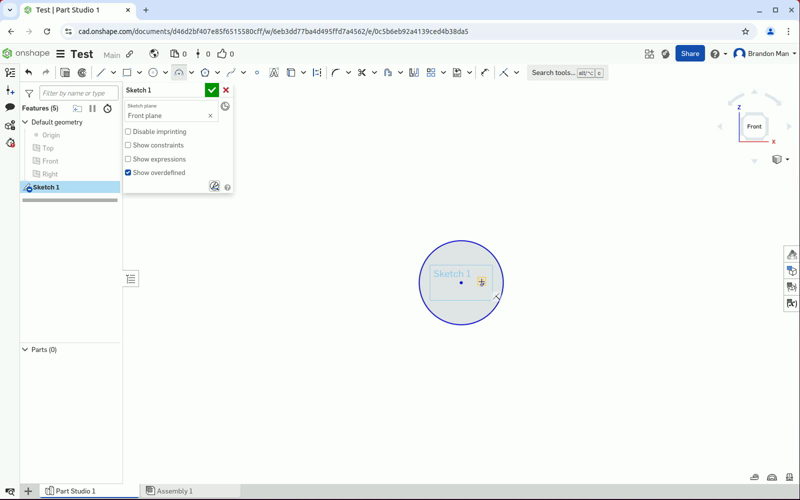
mouse_move(481, 284)
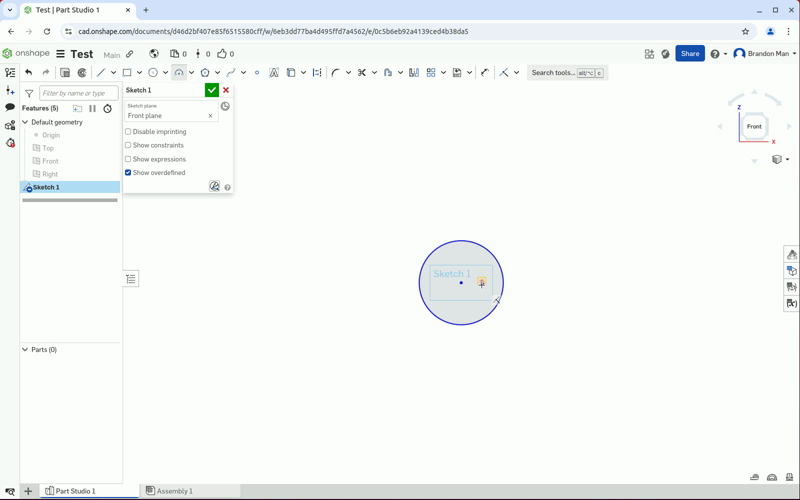
scroll(6)
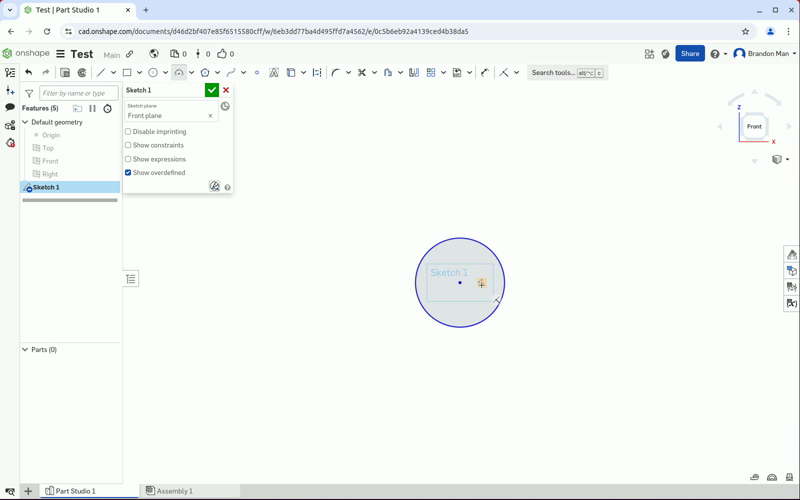
scroll(6)
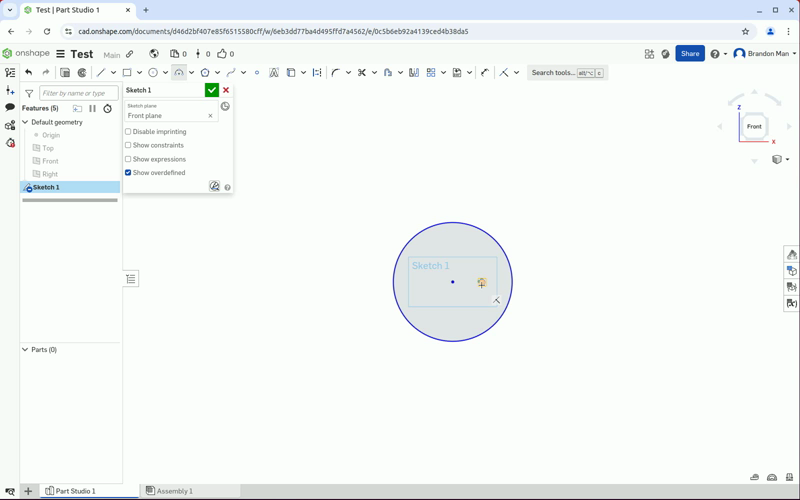
scroll(6)
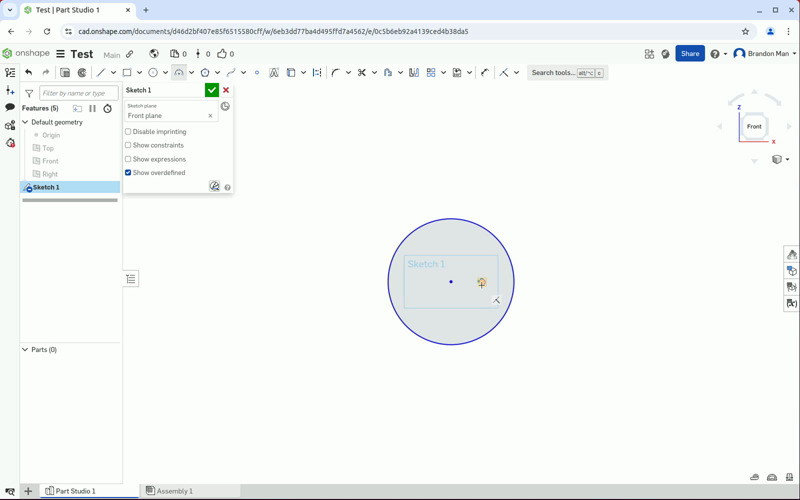
scroll(6)
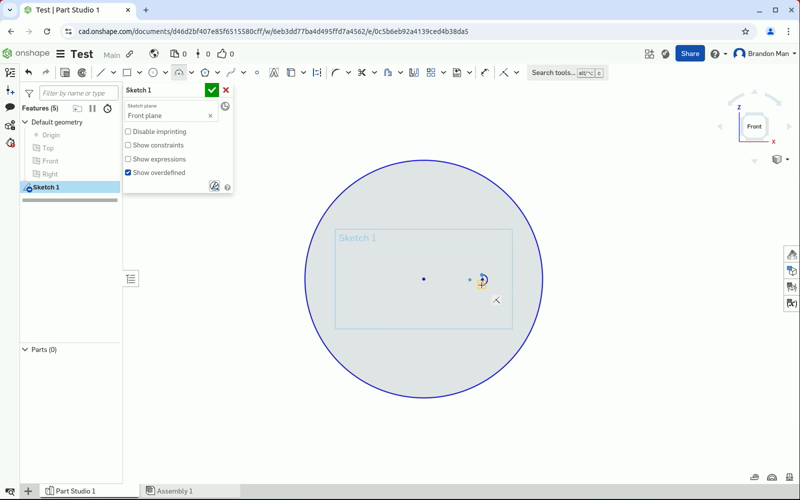
scroll(6)
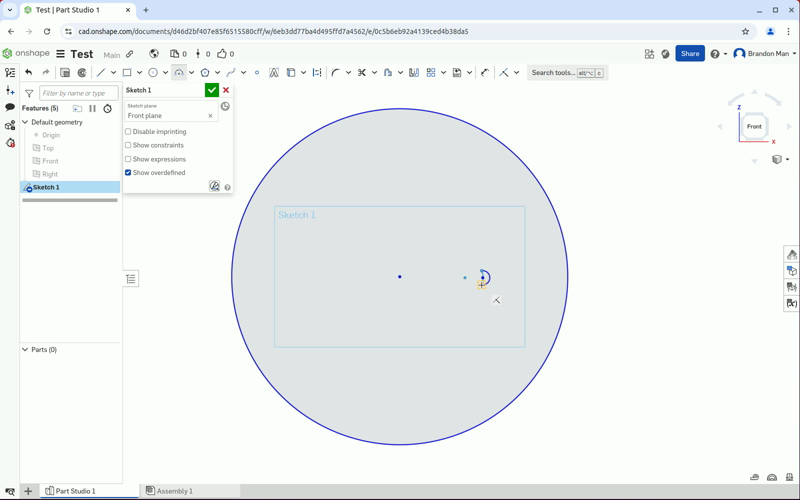
scroll(6)
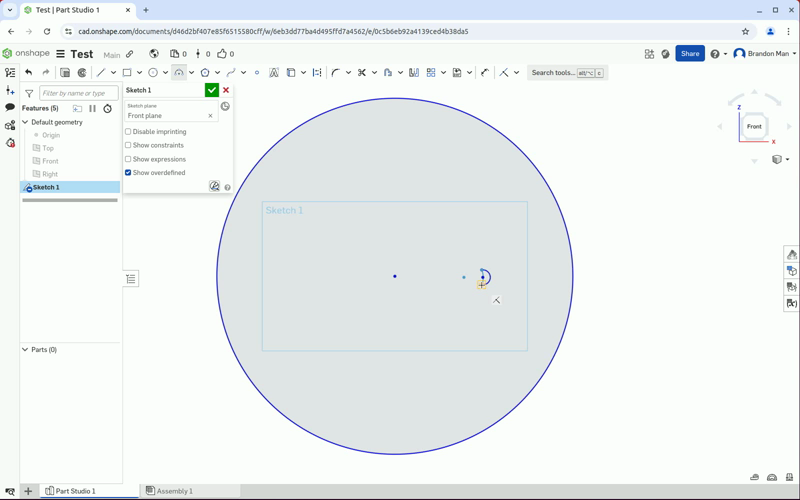
scroll(6)
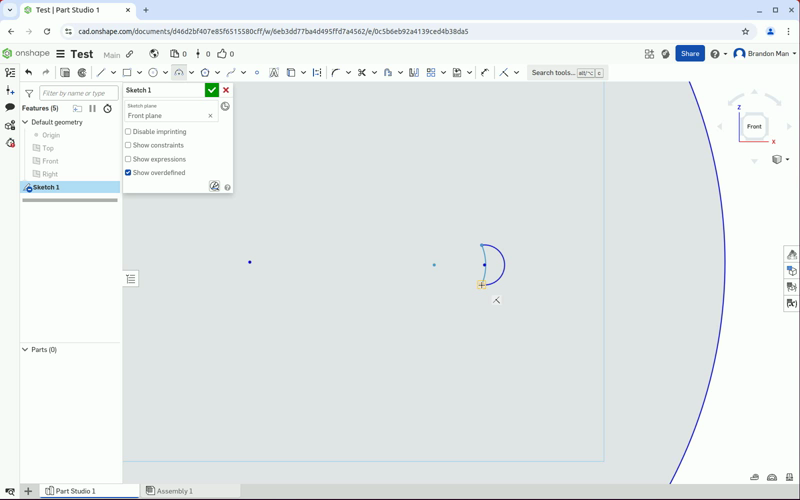
click(481, 284)
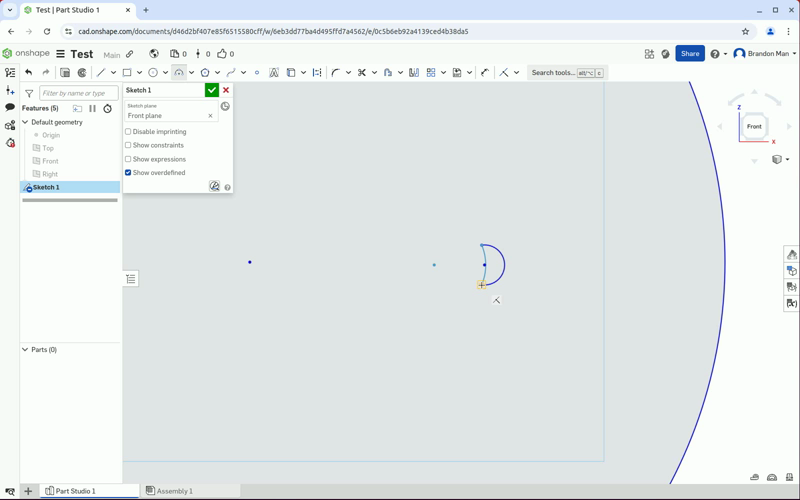
scroll(-6)
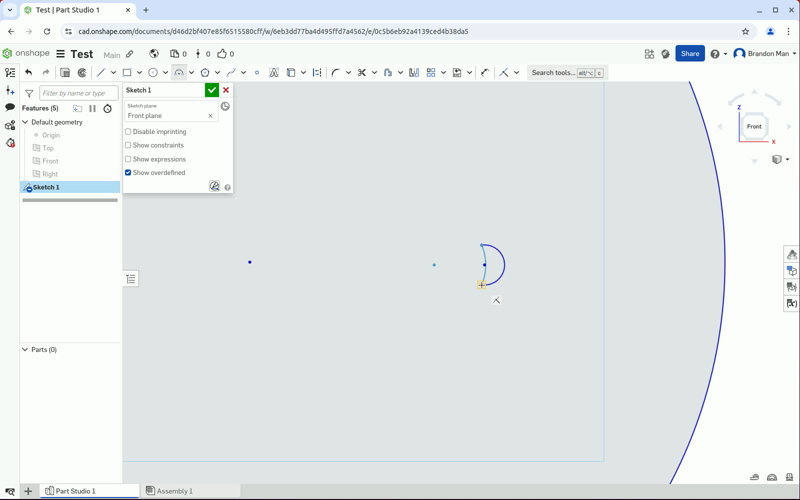
scroll(-6)
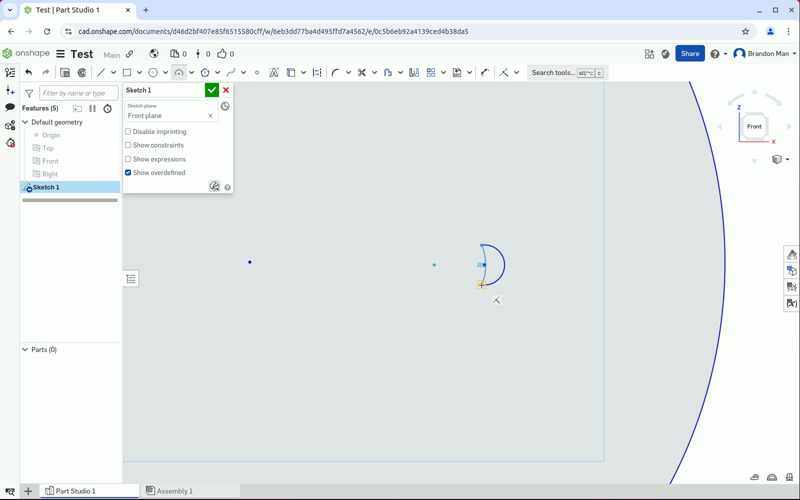
scroll(-6)
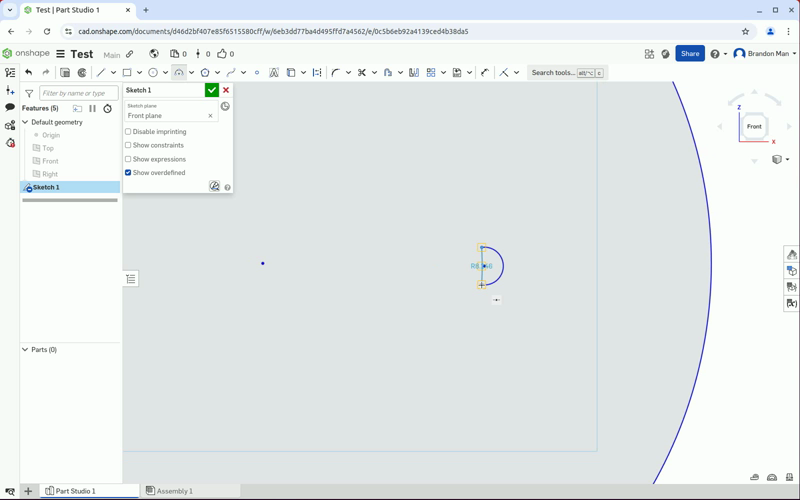
scroll(-6)
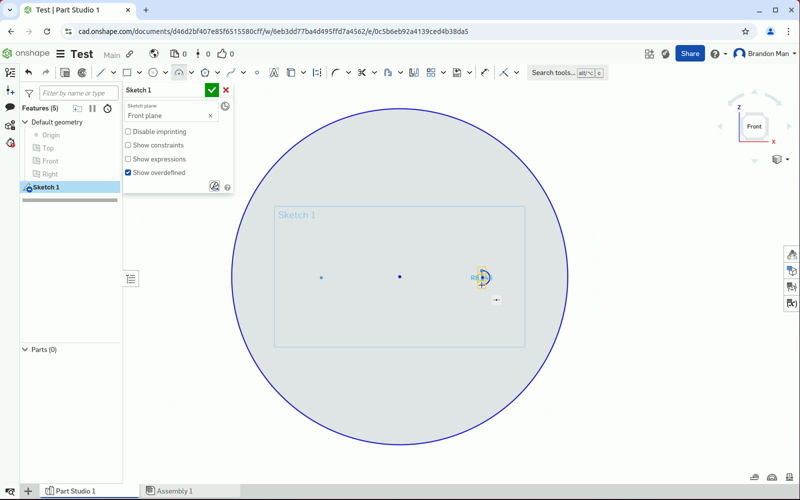
scroll(-6)
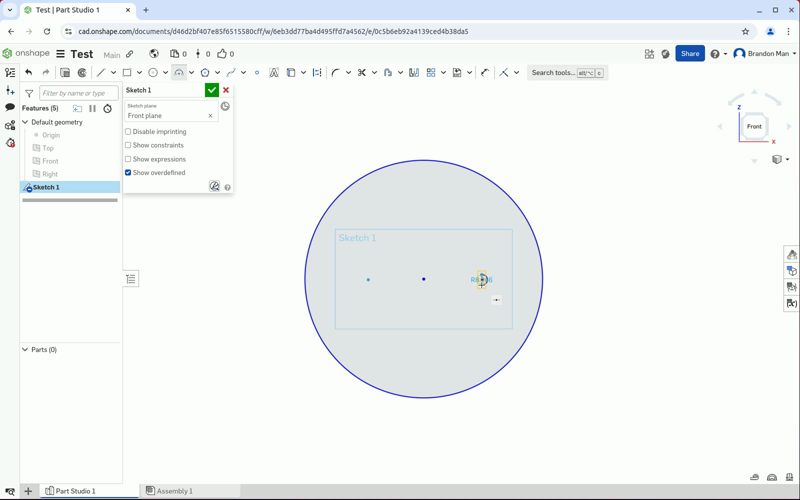
scroll(-6)
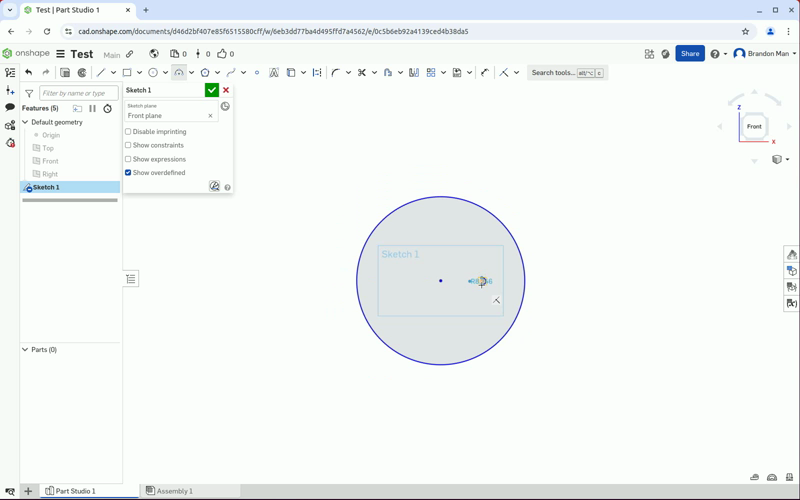
scroll(-6)
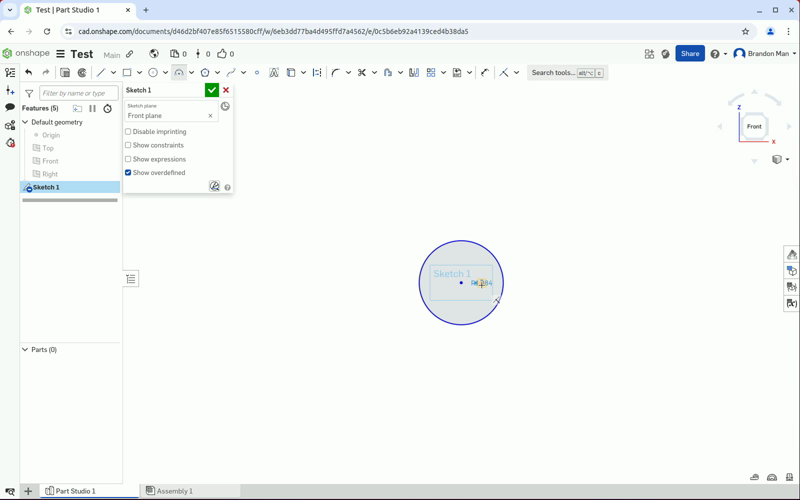
key_down(shift)
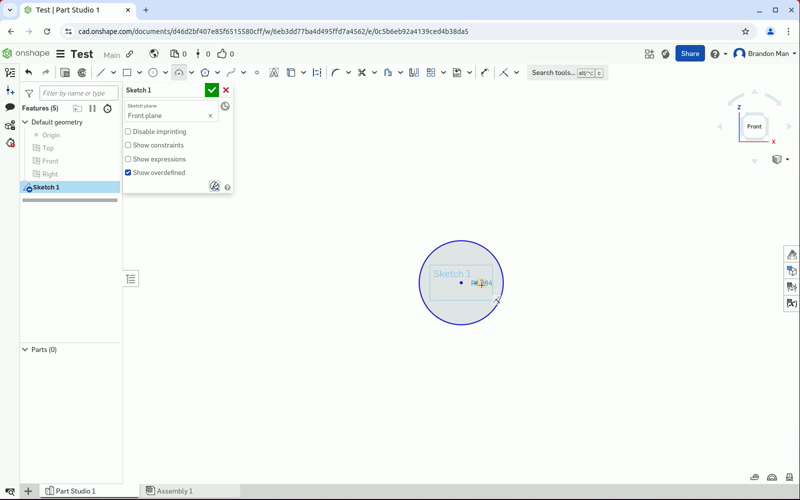
mouse_move(445, 282)
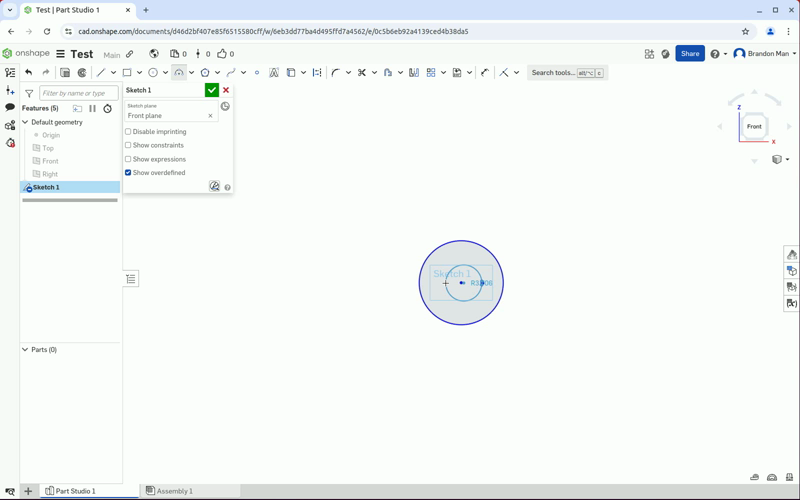
scroll(6)
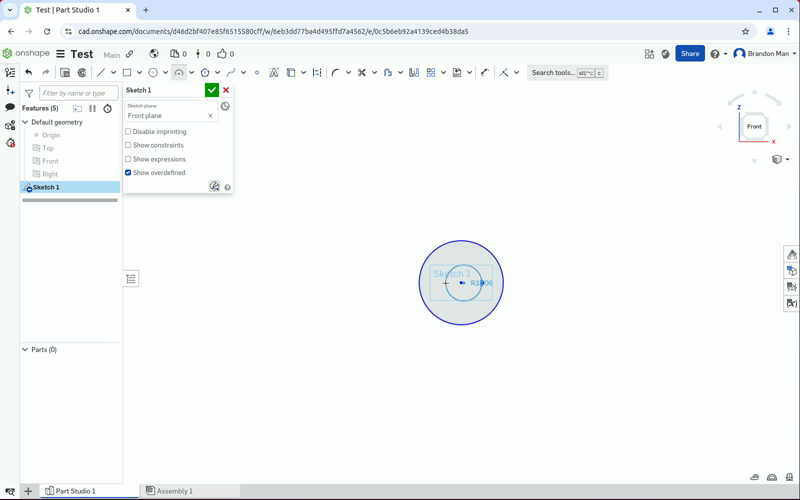
scroll(6)
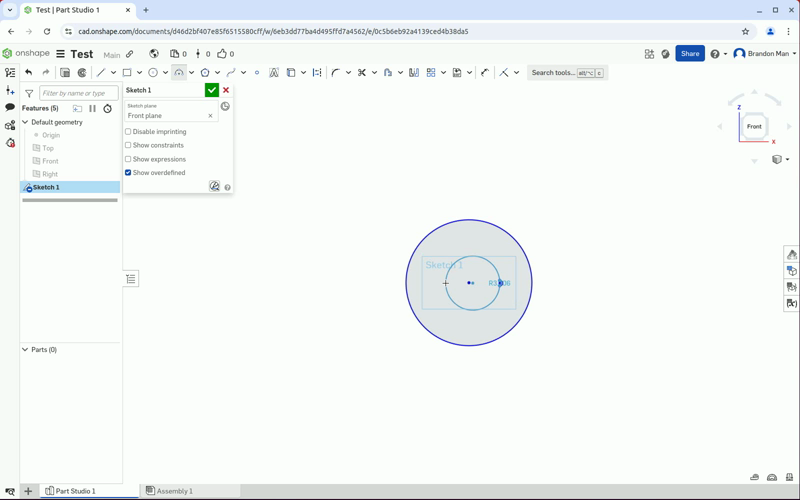
scroll(6)
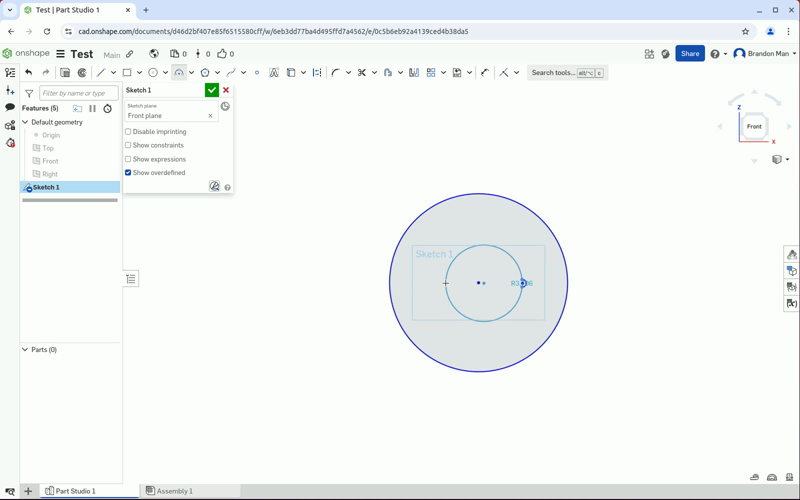
scroll(6)
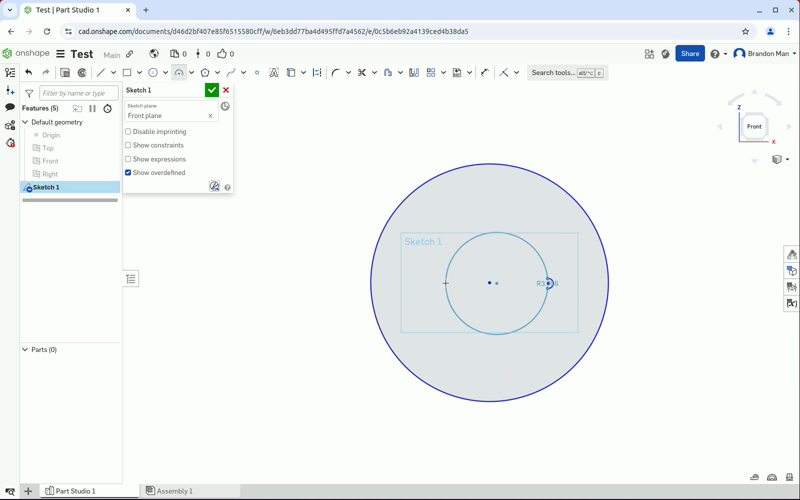
scroll(6)
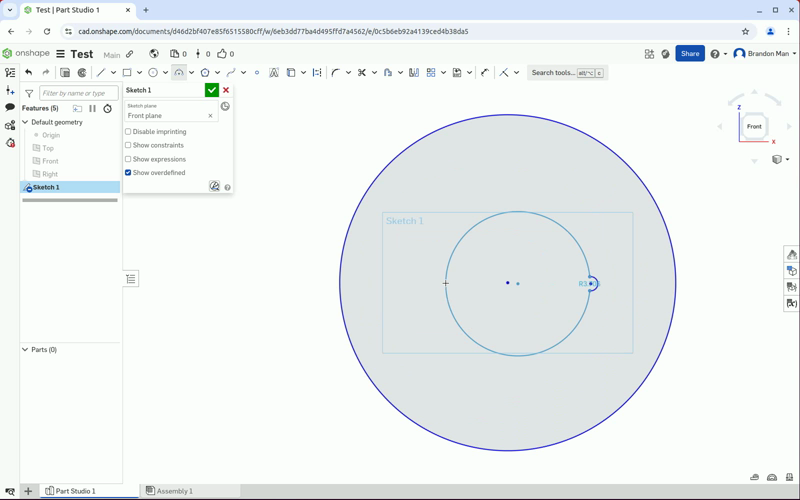
scroll(6)
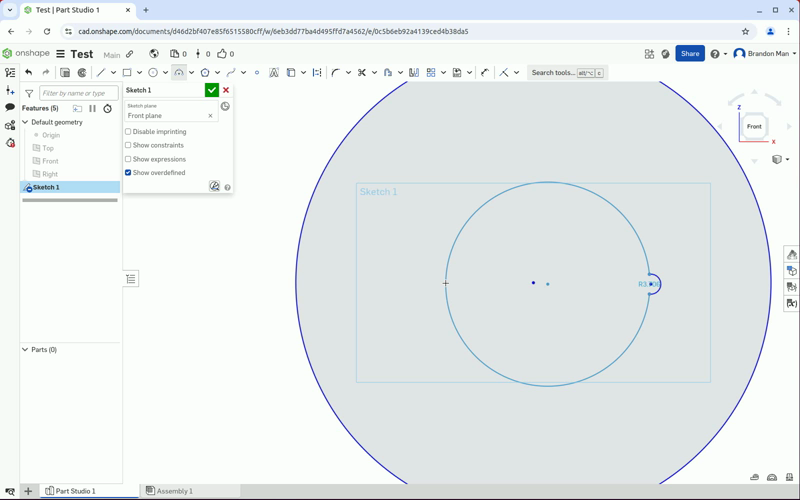
scroll(6)
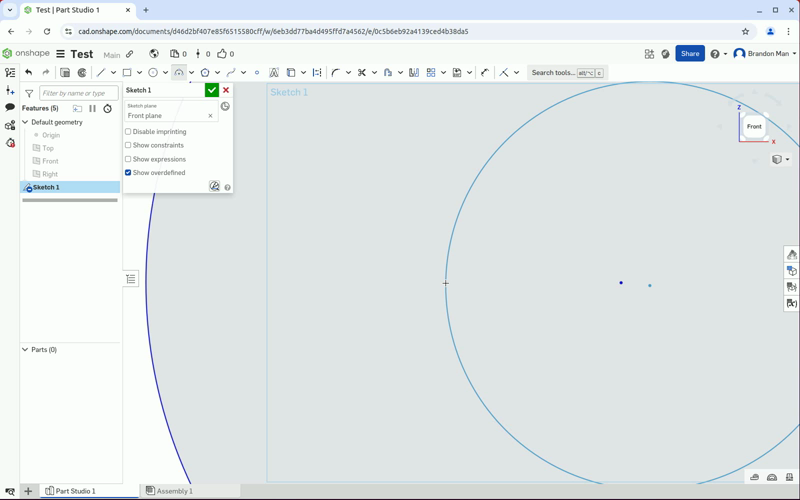
click(445, 282)
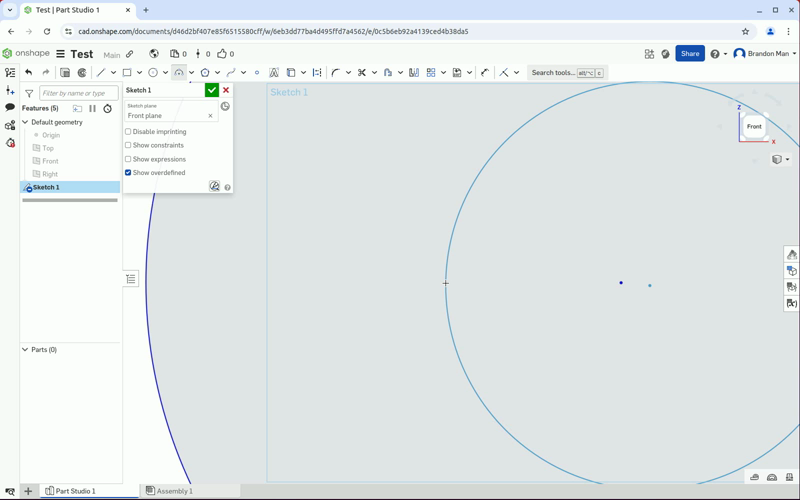
scroll(-6)
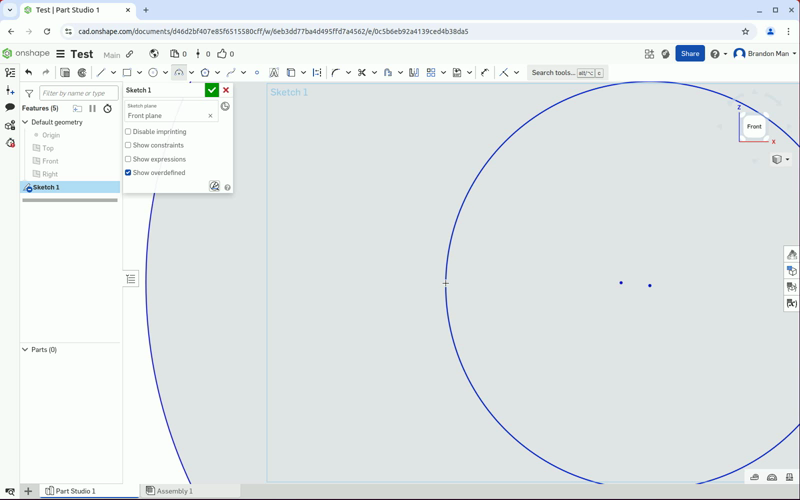
scroll(-6)
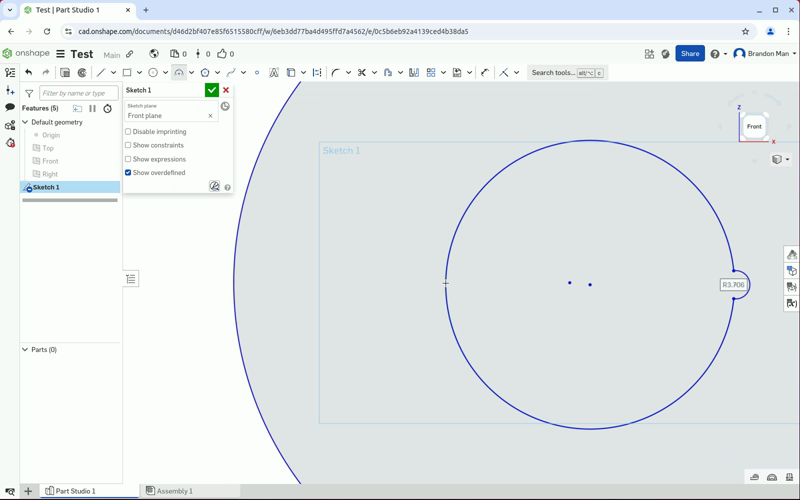
scroll(-6)
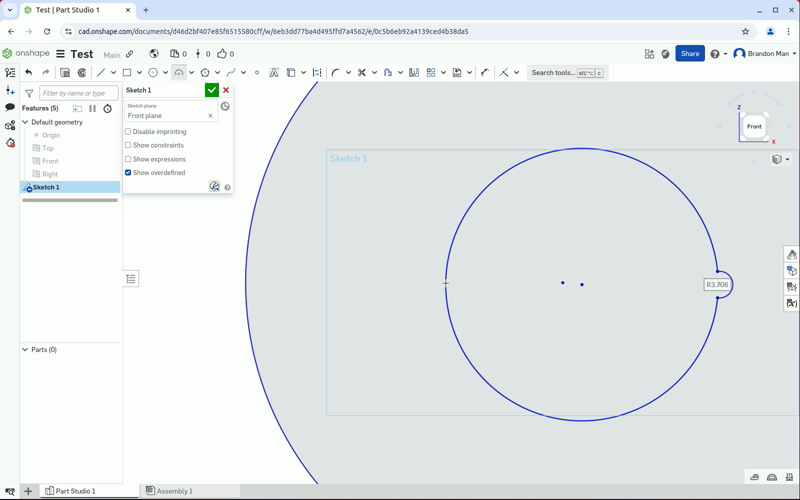
scroll(-6)
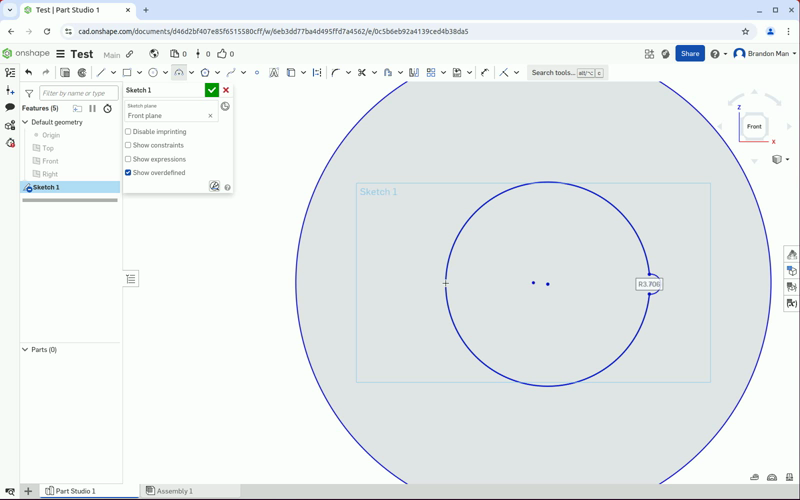
scroll(-6)
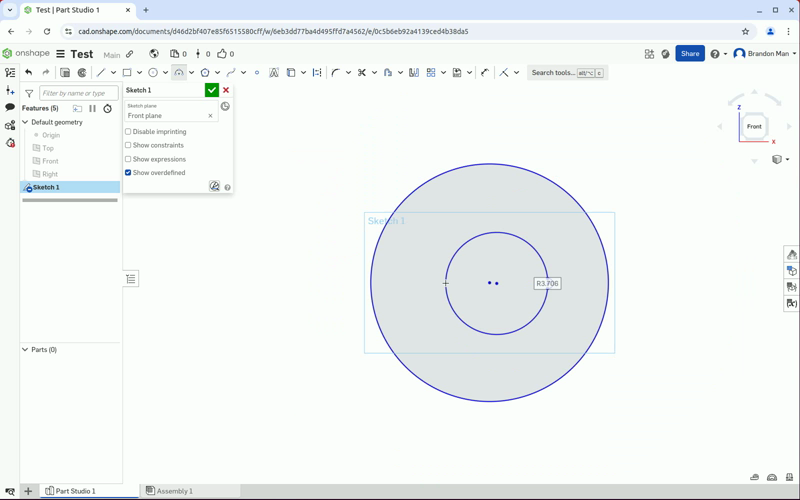
scroll(-6)
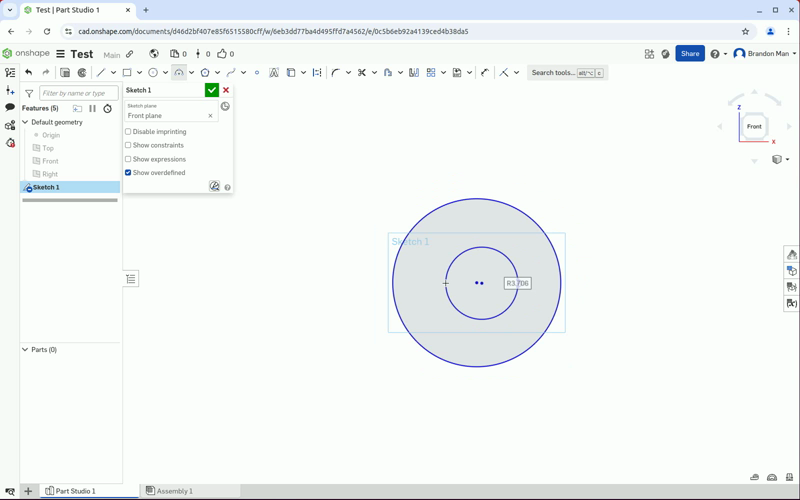
scroll(-6)
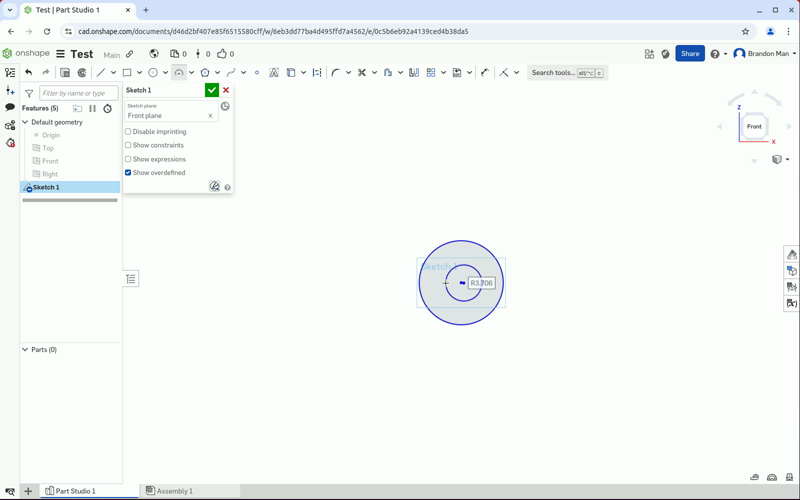
key_up(shift)
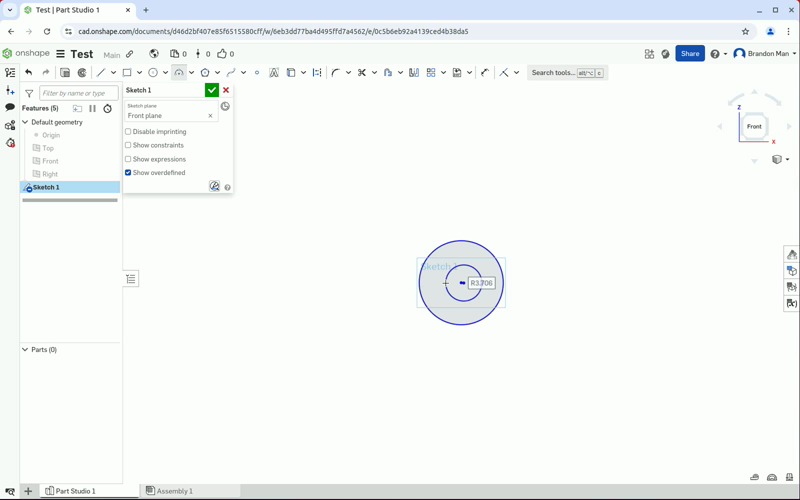
key(esc)
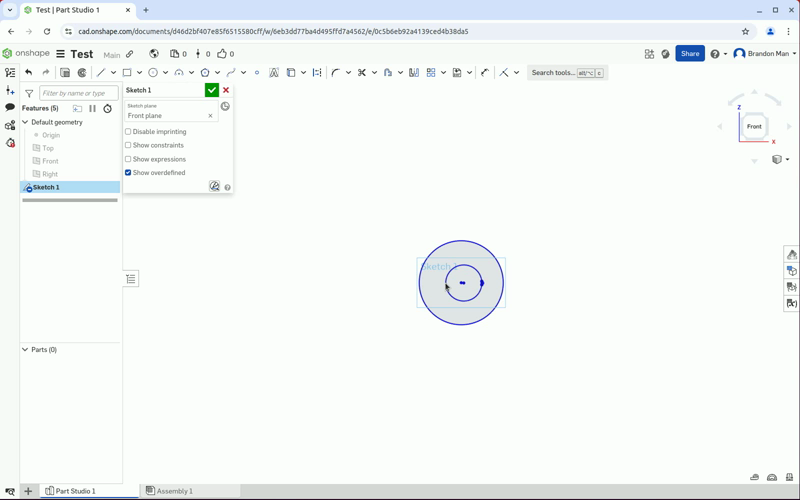
mouse_move(451, 304)
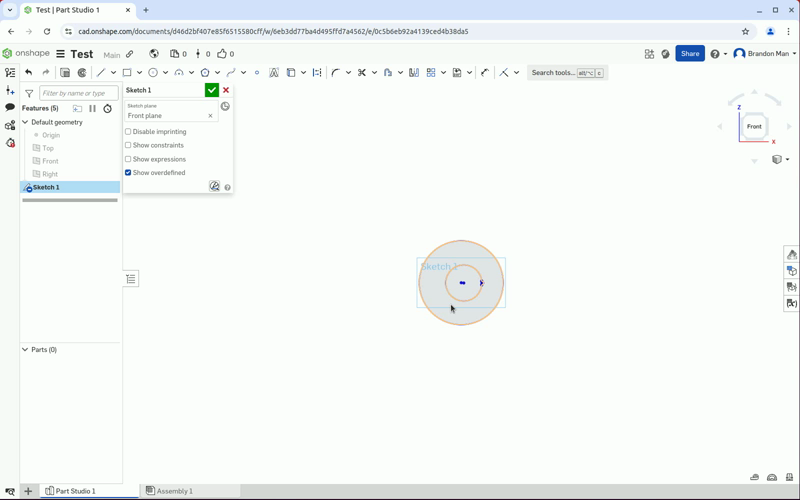
click(451, 304)
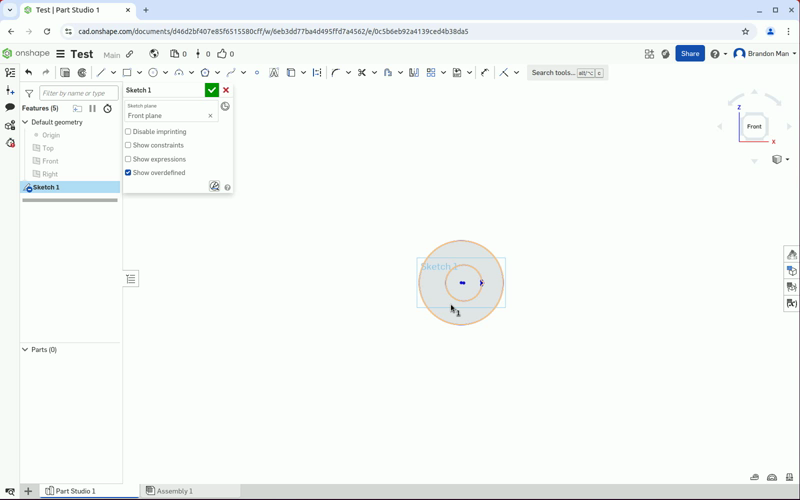
mouse_move(73, 352)
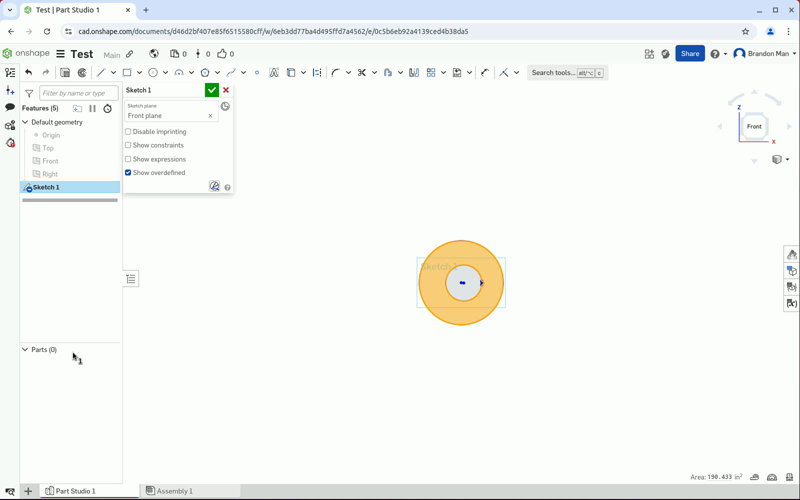
key(shift+y)
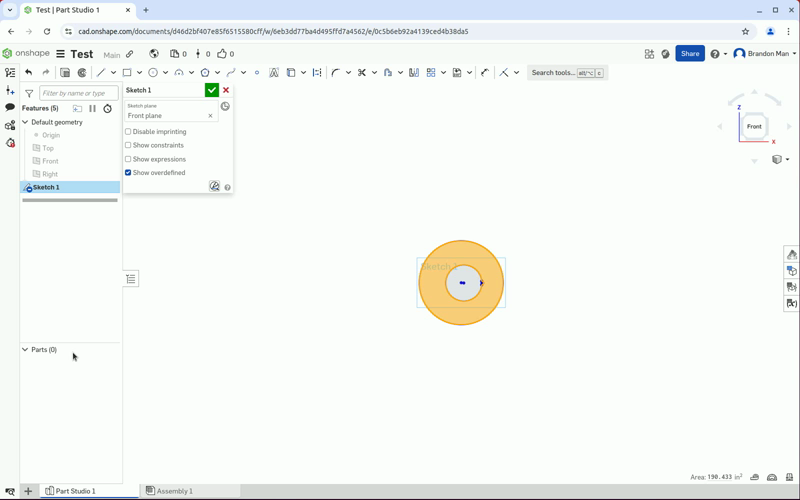
key(shift+e)
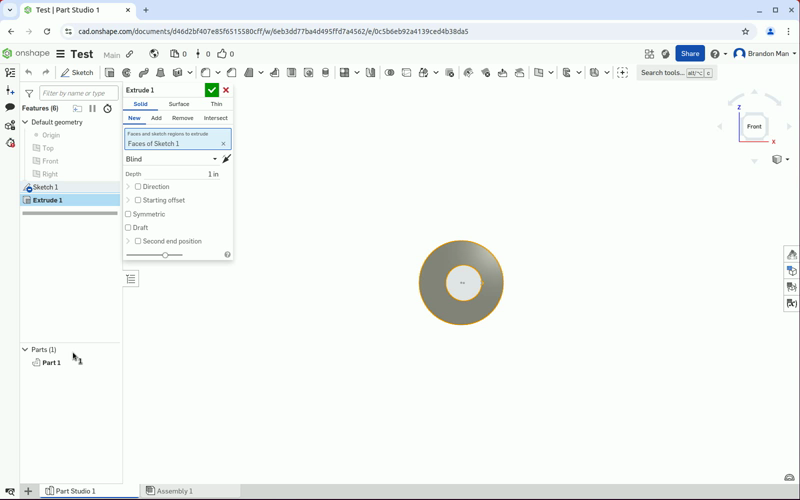
mouse_move(143, 106)
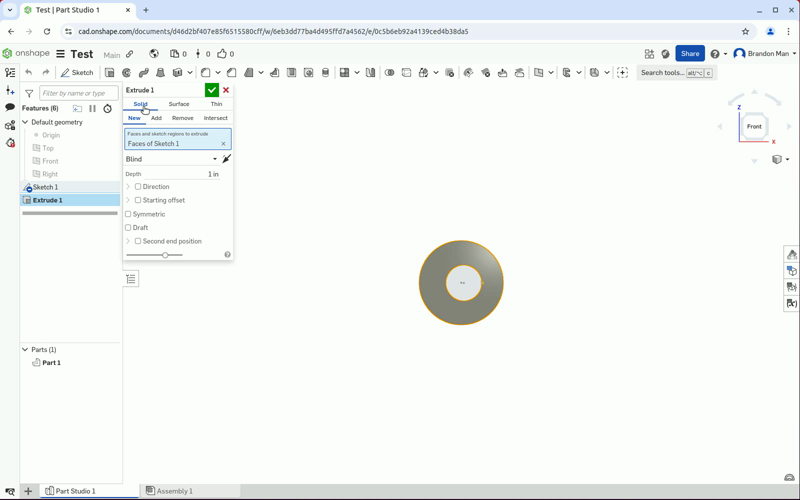
click(143, 106)
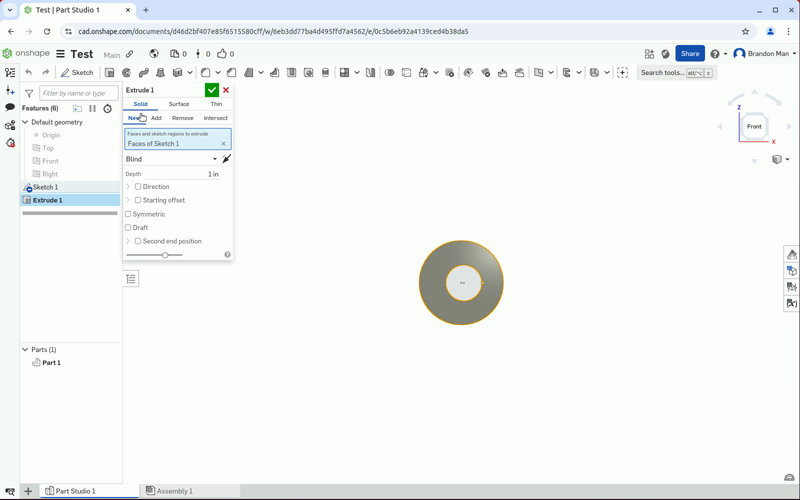
mouse_move(137, 120)
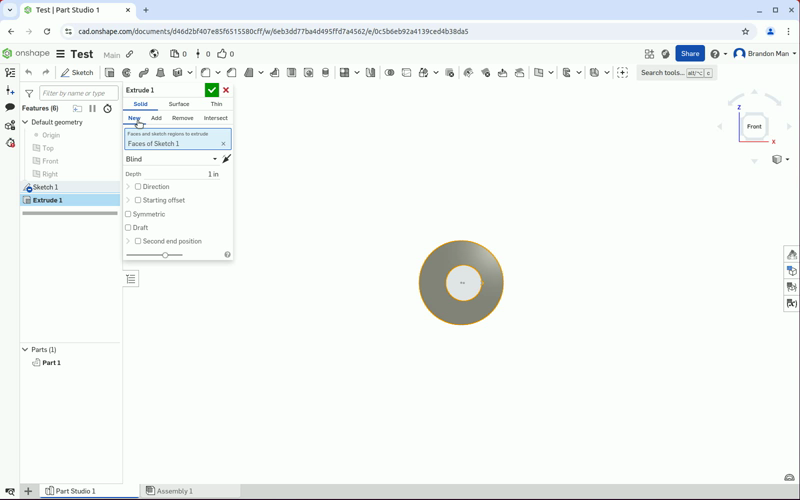
click(137, 120)
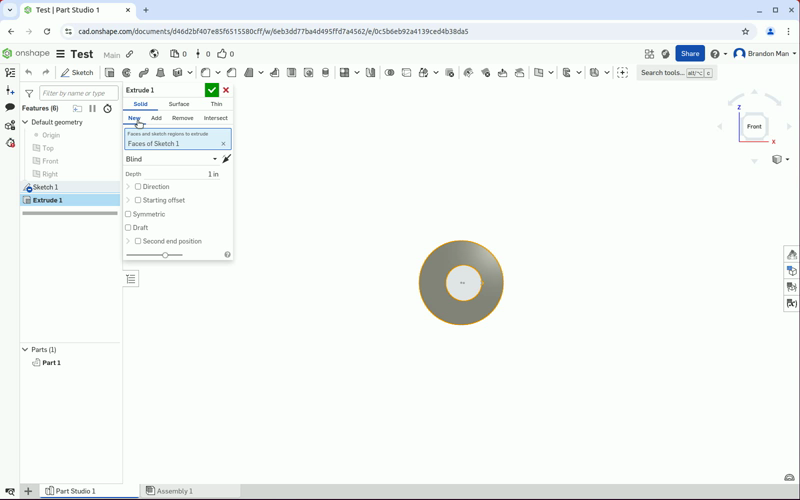
key(tab, 4)
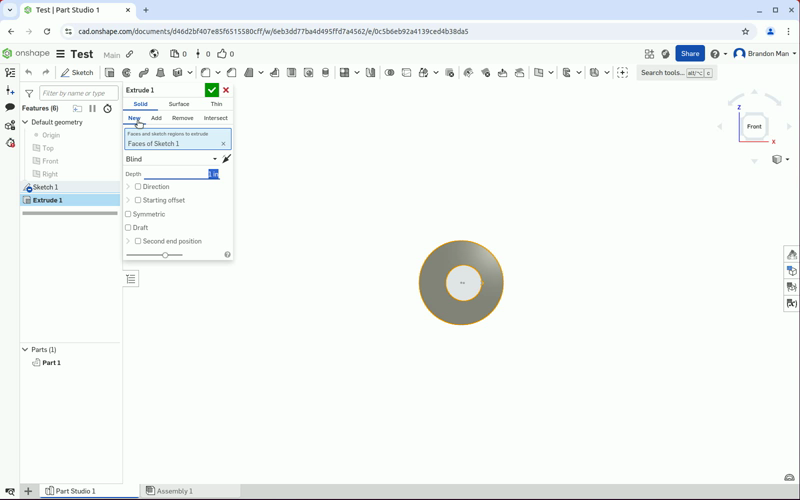
text(23.108)
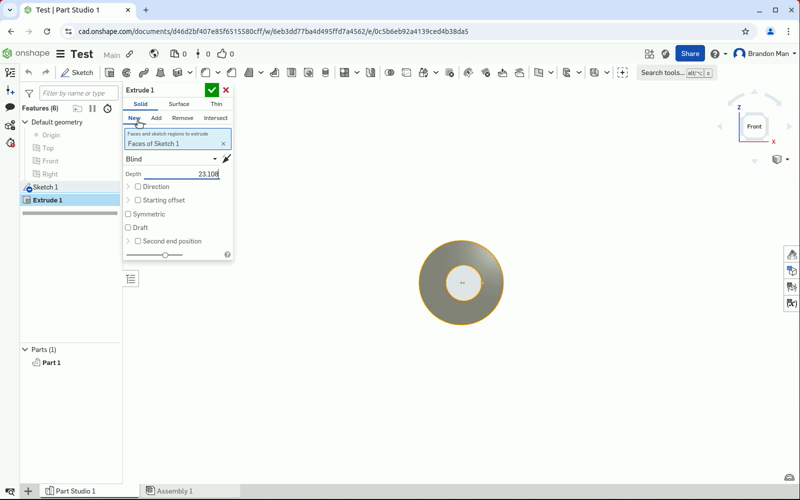
key(tab, 3)
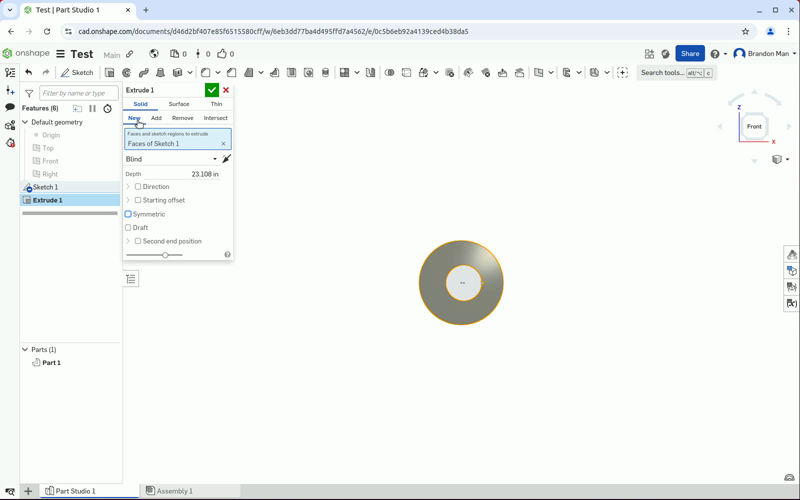
key(space)
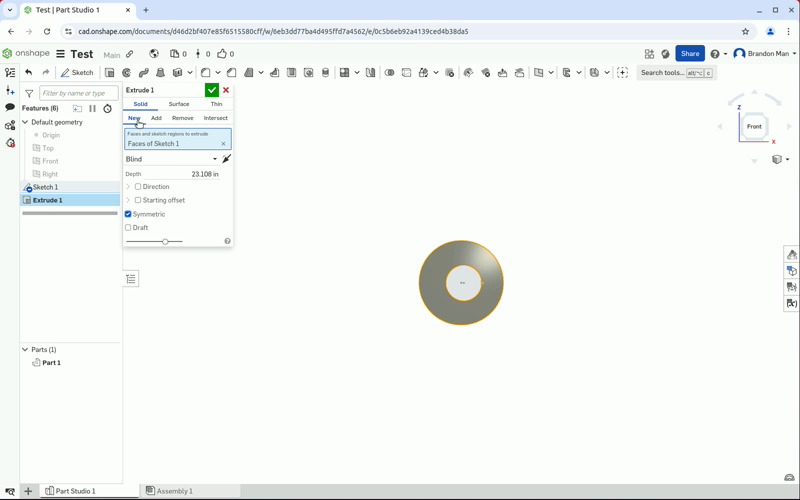
key(enter)
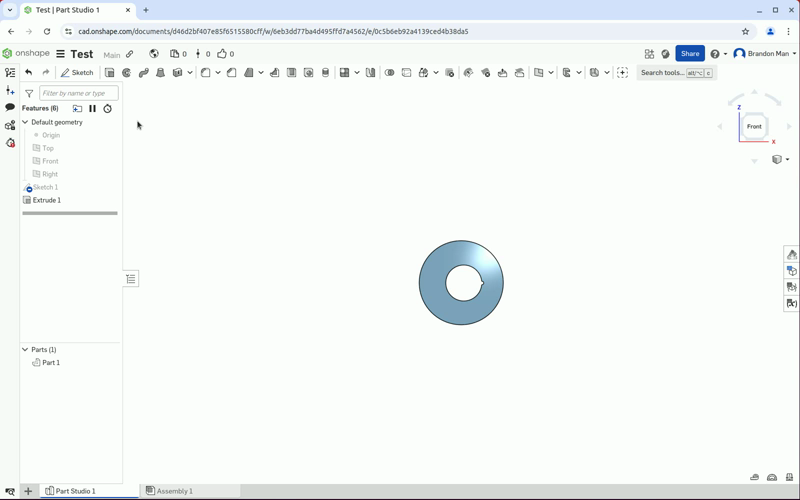
key(shift+h)
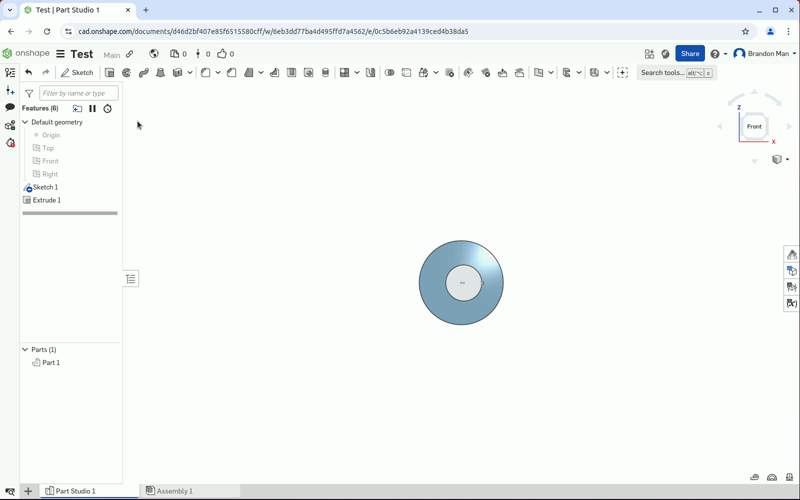
key(shift+h)
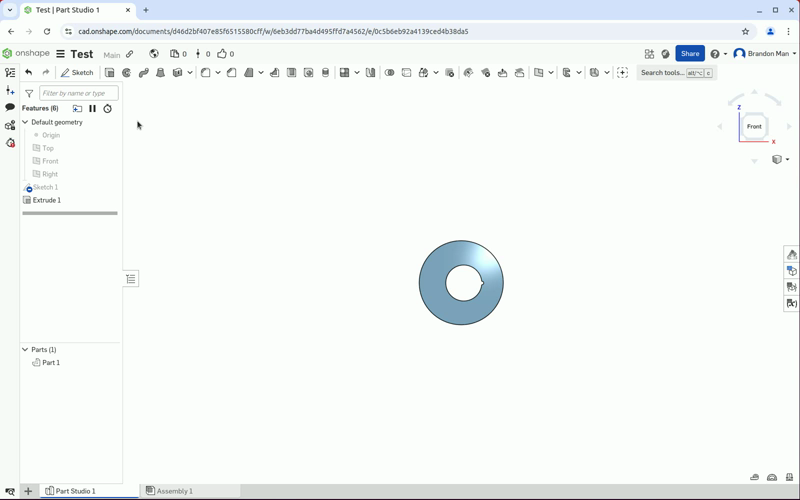
mouse_move(73, 189)
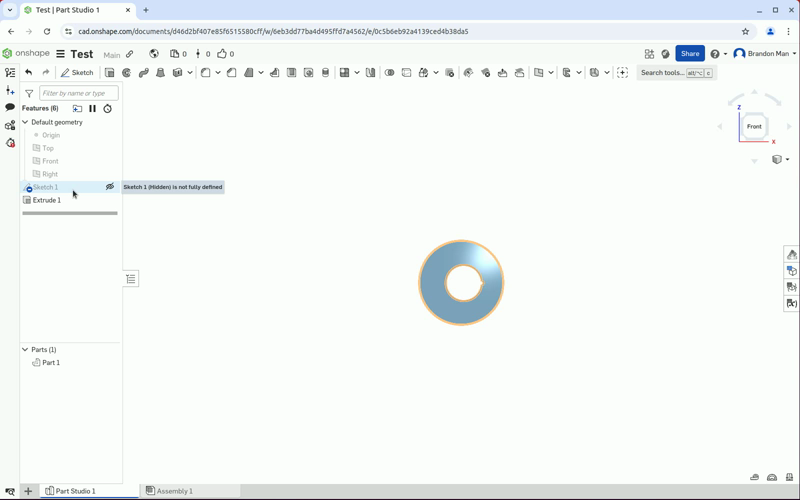
click(73, 189)
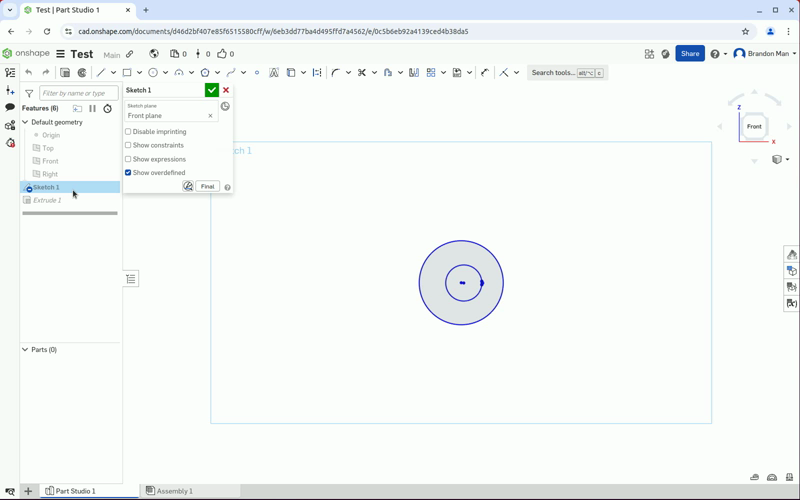
mouse_move(229, 92)
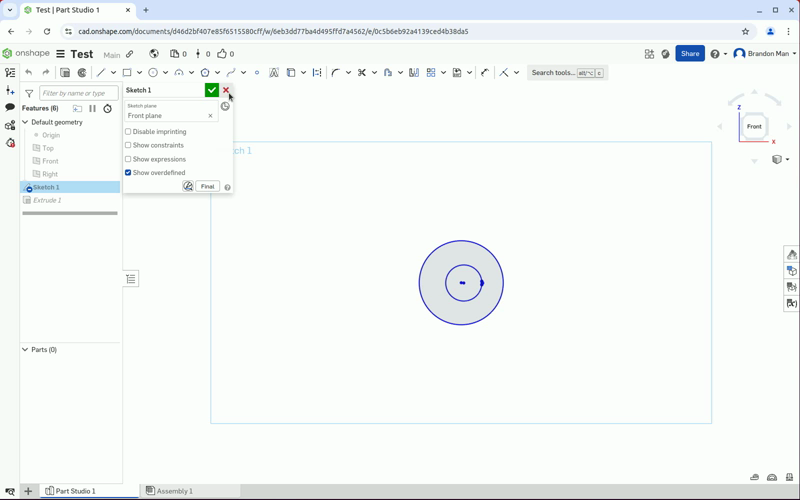
click(229, 92)
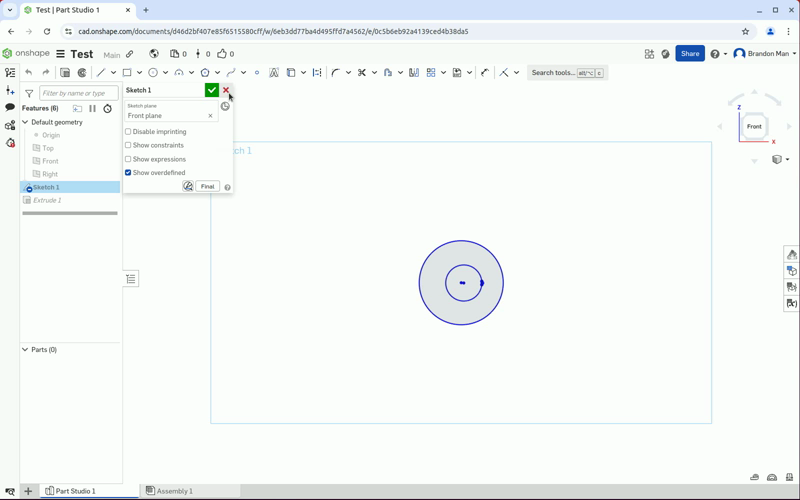
key(shift+s)
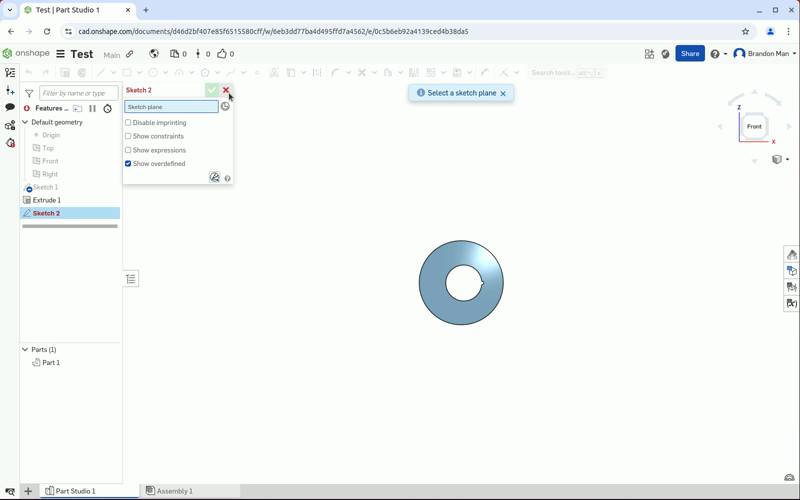
mouse_move(73, 163)
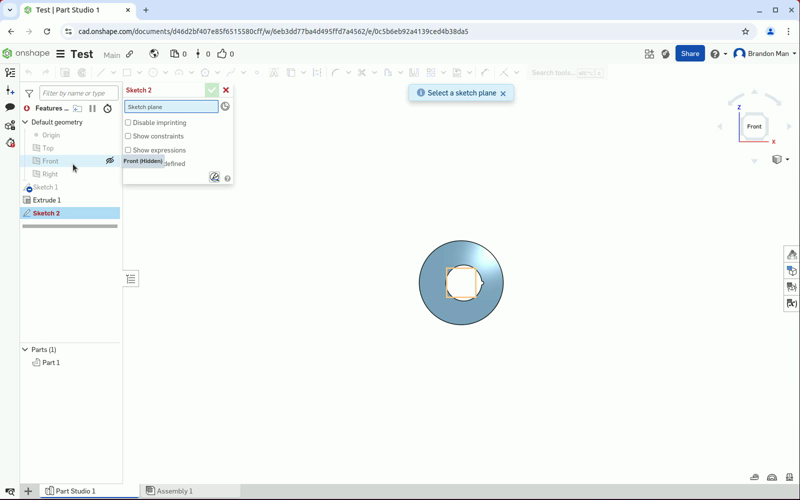
click(73, 163)
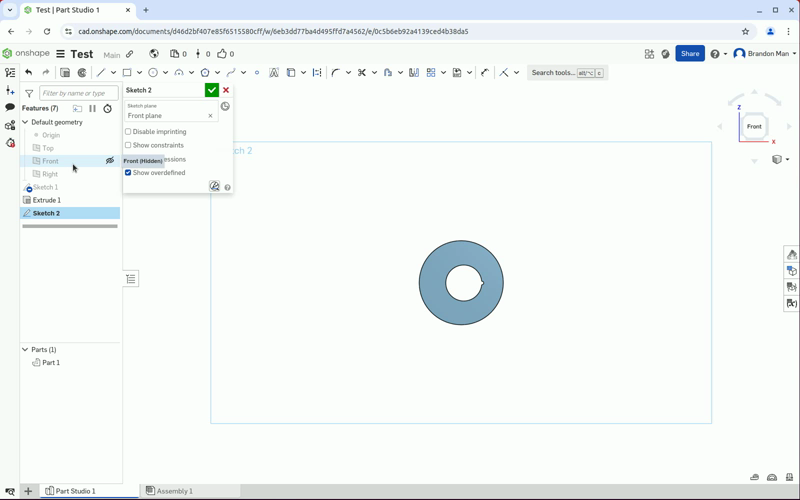
mouse_move(73, 352)
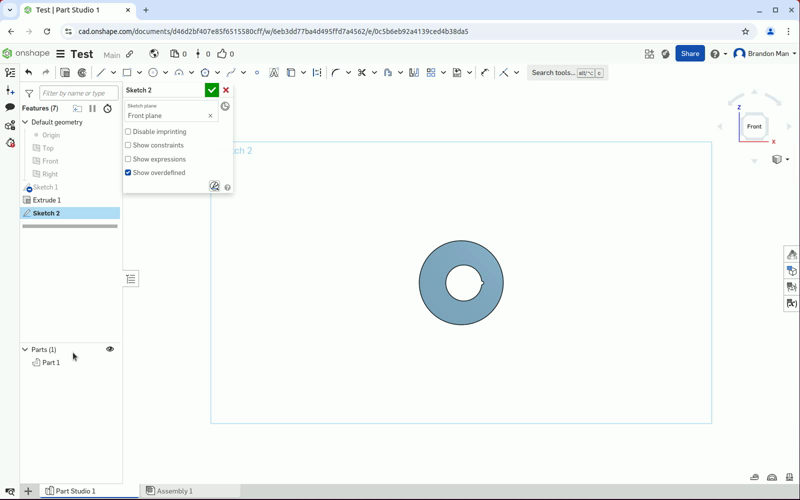
key(y)
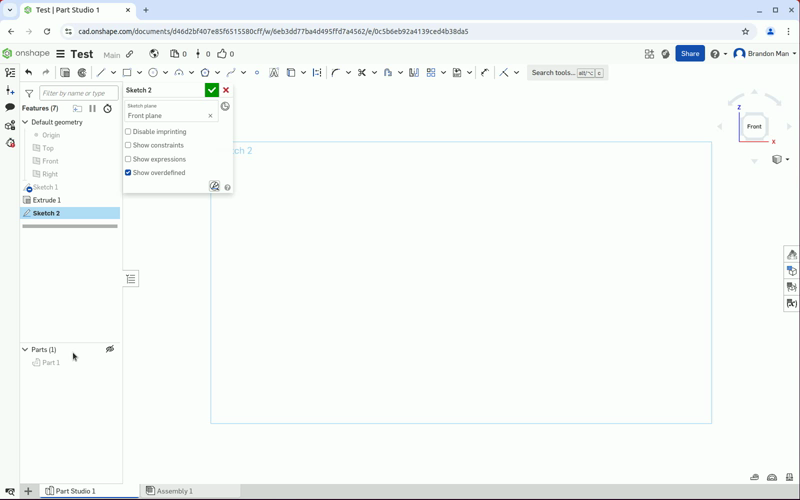
key(a)
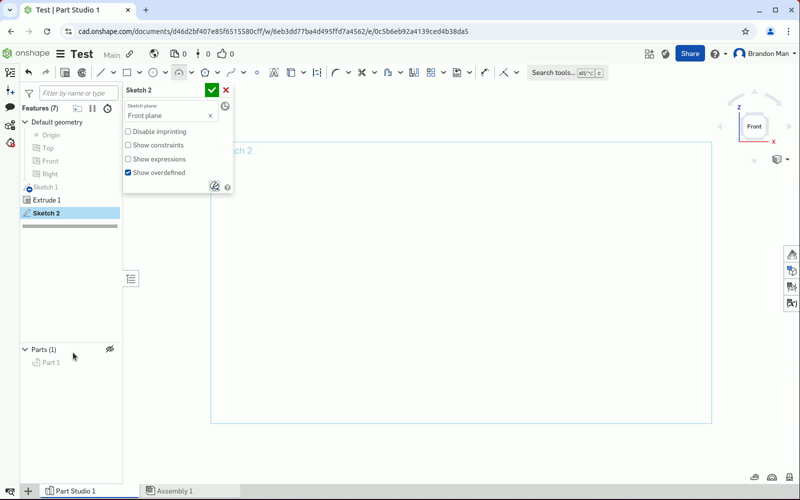
key_down(shift)
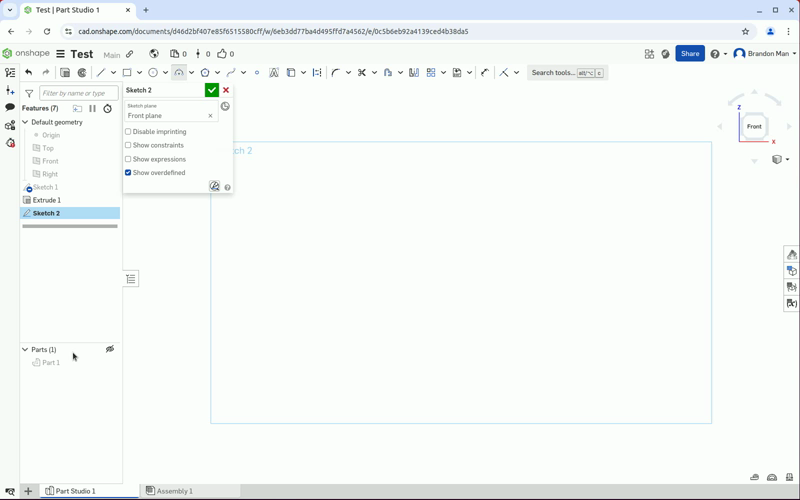
mouse_move(481, 285)
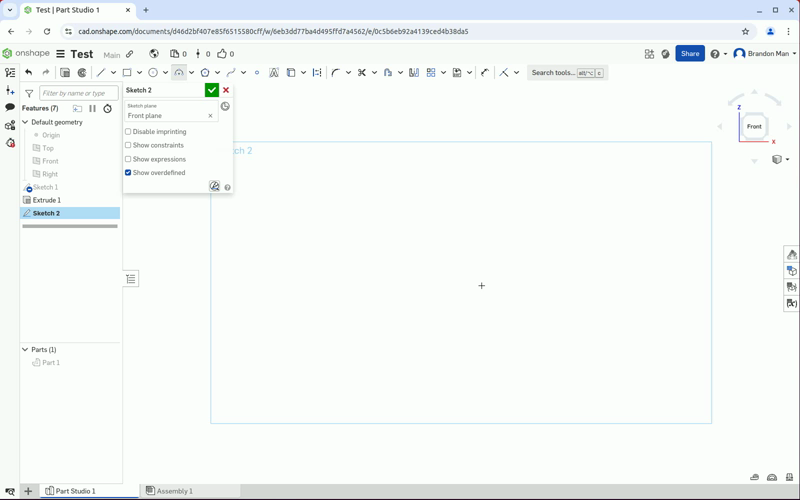
click(481, 285)
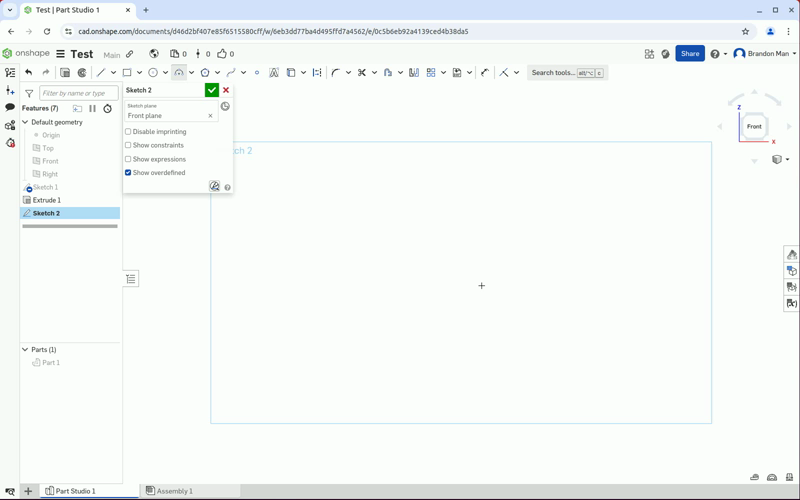
key_up(shift)
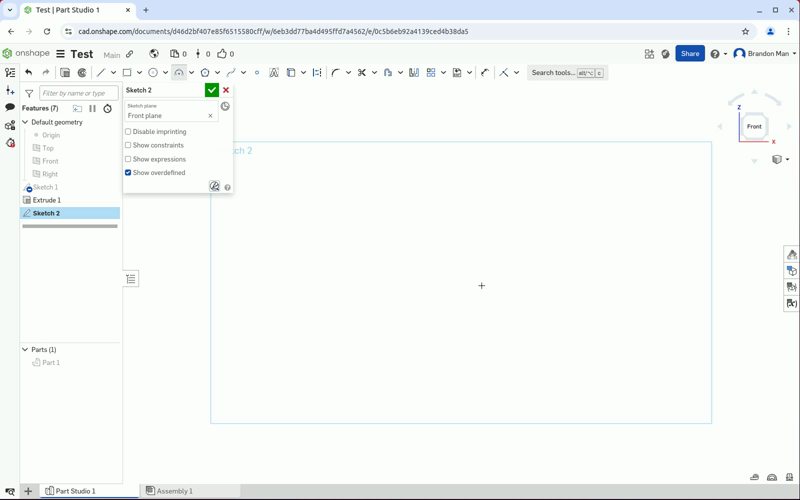
key_down(shift)
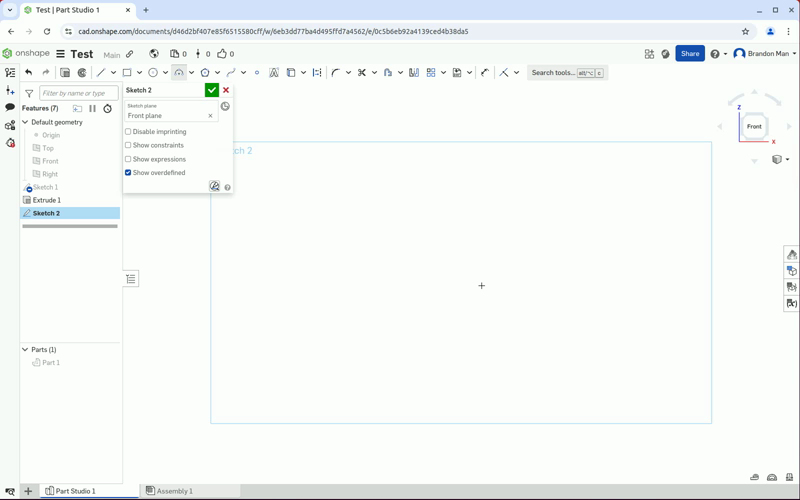
mouse_move(481, 281)
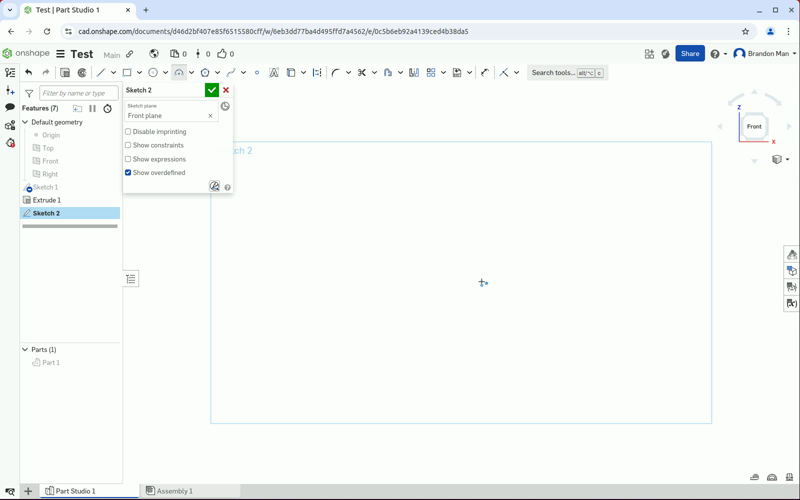
scroll(6)
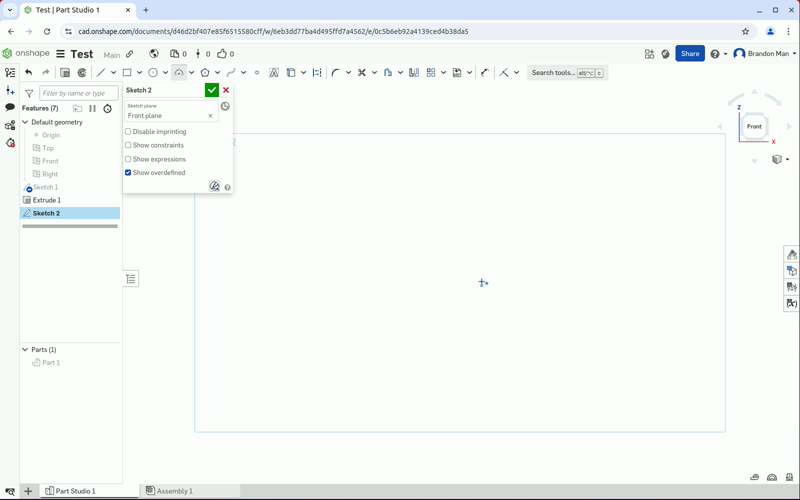
scroll(6)
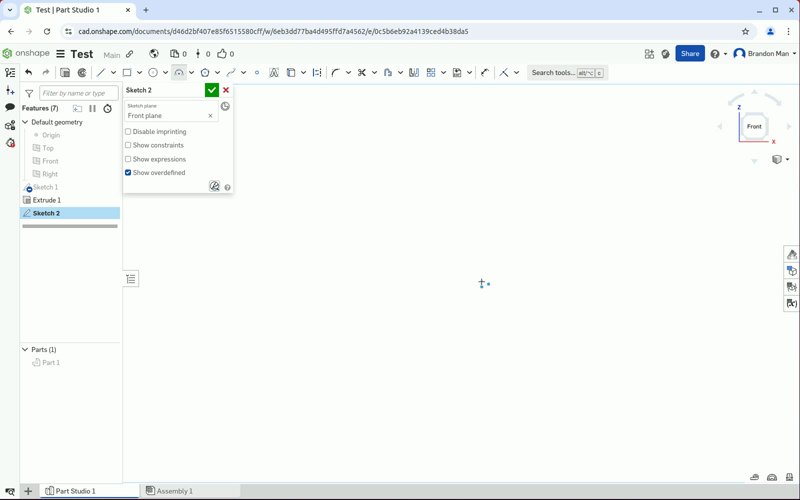
scroll(6)
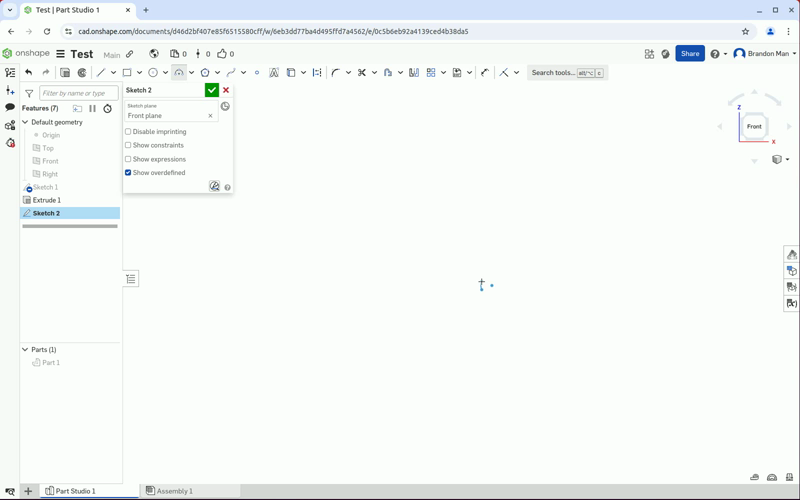
scroll(6)
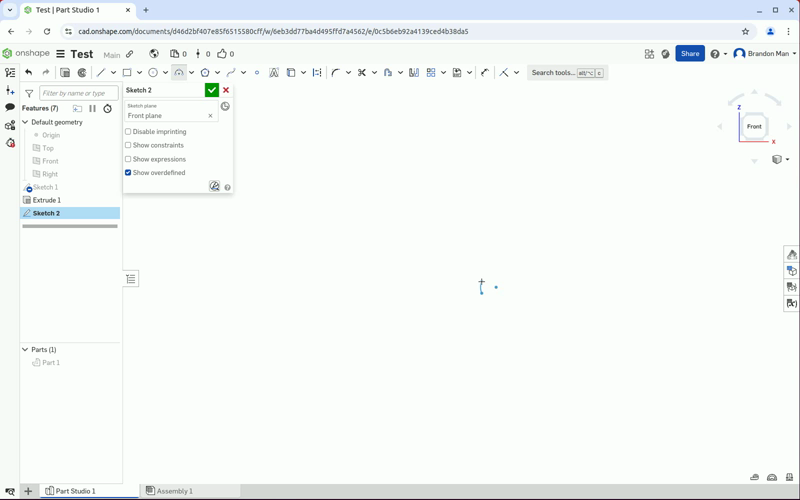
scroll(6)
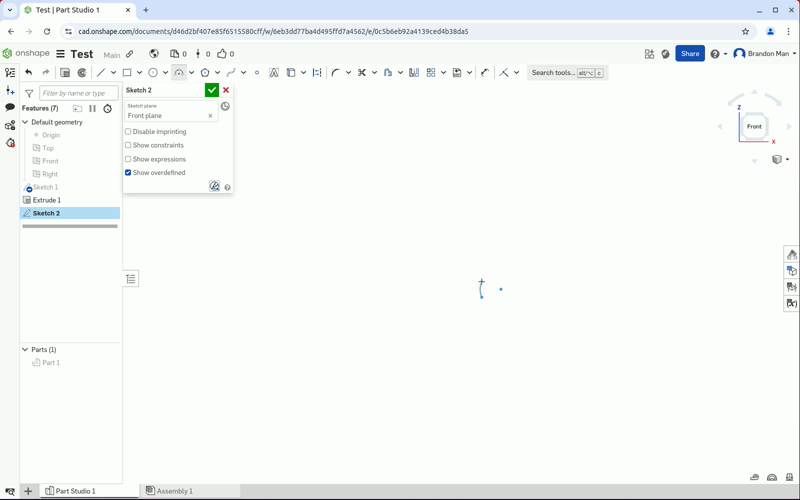
scroll(6)
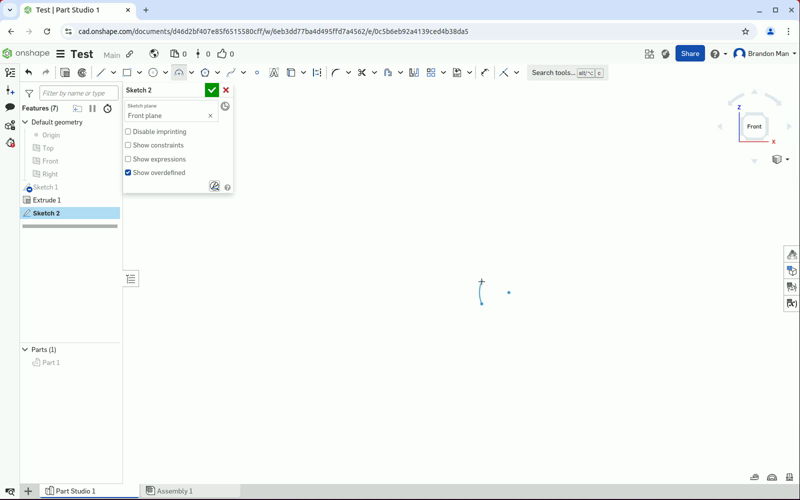
scroll(6)
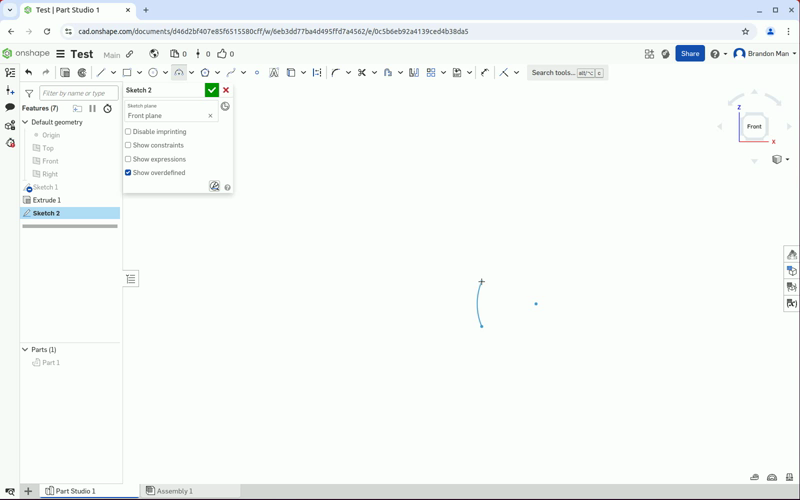
click(481, 281)
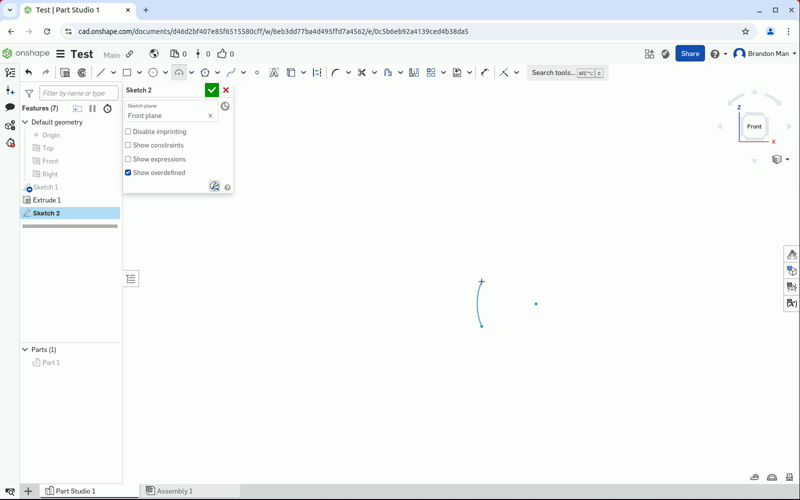
scroll(-6)
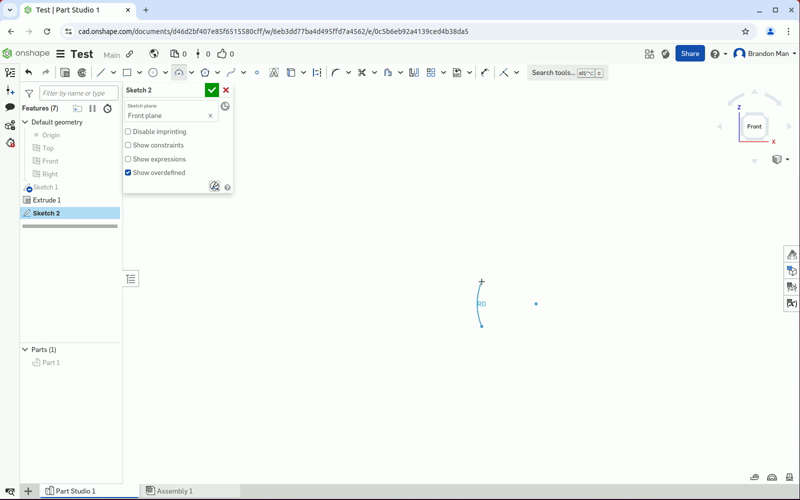
scroll(-6)
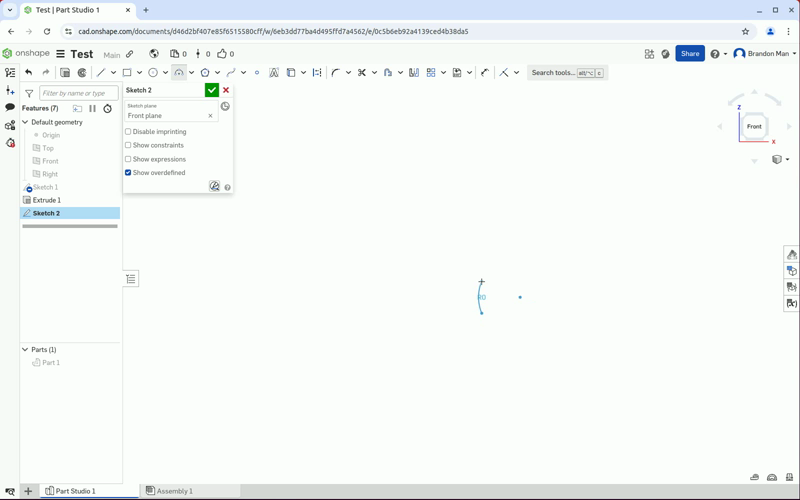
scroll(-6)
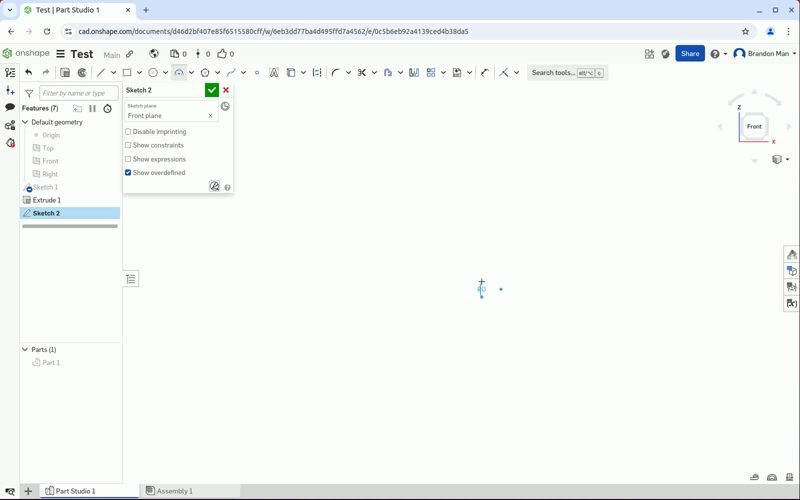
scroll(-6)
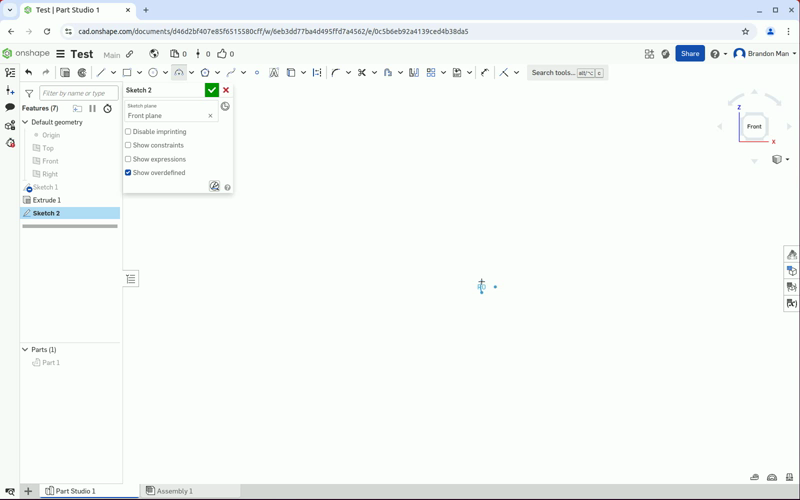
scroll(-6)
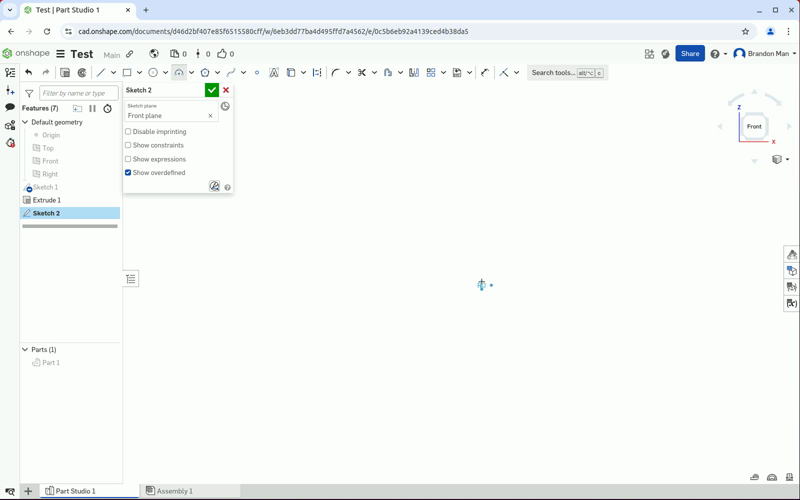
scroll(-6)
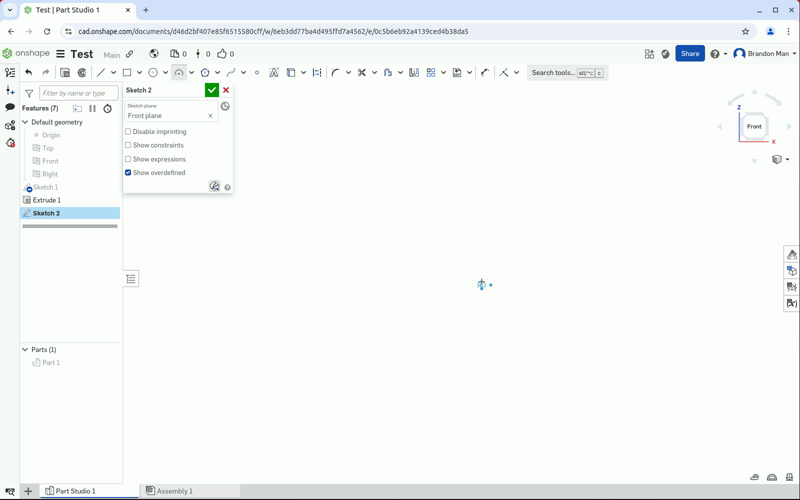
scroll(-6)
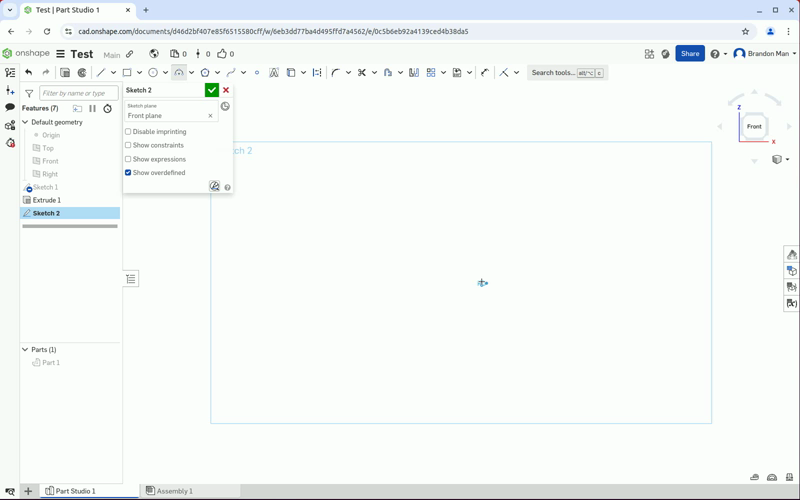
mouse_move(480, 283)
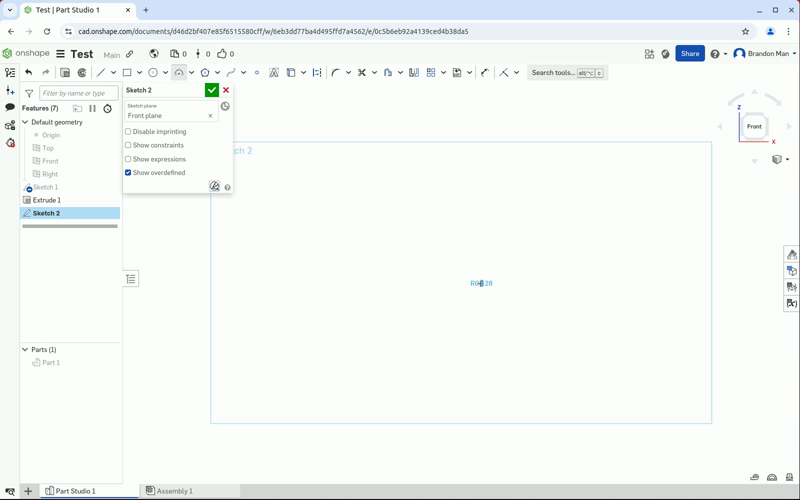
scroll(6)
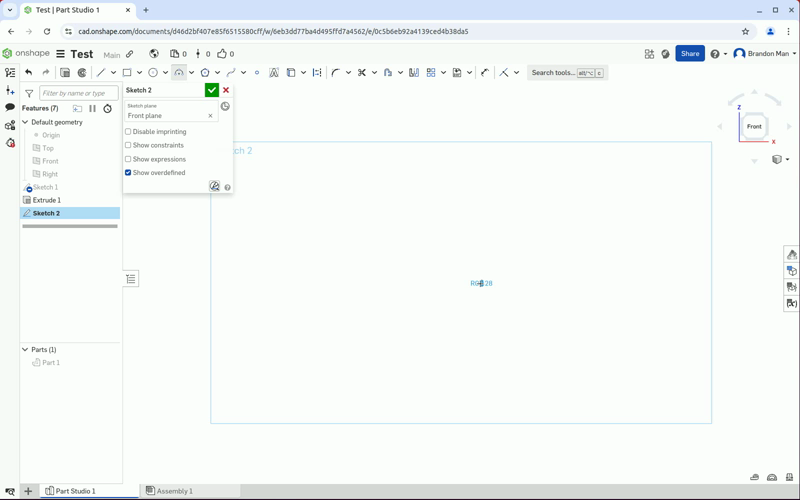
scroll(6)
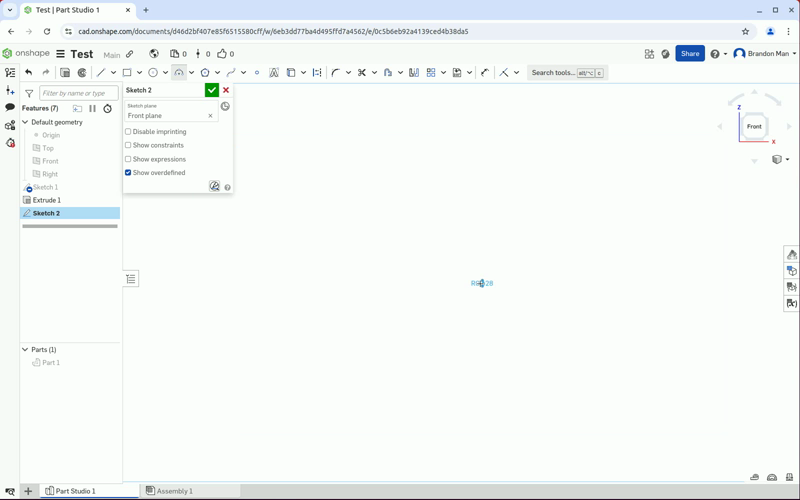
scroll(6)
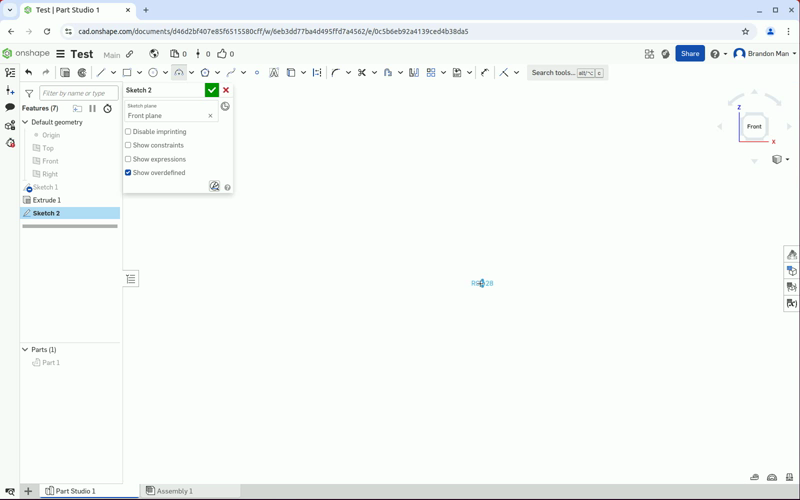
scroll(6)
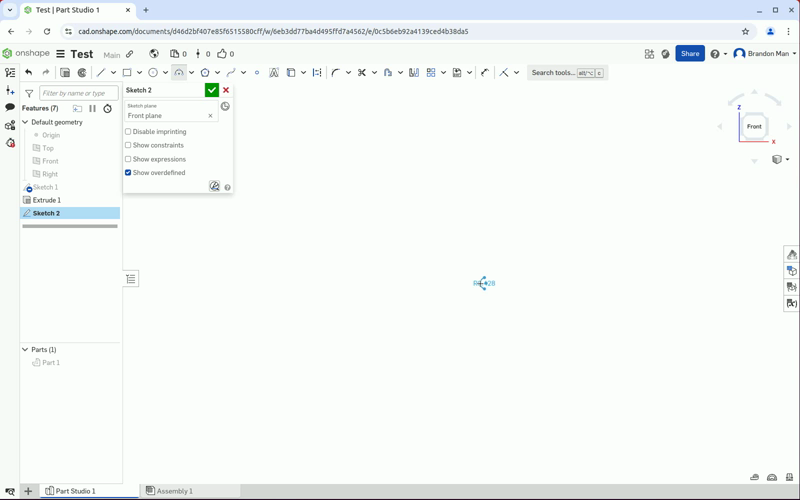
scroll(6)
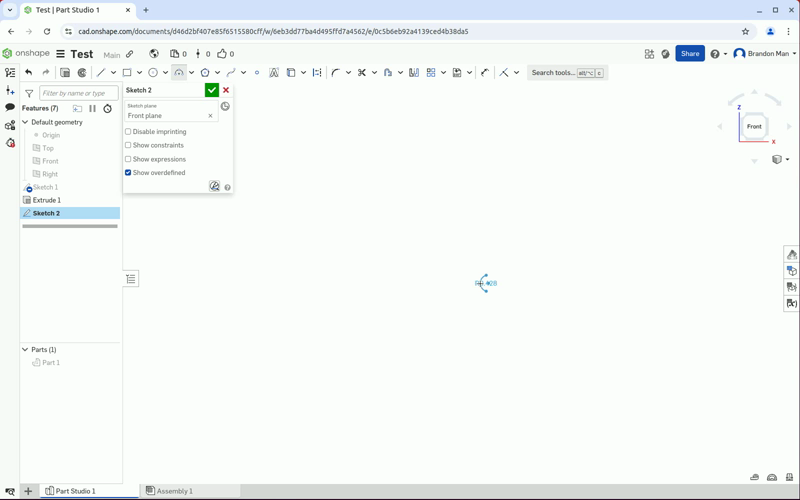
scroll(6)
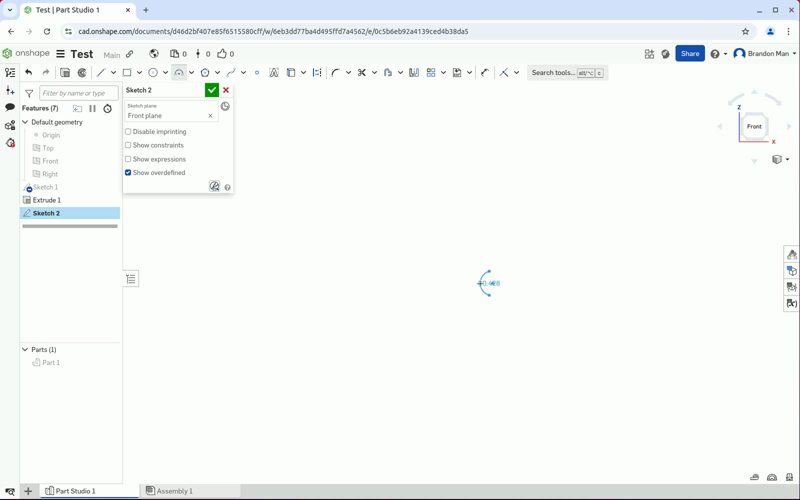
scroll(6)
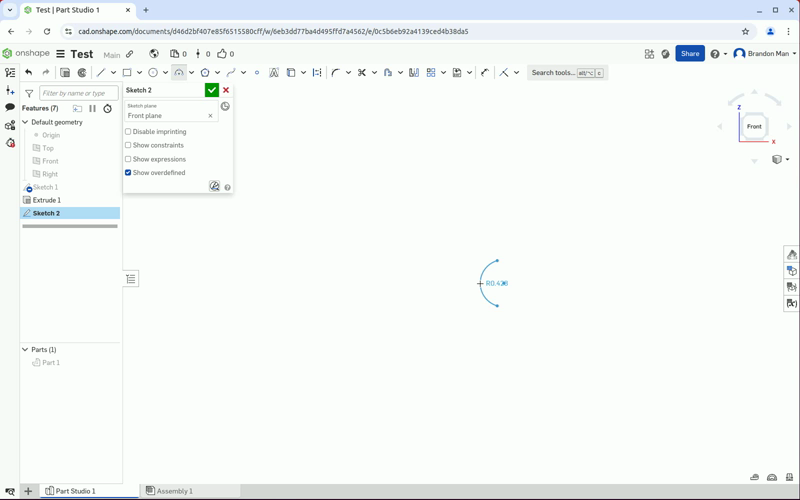
click(480, 283)
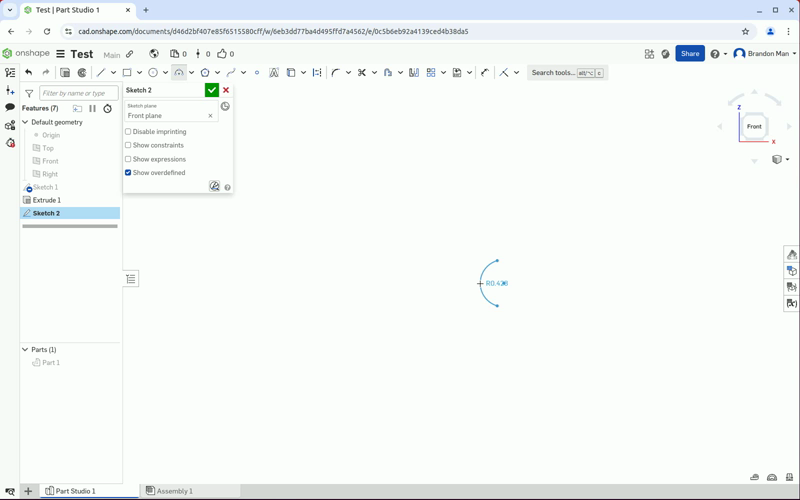
scroll(-6)
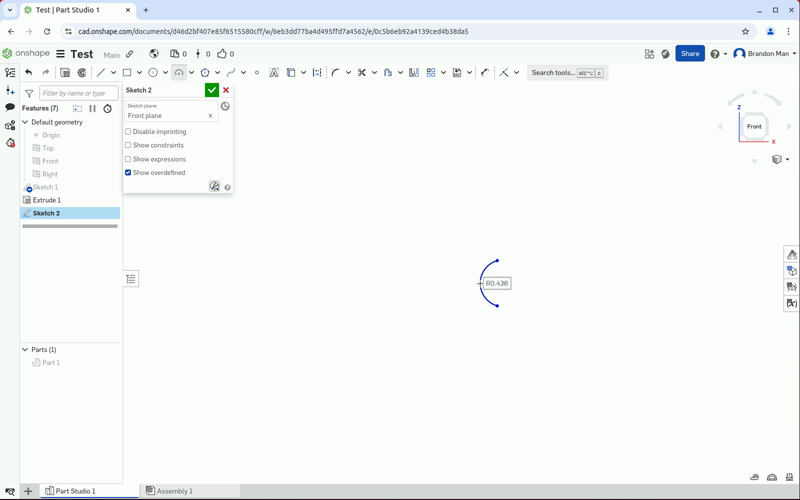
scroll(-6)
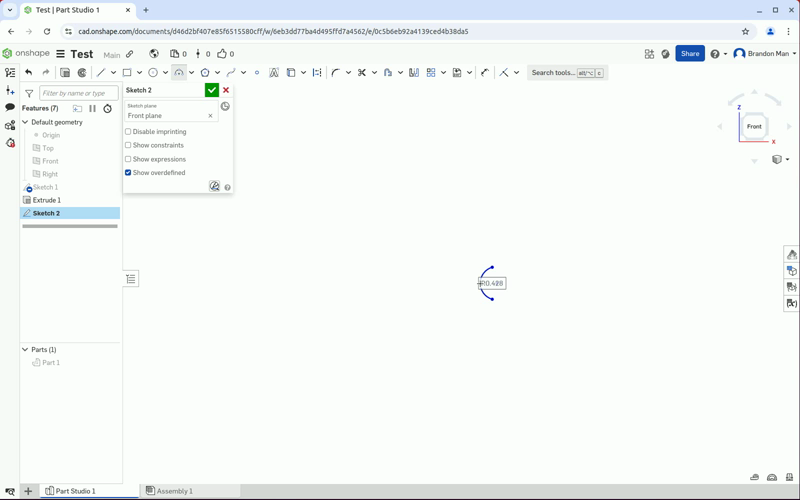
scroll(-6)
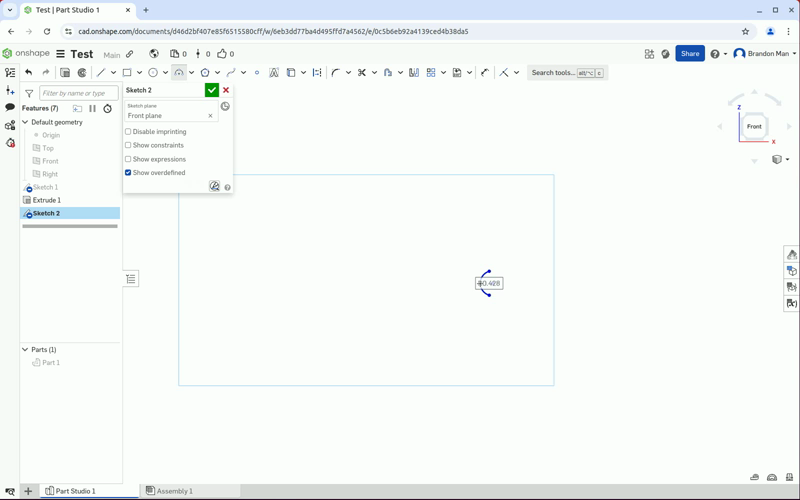
scroll(-6)
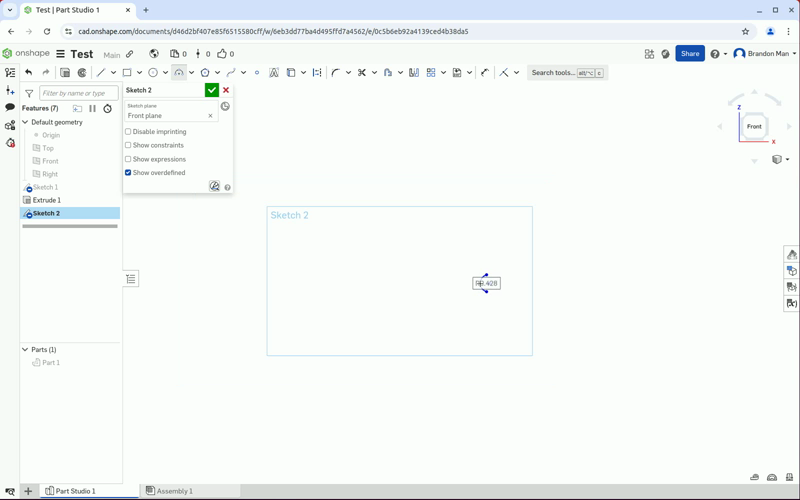
scroll(-6)
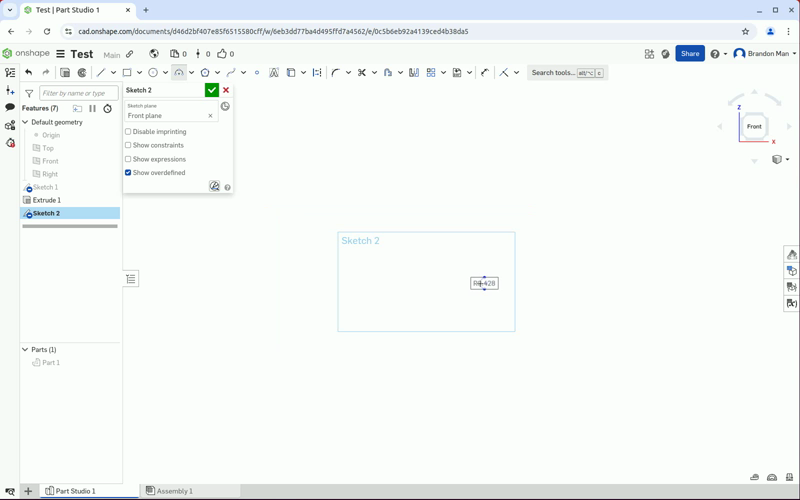
scroll(-6)
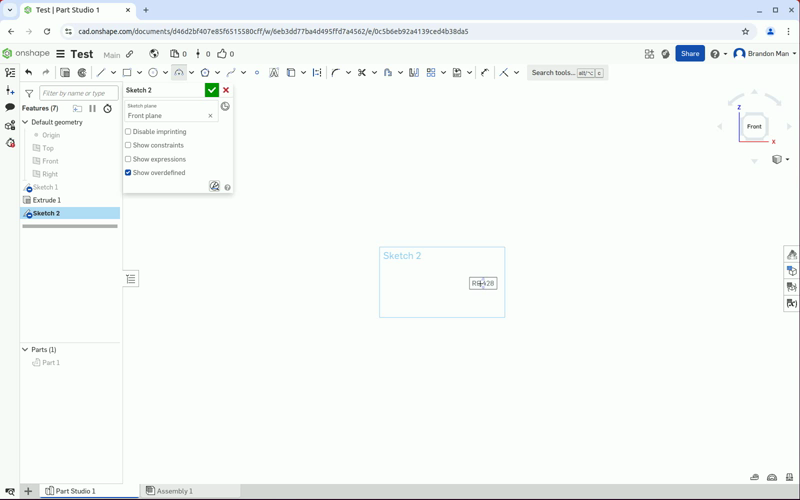
scroll(-6)
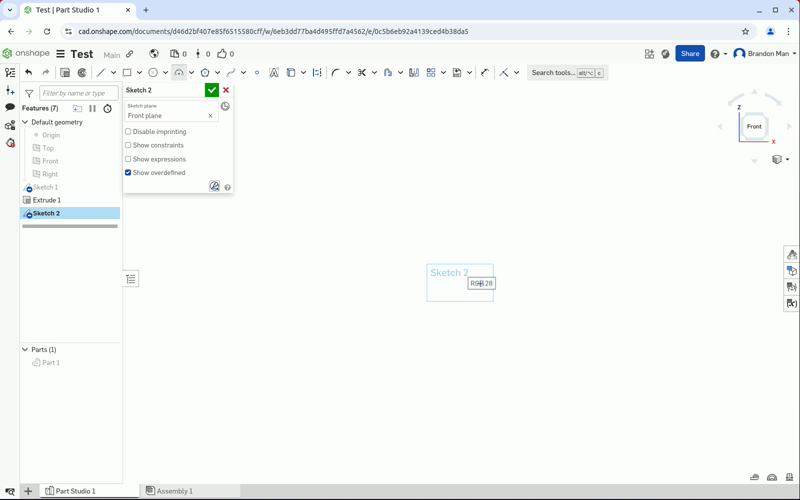
key_up(shift)
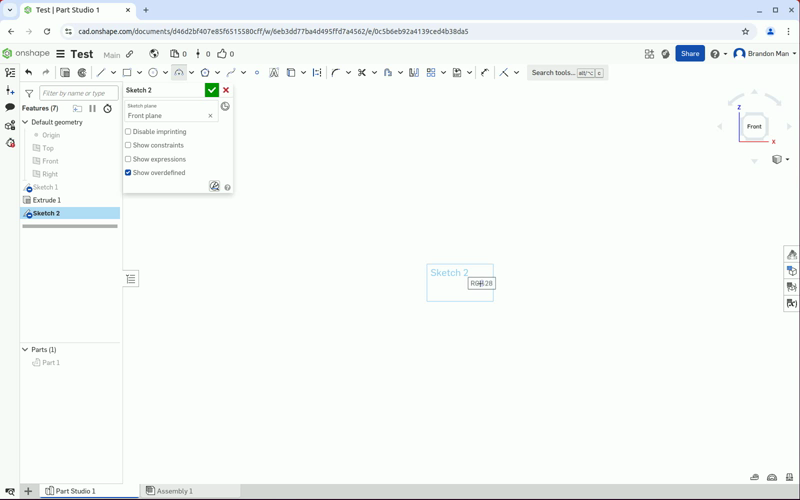
mouse_move(481, 281)
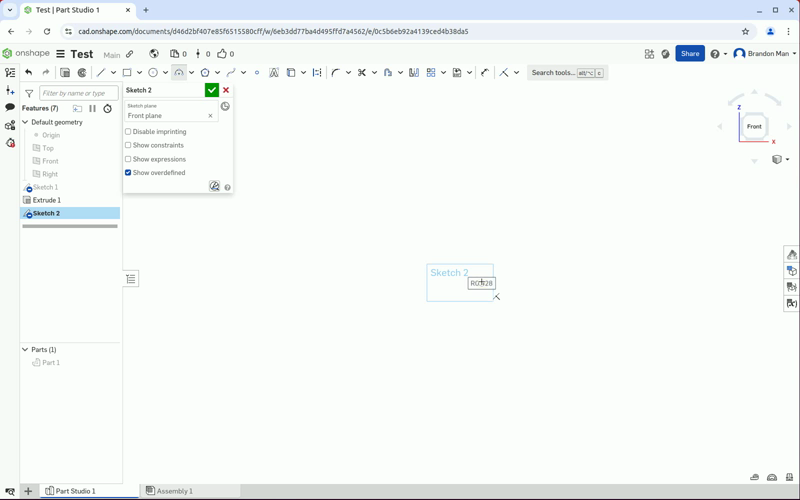
scroll(6)
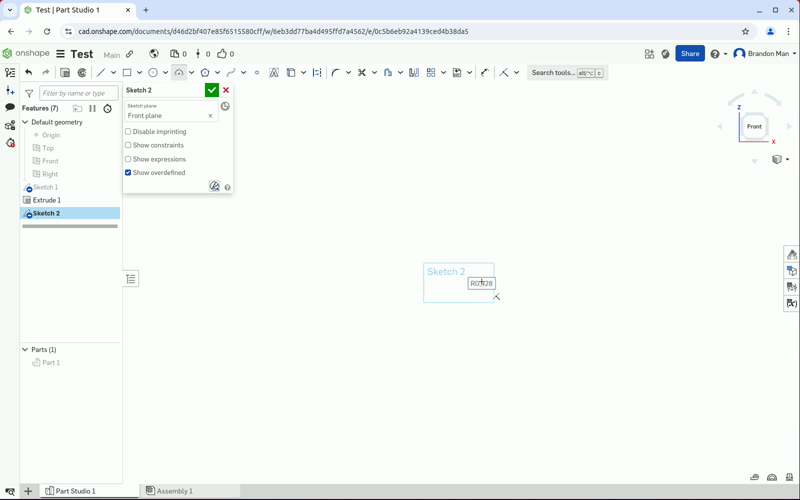
scroll(6)
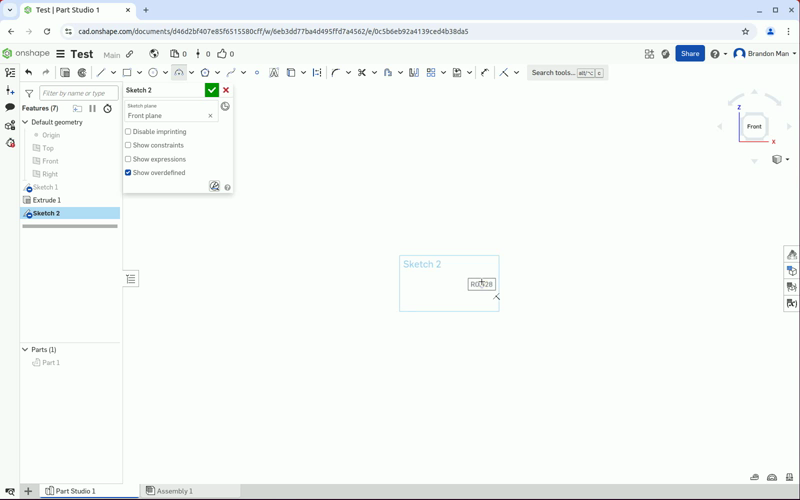
scroll(6)
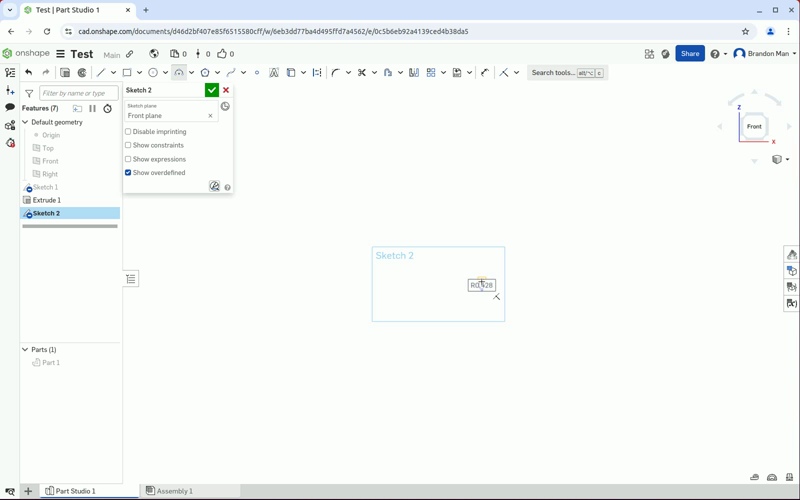
scroll(6)
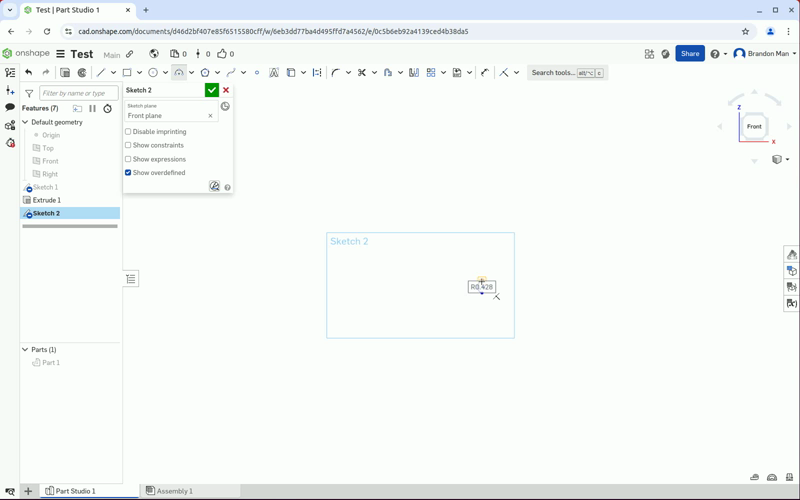
scroll(6)
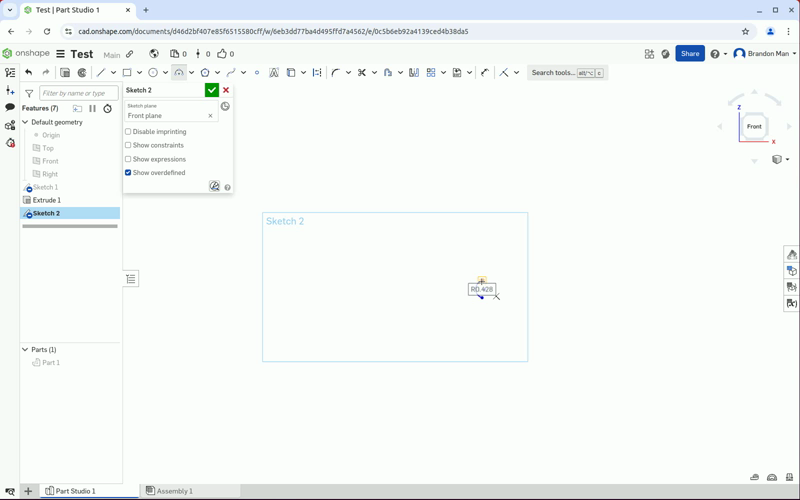
scroll(6)
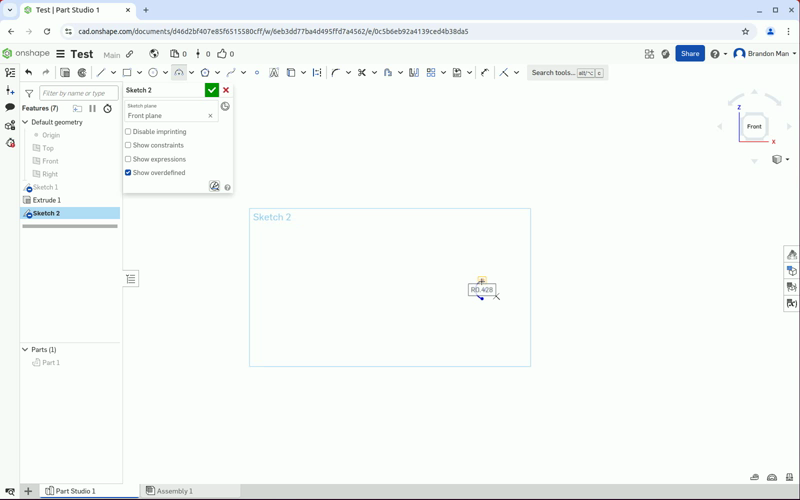
scroll(6)
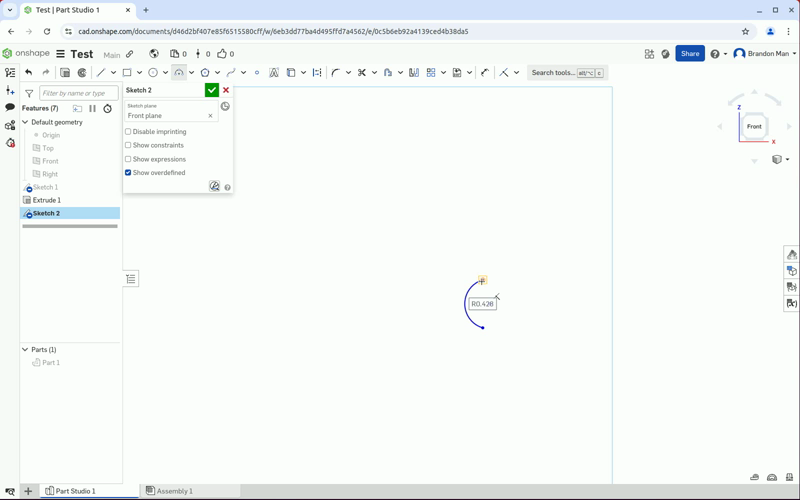
click(481, 281)
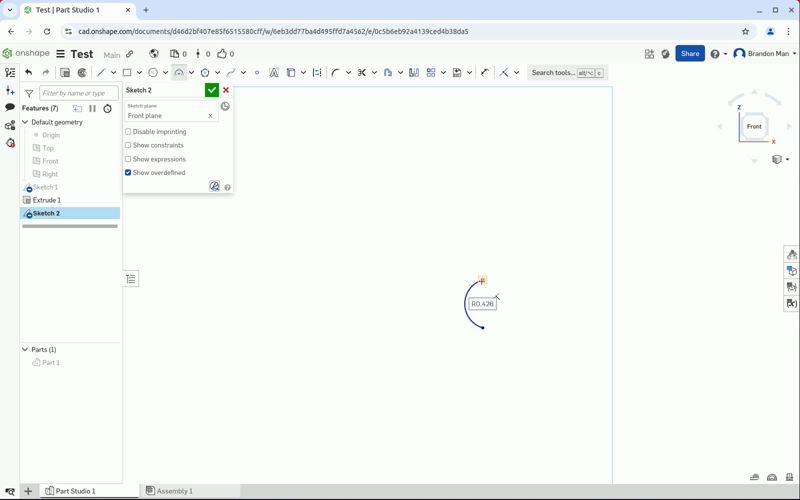
scroll(-6)
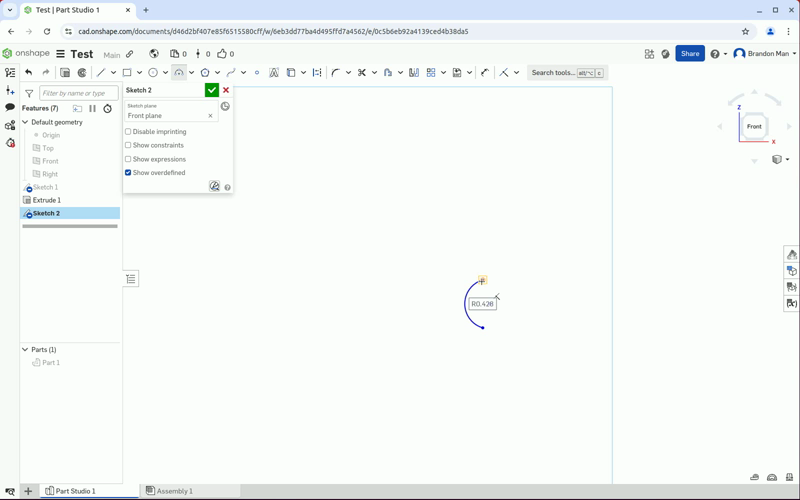
scroll(-6)
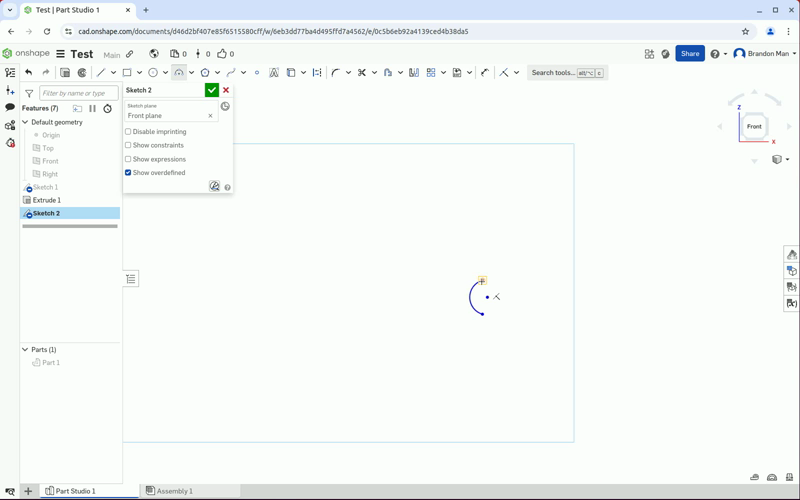
scroll(-6)
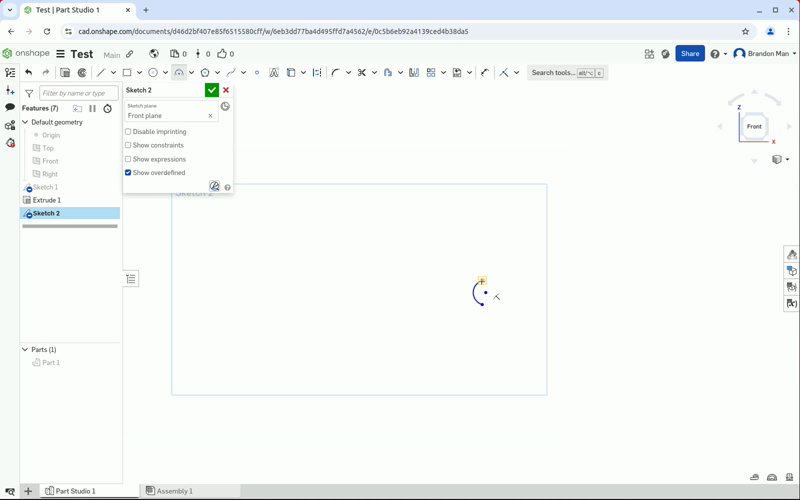
scroll(-6)
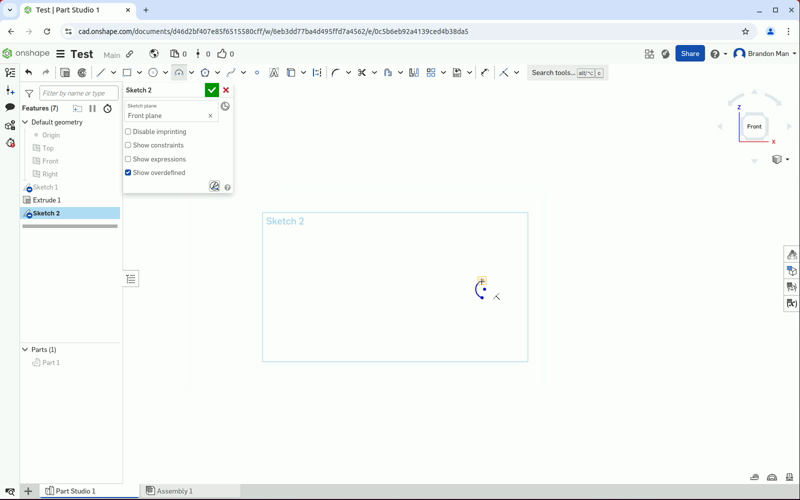
scroll(-6)
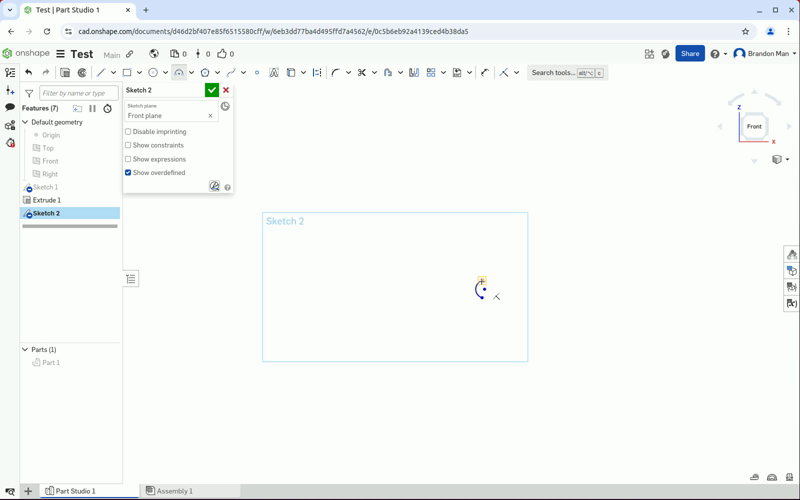
scroll(-6)
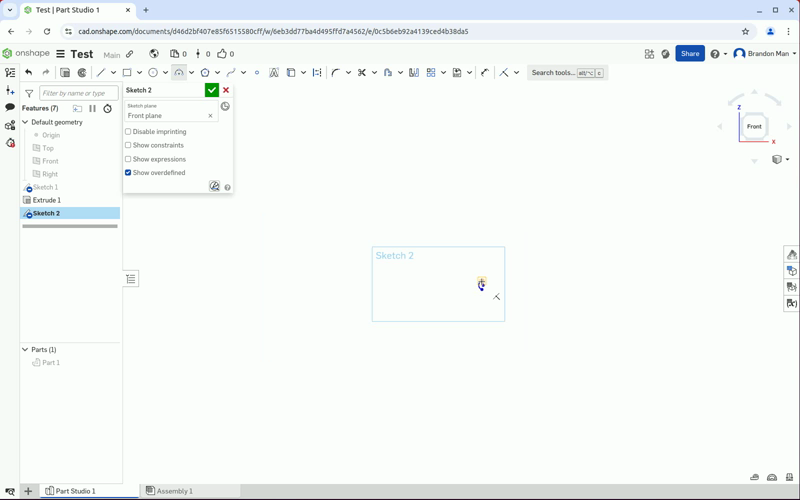
scroll(-6)
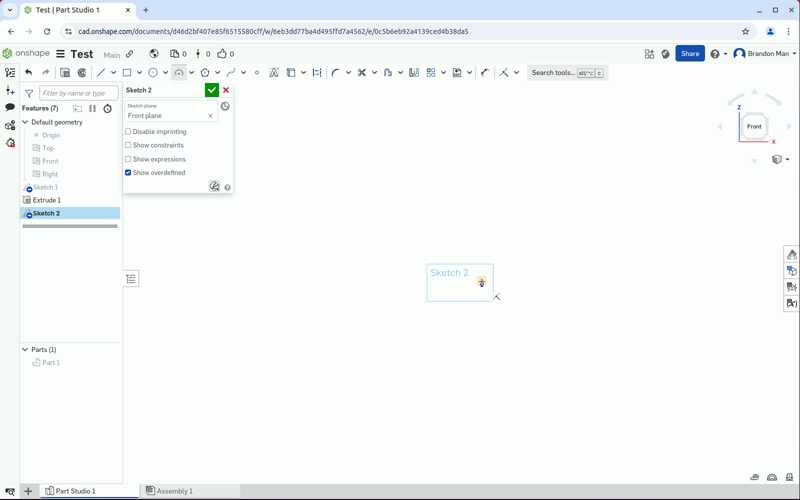
mouse_move(481, 285)
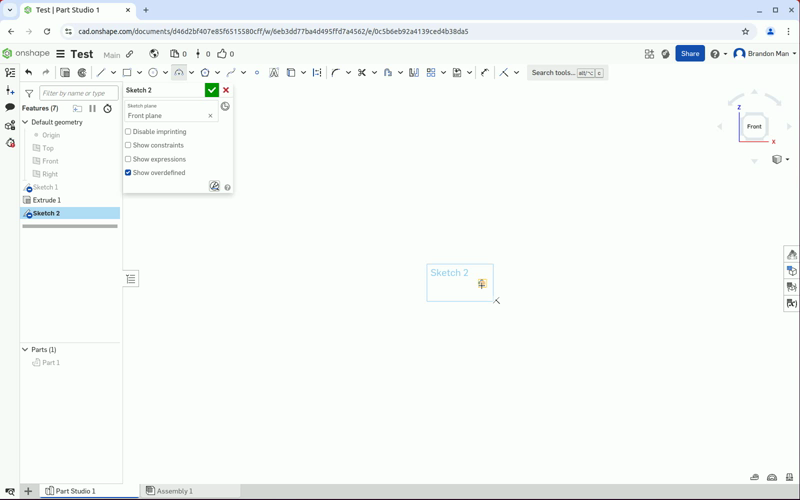
scroll(6)
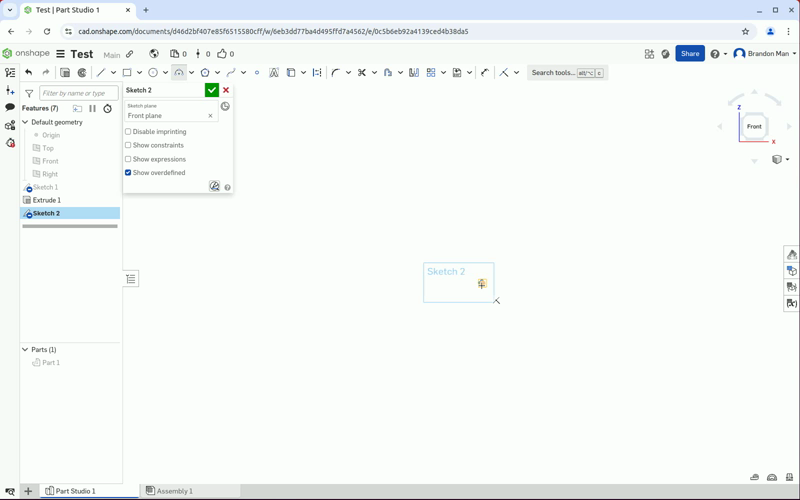
scroll(6)
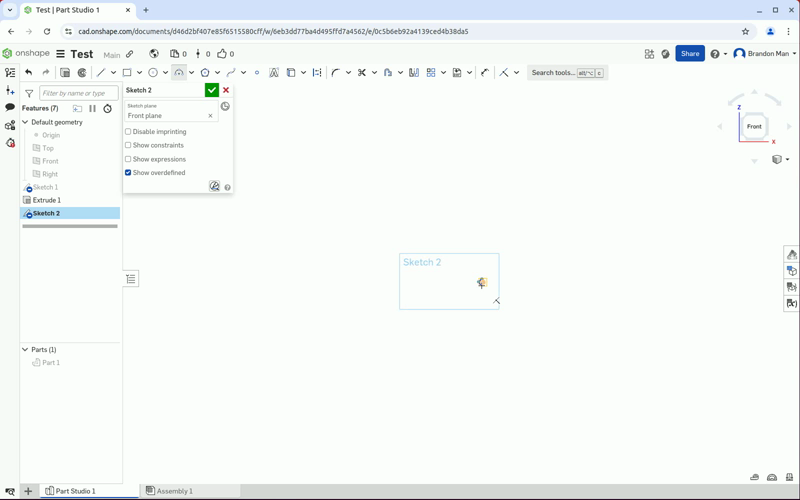
scroll(6)
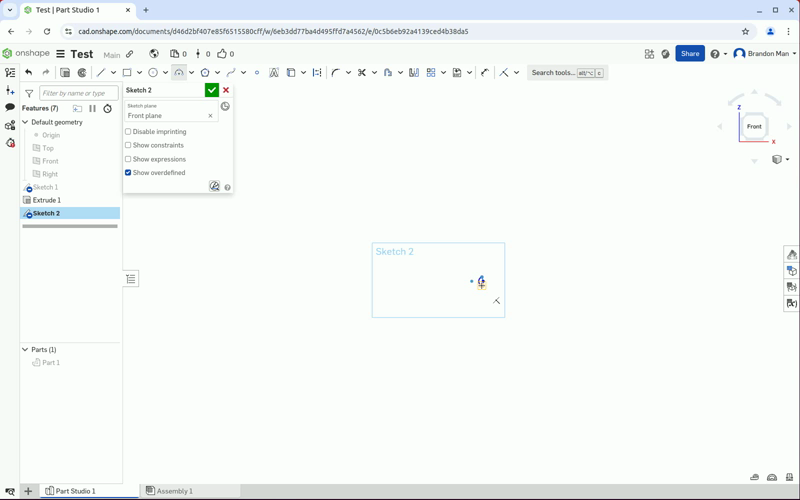
scroll(6)
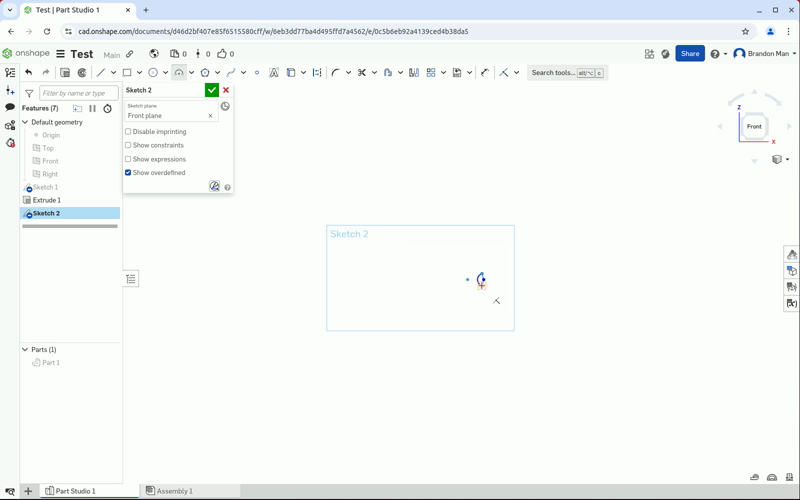
scroll(6)
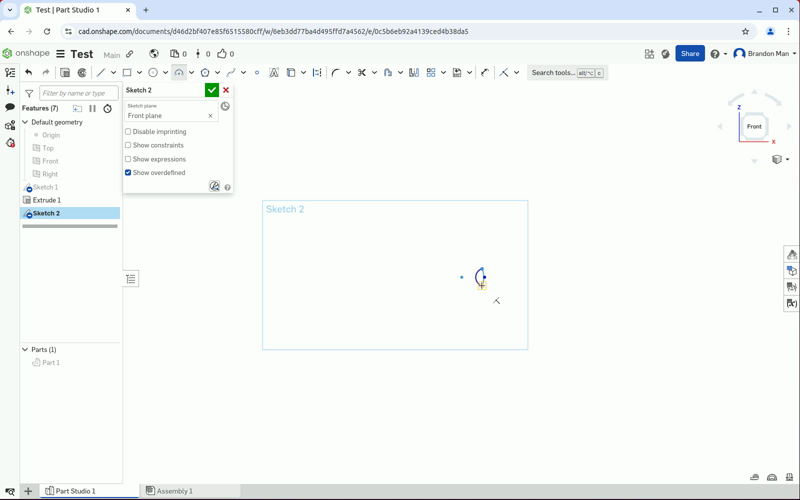
scroll(6)
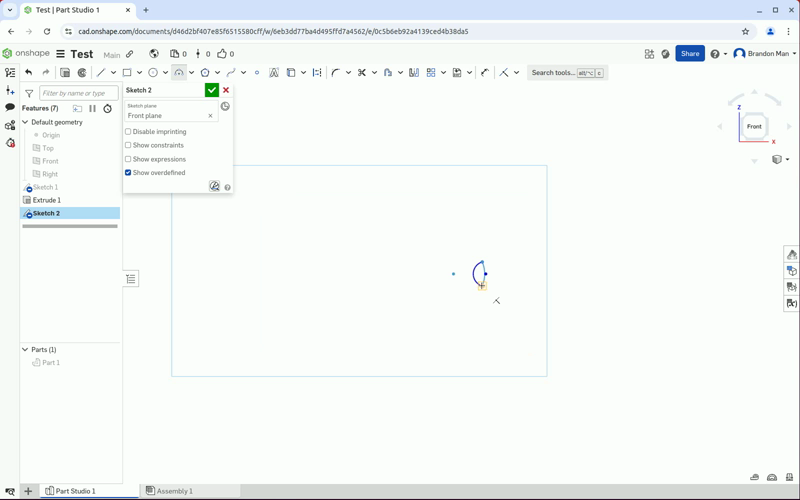
scroll(6)
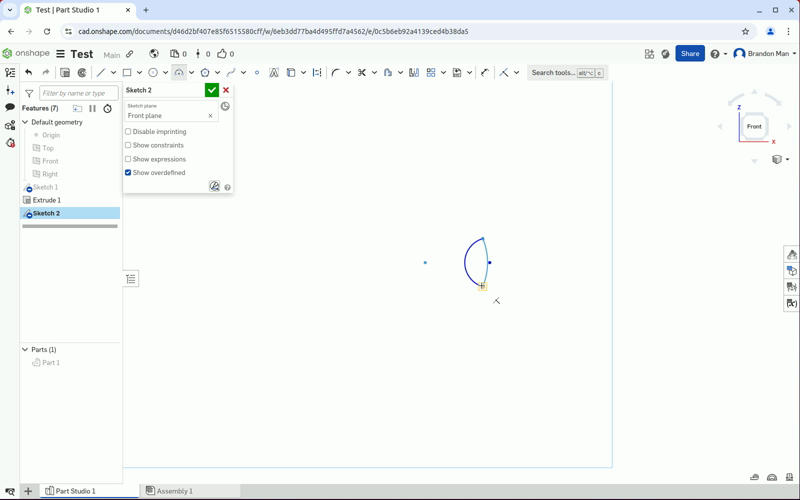
click(481, 285)
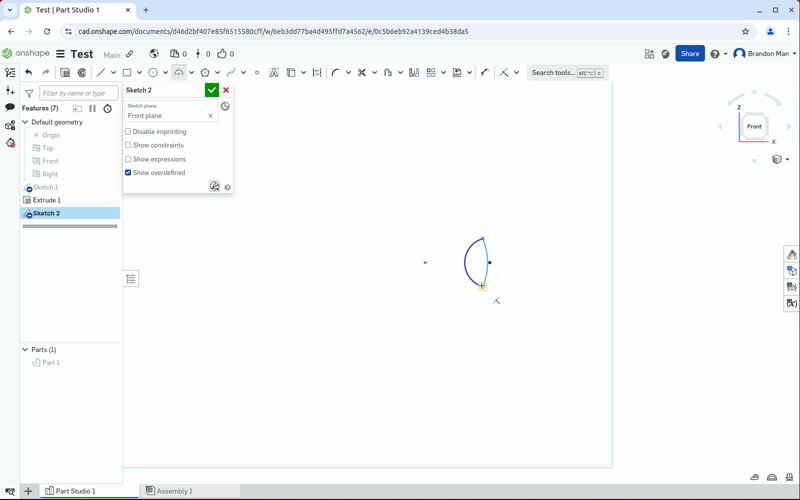
scroll(-6)
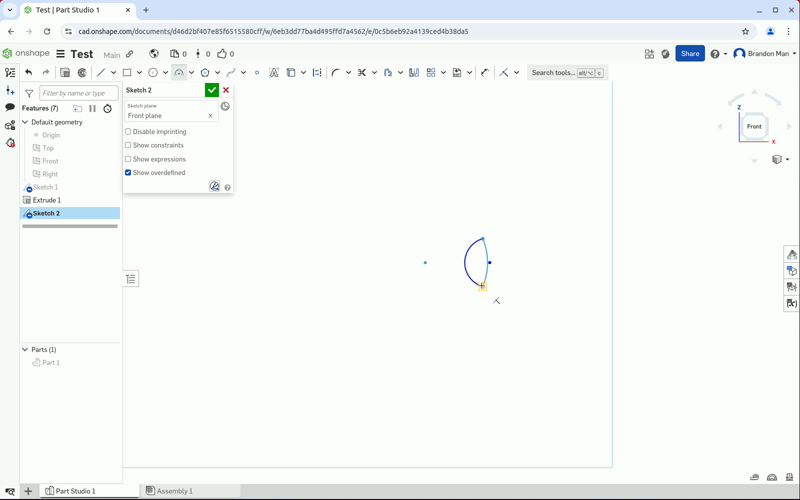
scroll(-6)
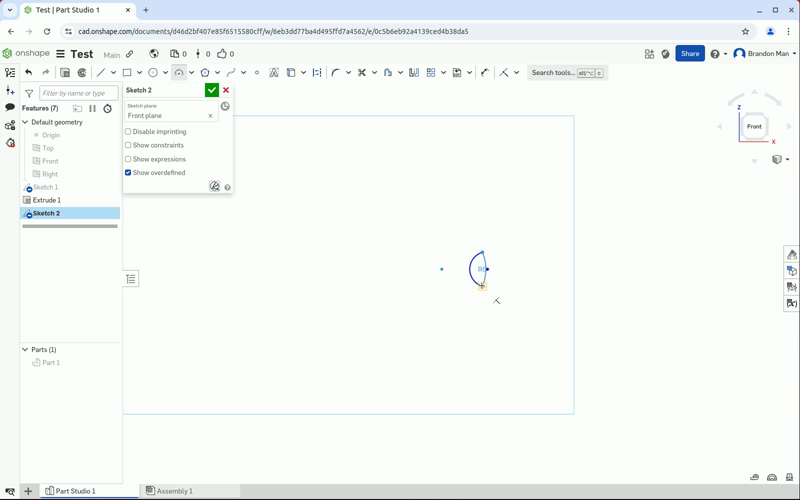
scroll(-6)
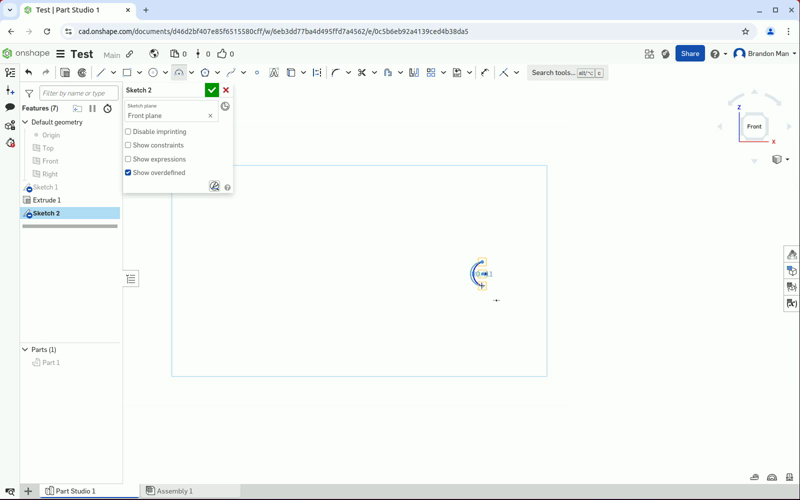
scroll(-6)
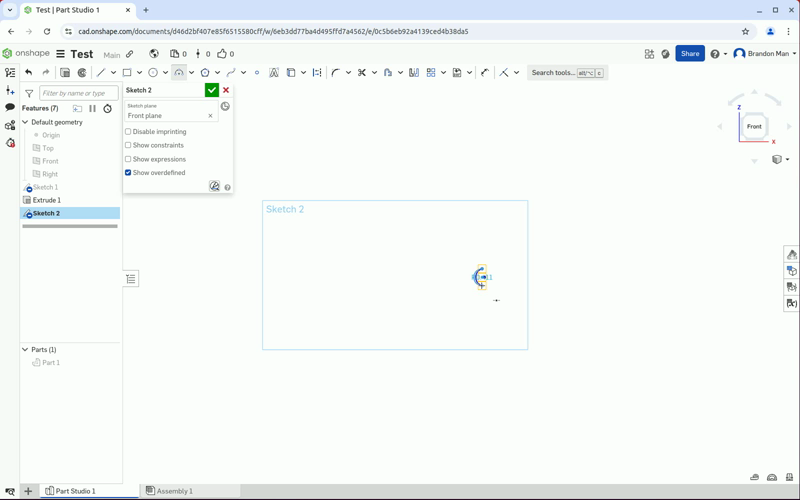
scroll(-6)
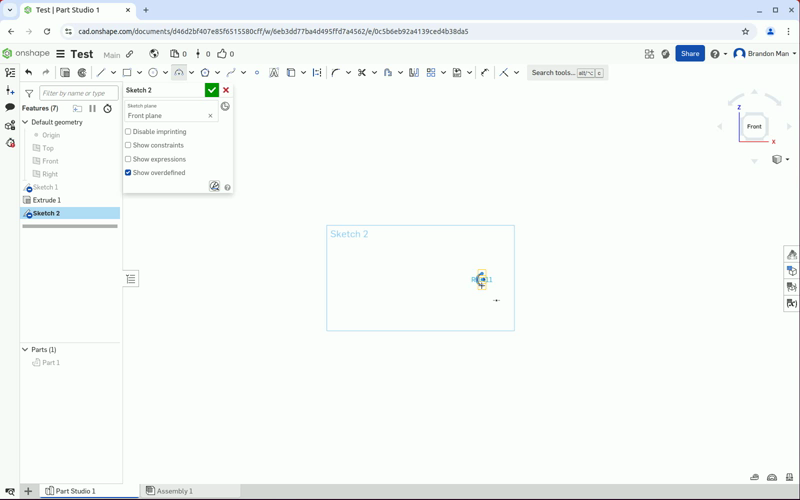
scroll(-6)
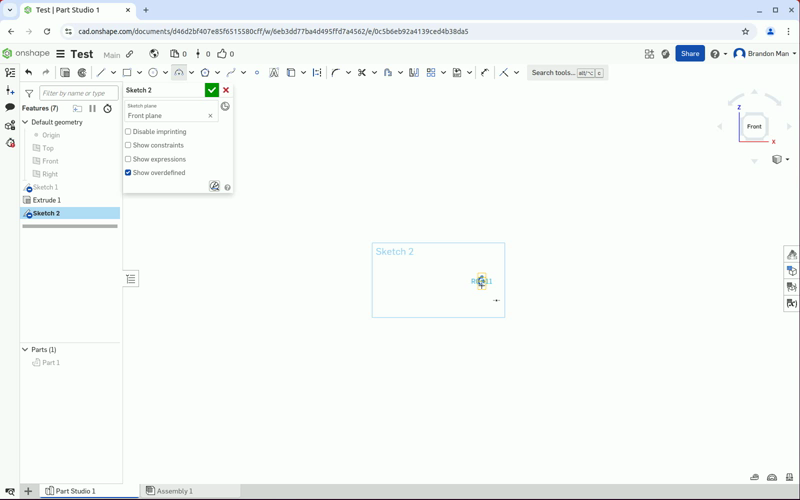
scroll(-6)
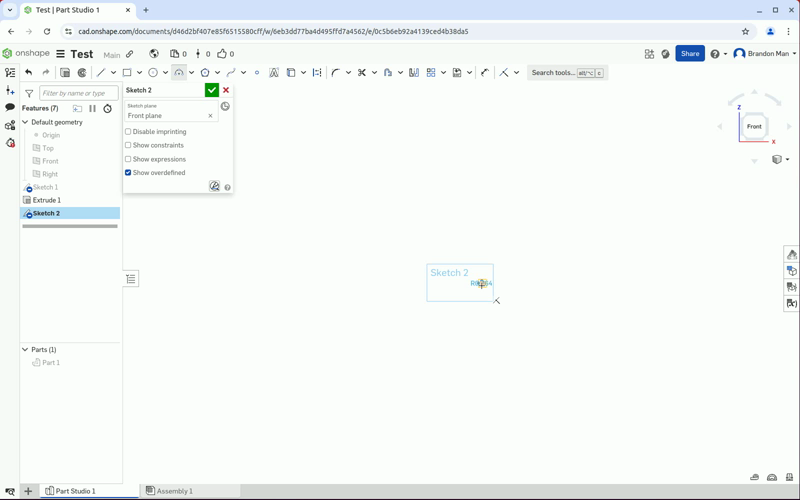
key_down(shift)
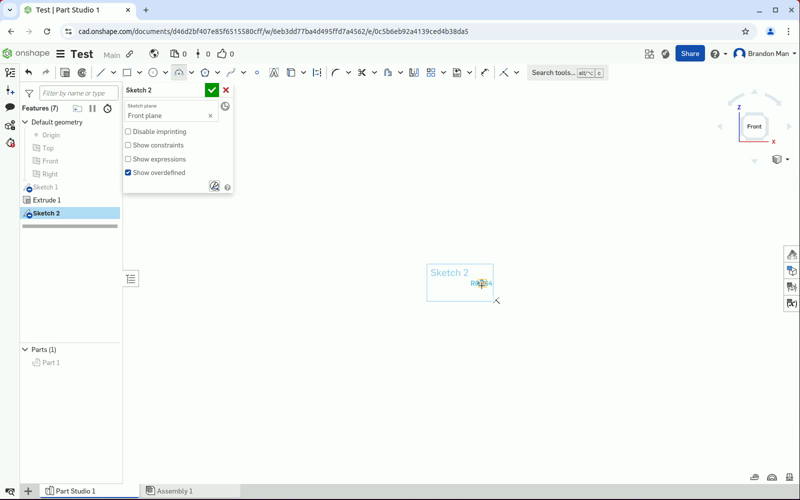
mouse_move(440, 283)
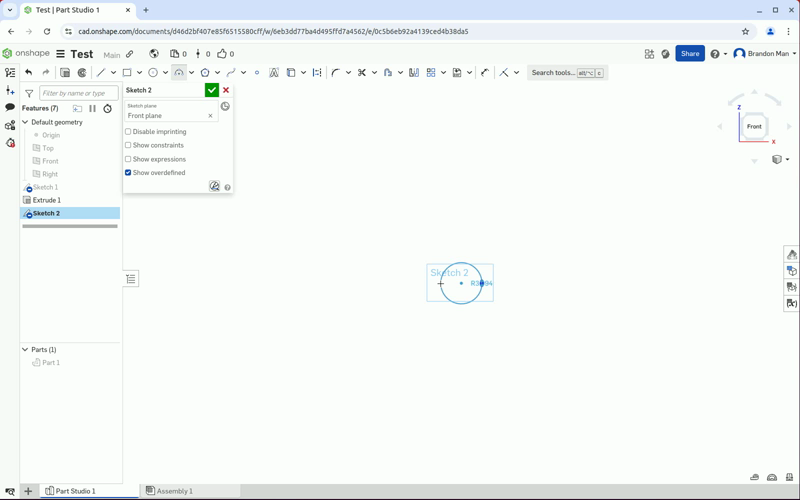
scroll(6)
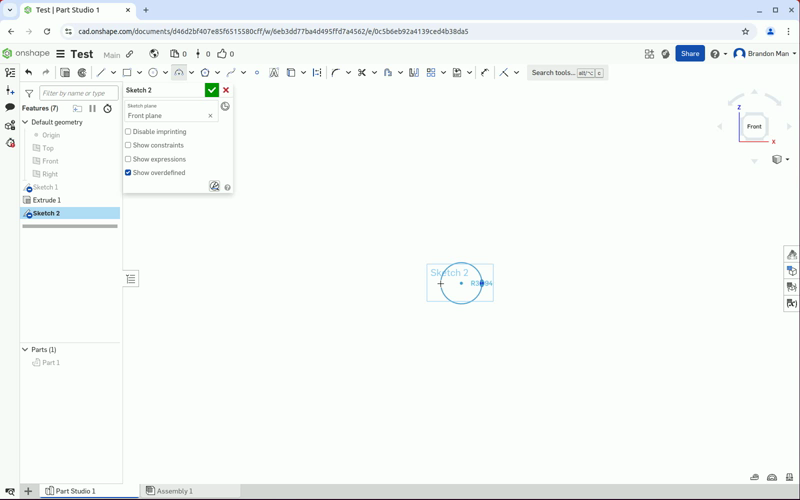
scroll(6)
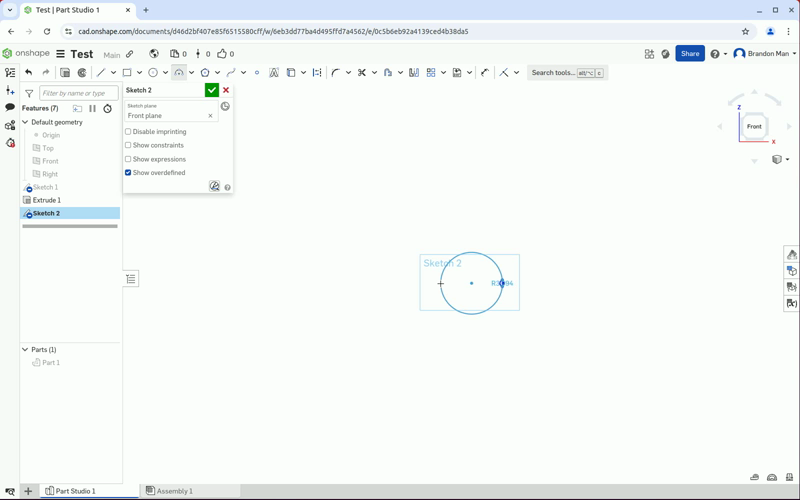
scroll(6)
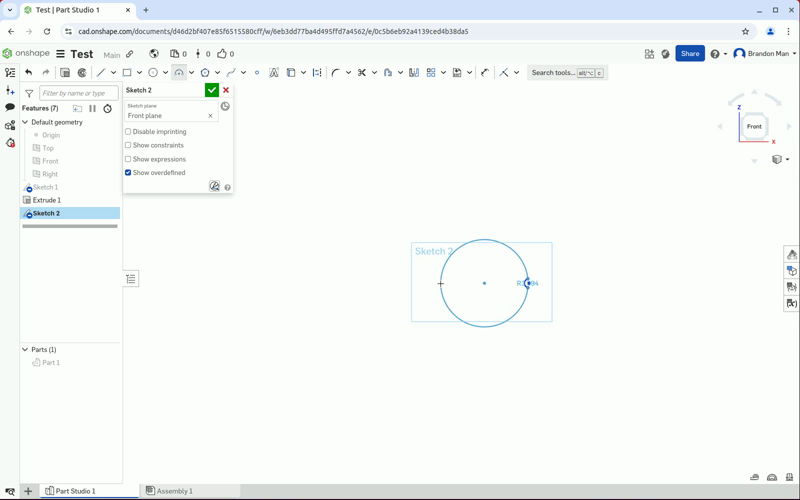
scroll(6)
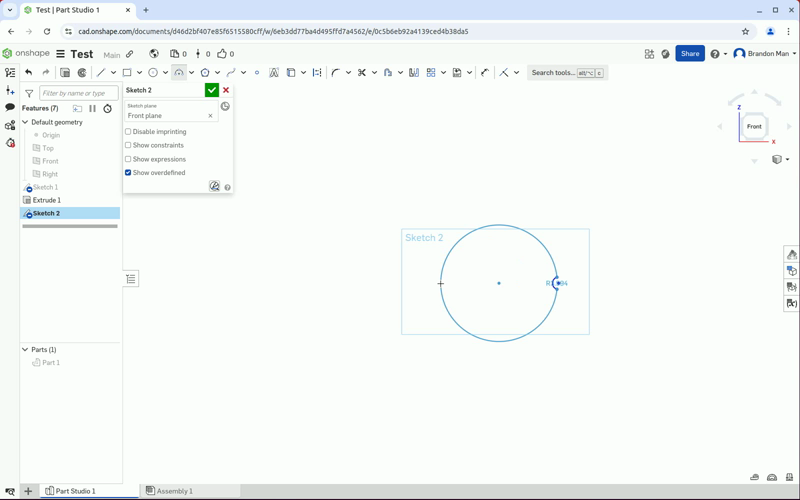
scroll(6)
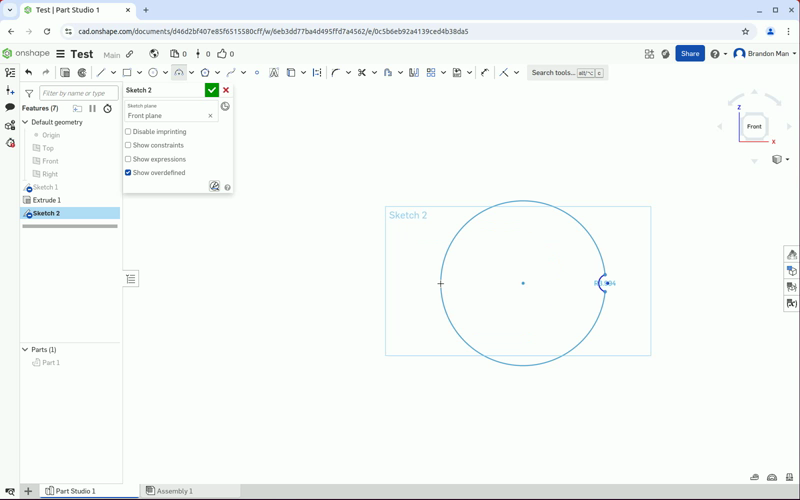
scroll(6)
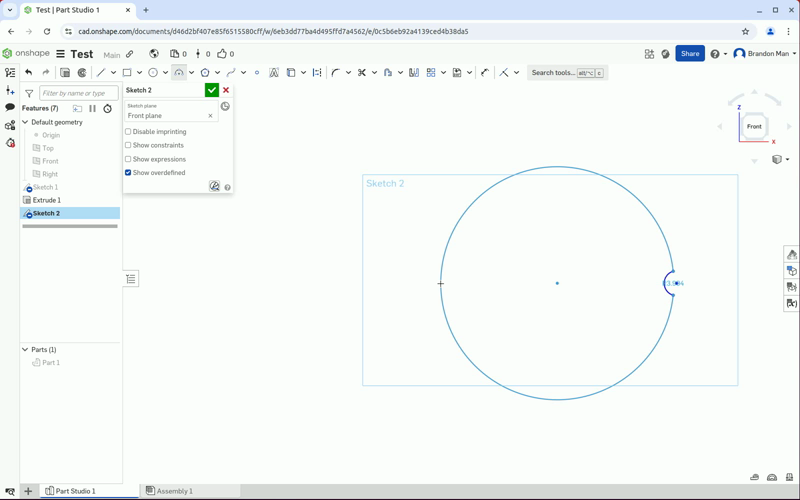
scroll(6)
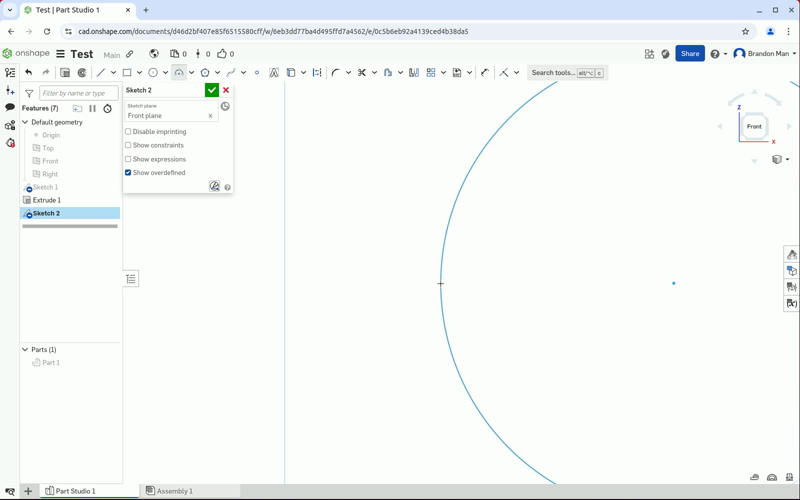
click(440, 283)
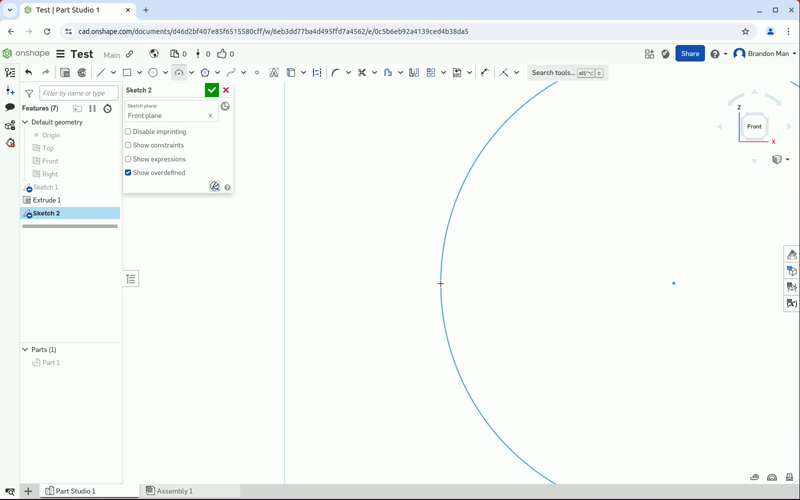
scroll(-6)
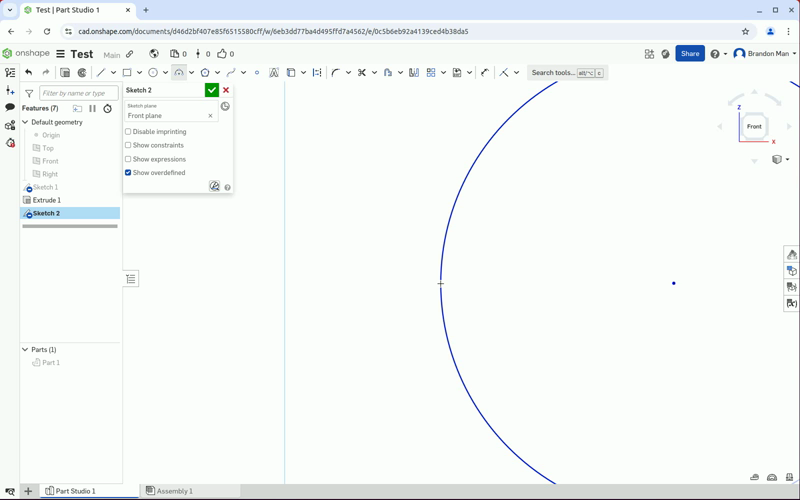
scroll(-6)
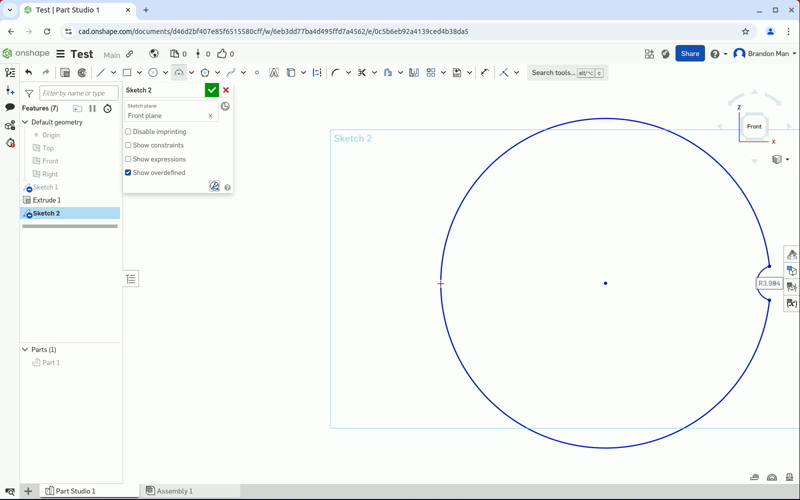
scroll(-6)
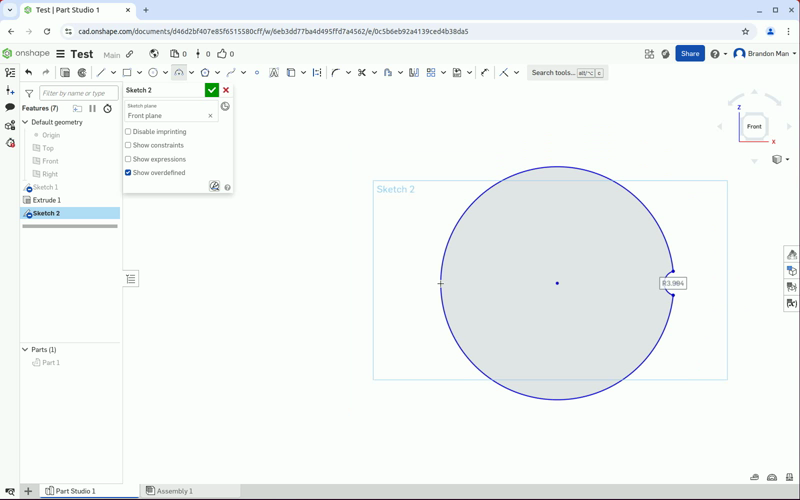
scroll(-6)
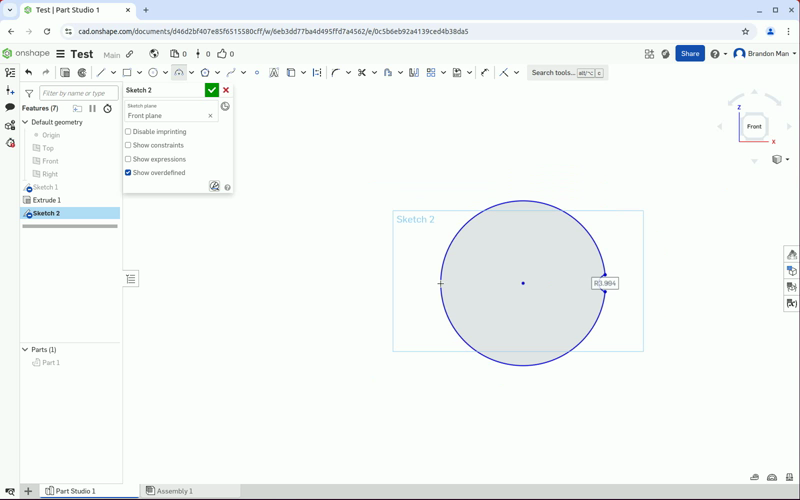
scroll(-6)
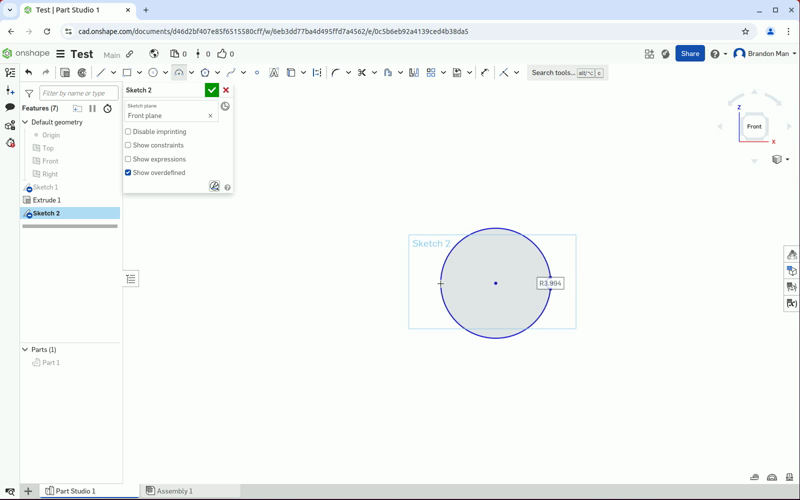
scroll(-6)
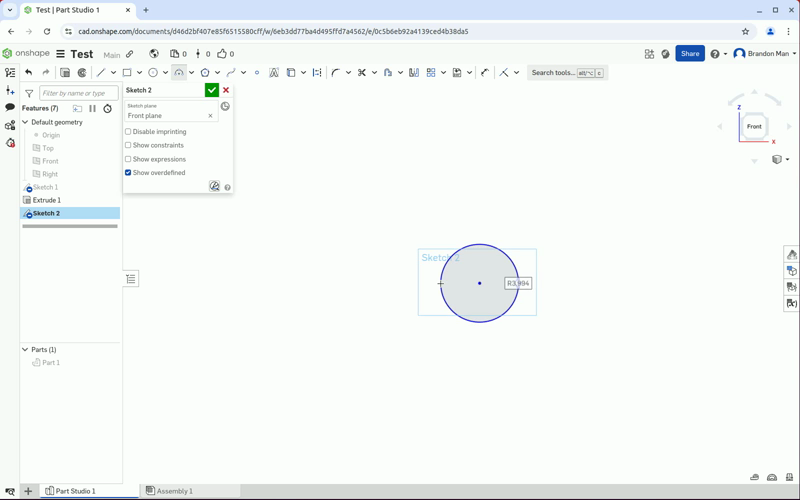
scroll(-6)
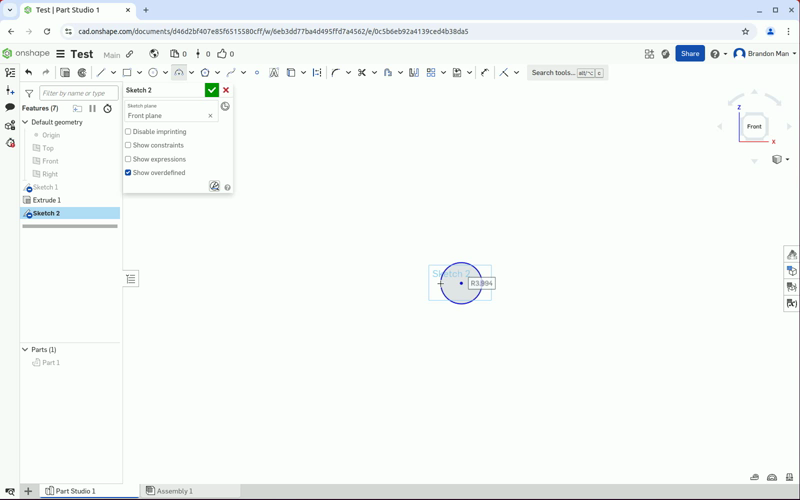
key_up(shift)
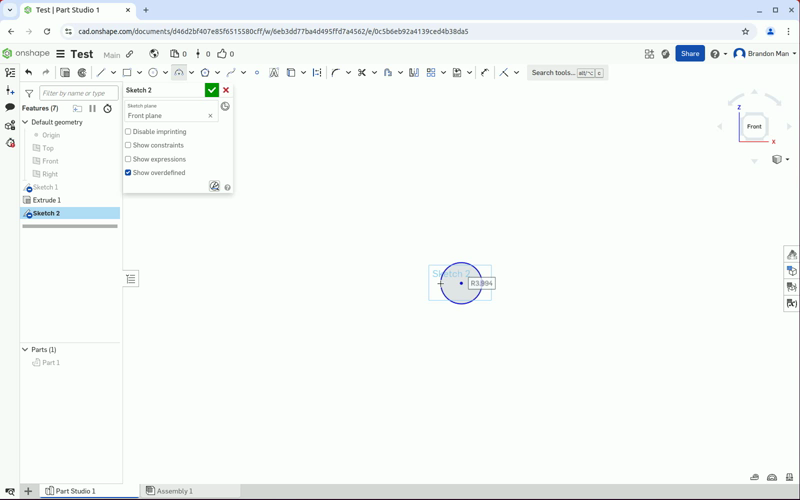
key(esc)
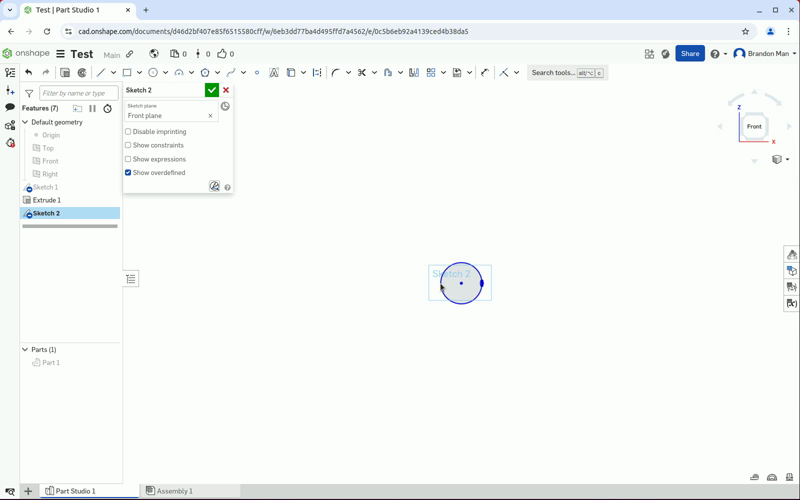
mouse_move(454, 294)
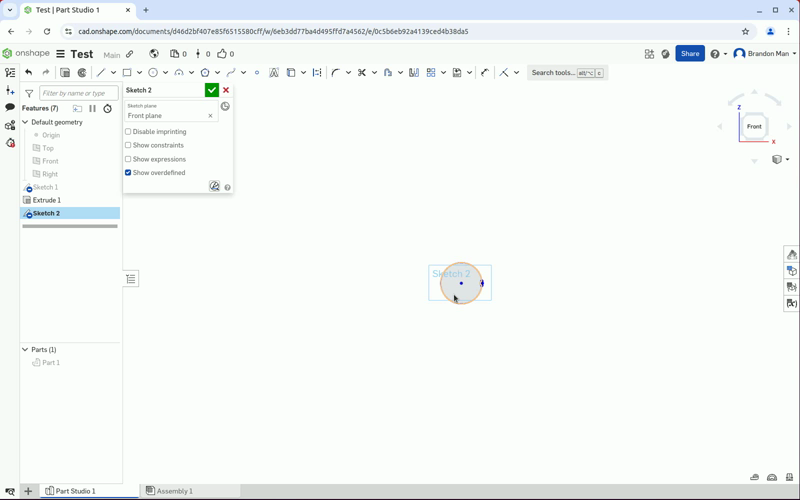
scroll(6)
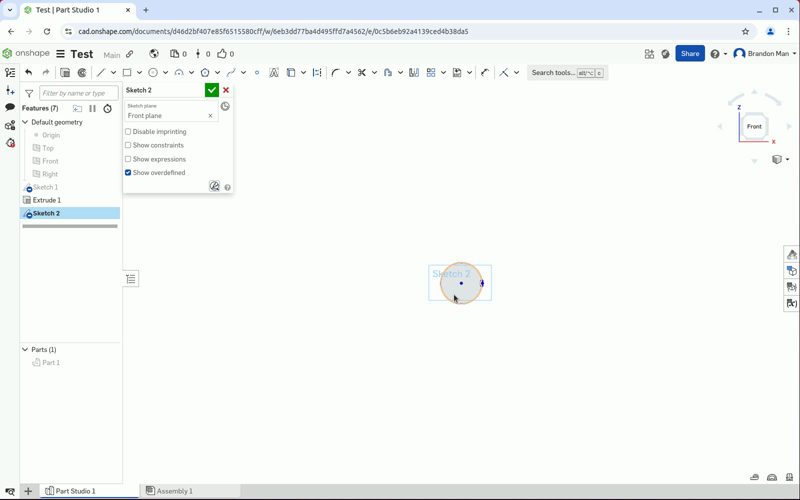
scroll(6)
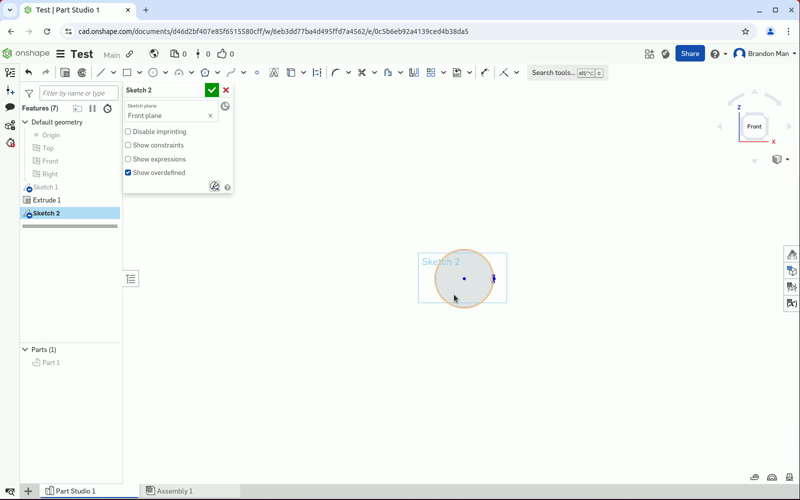
scroll(6)
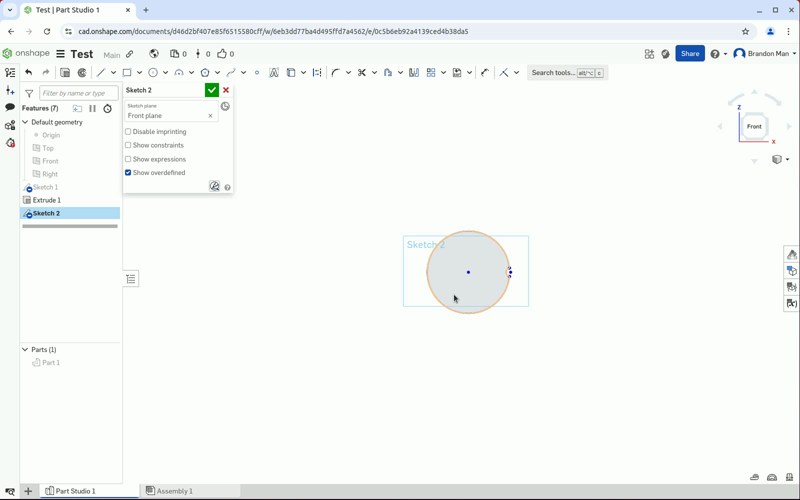
scroll(6)
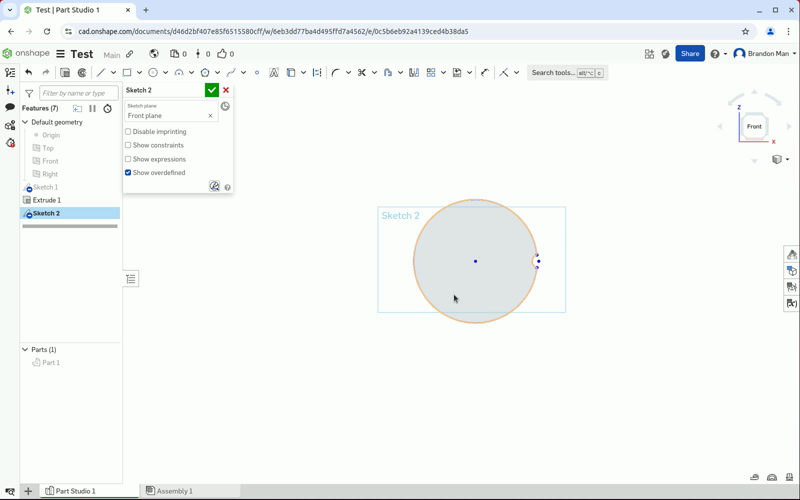
scroll(6)
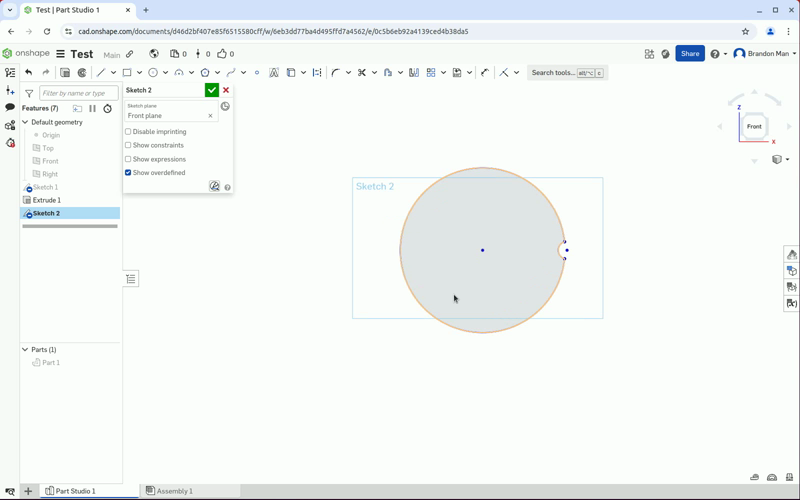
scroll(6)
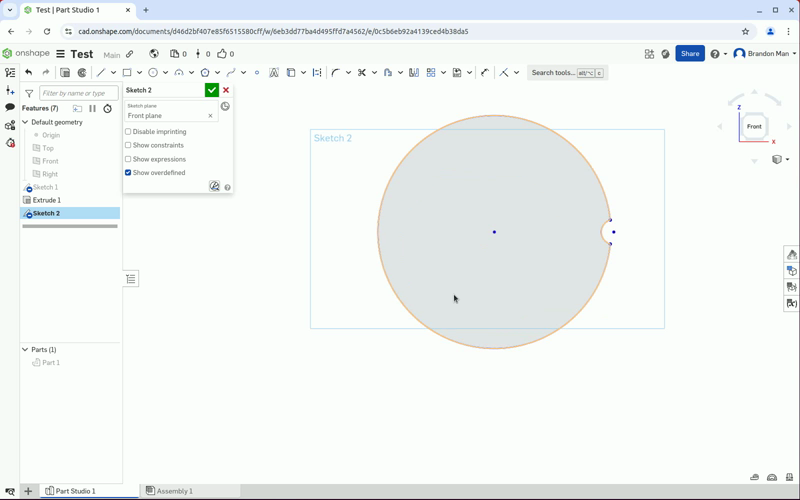
scroll(6)
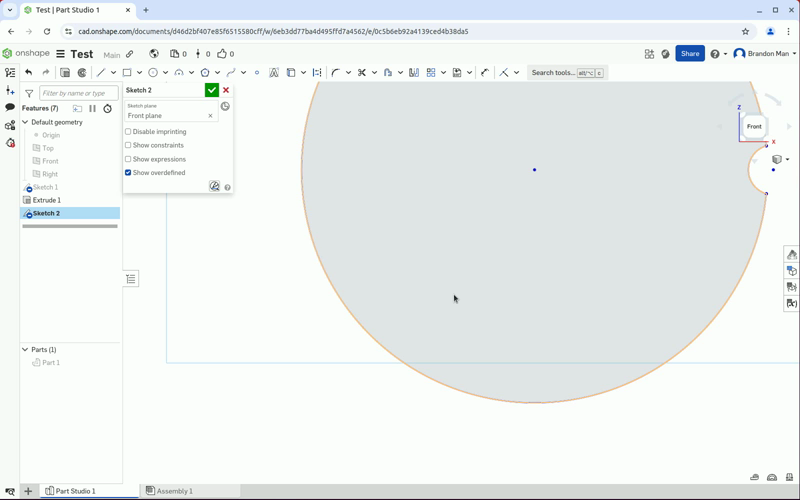
click(454, 294)
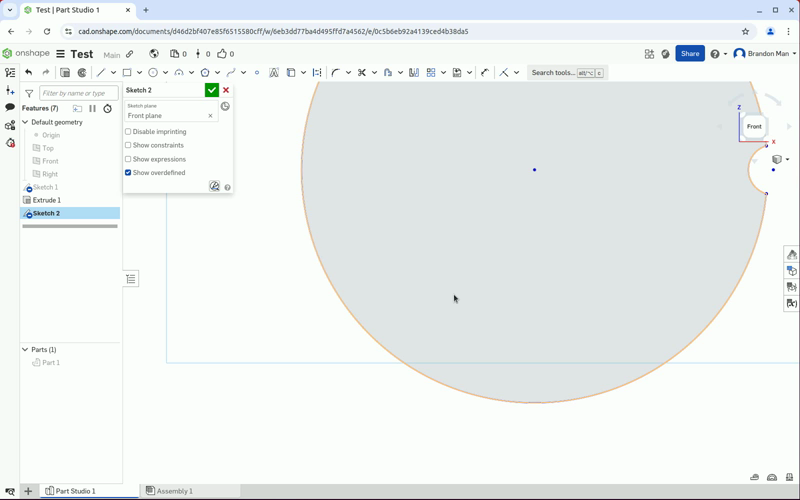
scroll(-6)
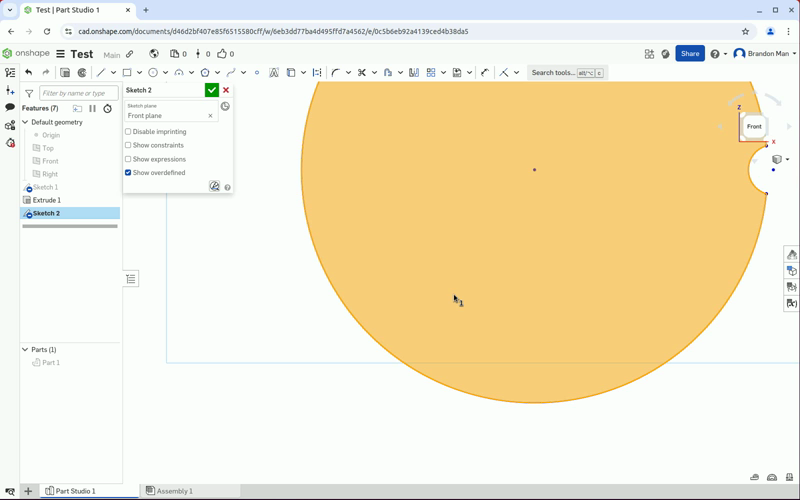
scroll(-6)
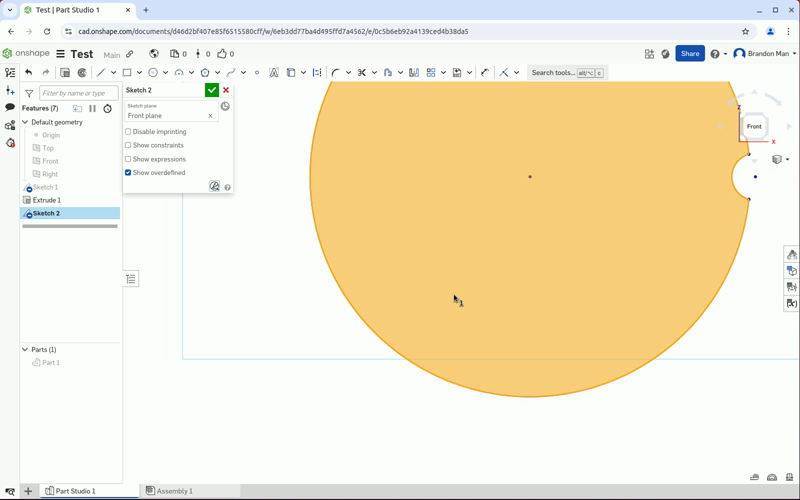
scroll(-6)
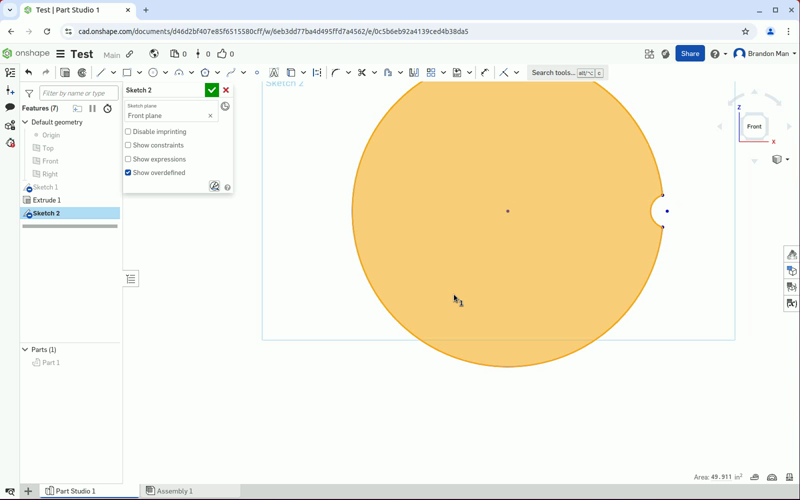
scroll(-6)
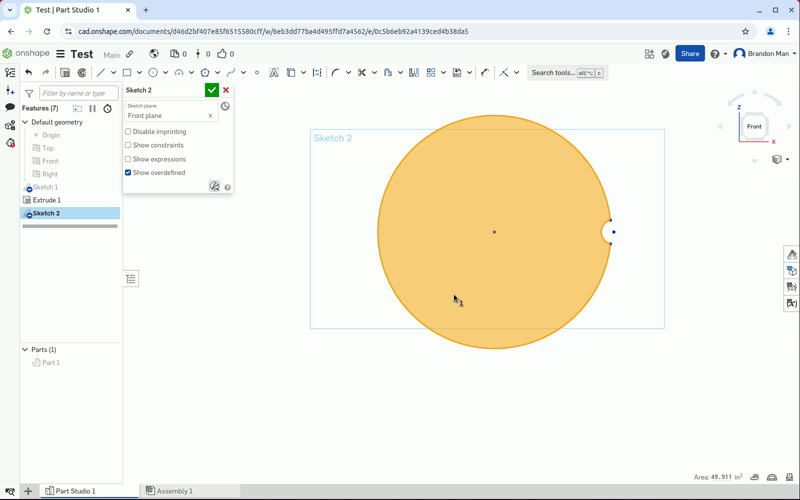
scroll(-6)
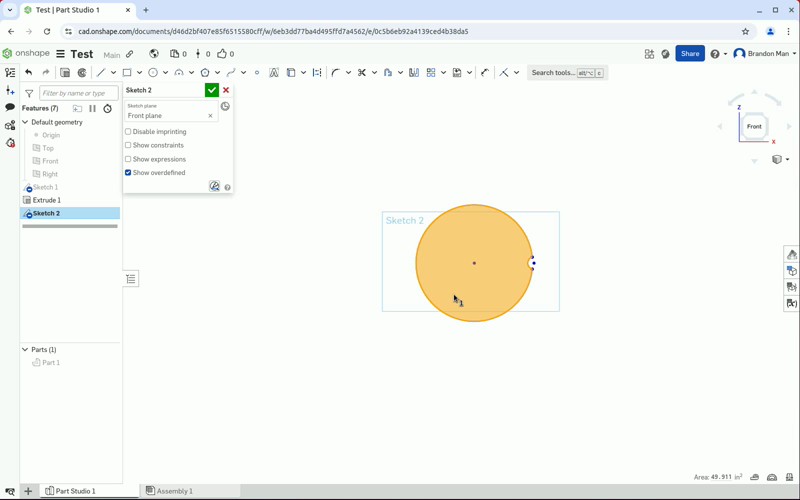
scroll(-6)
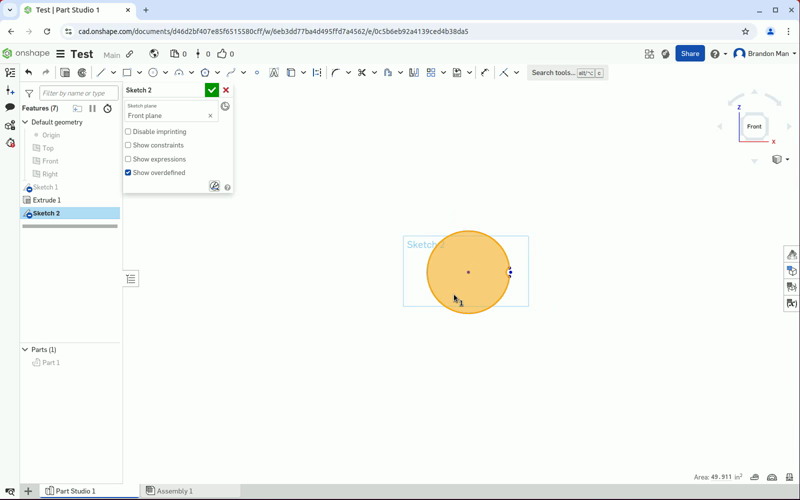
scroll(-6)
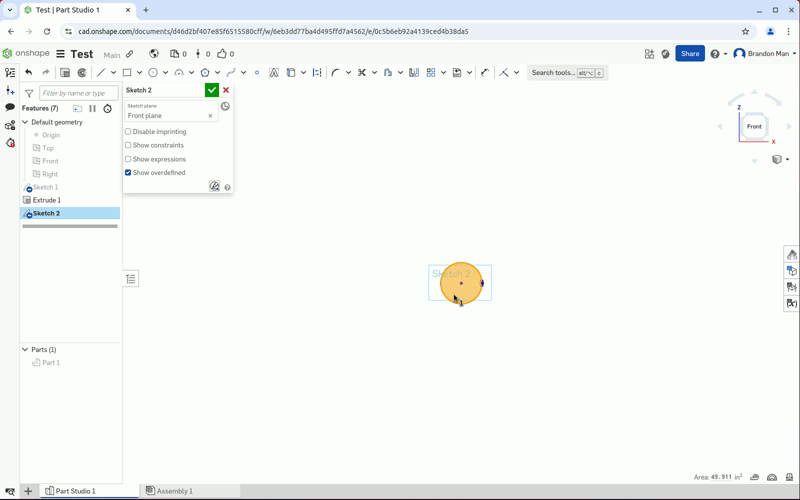
mouse_move(73, 352)
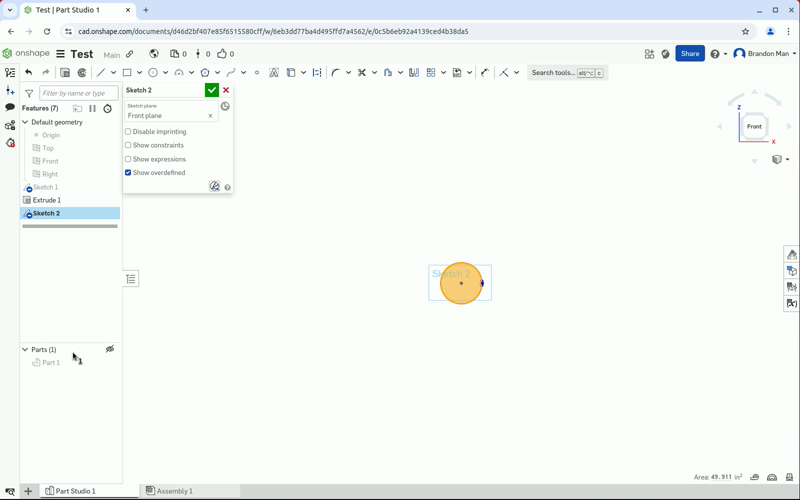
key(shift+y)
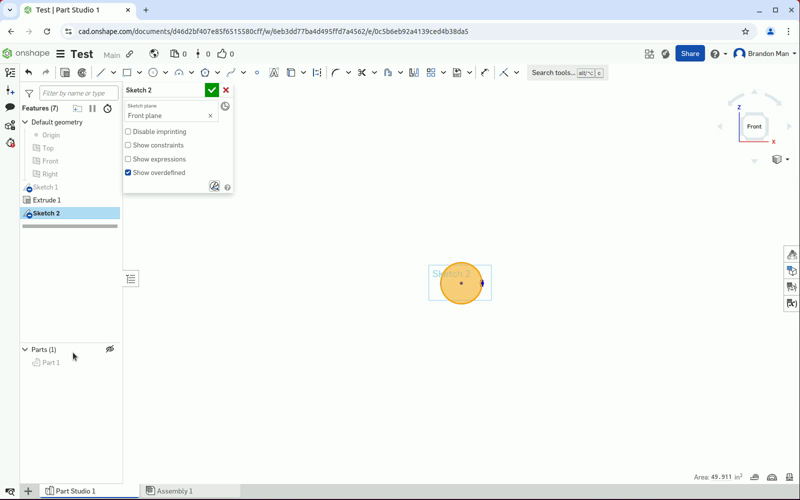
key(shift+e)
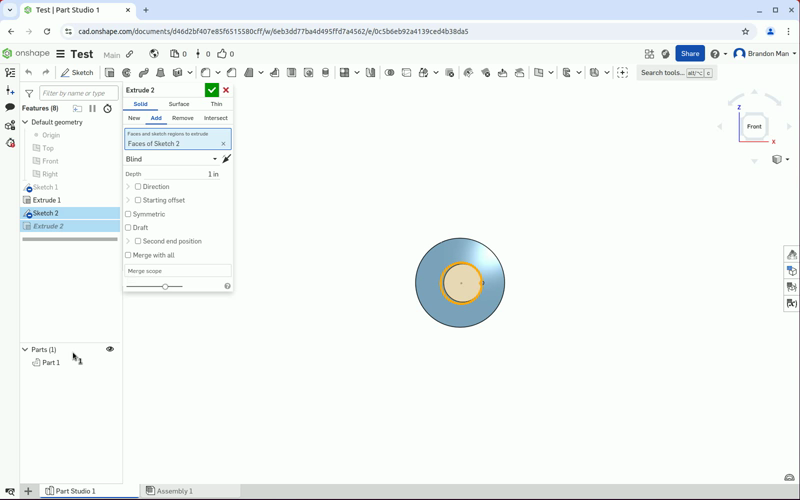
mouse_move(143, 106)
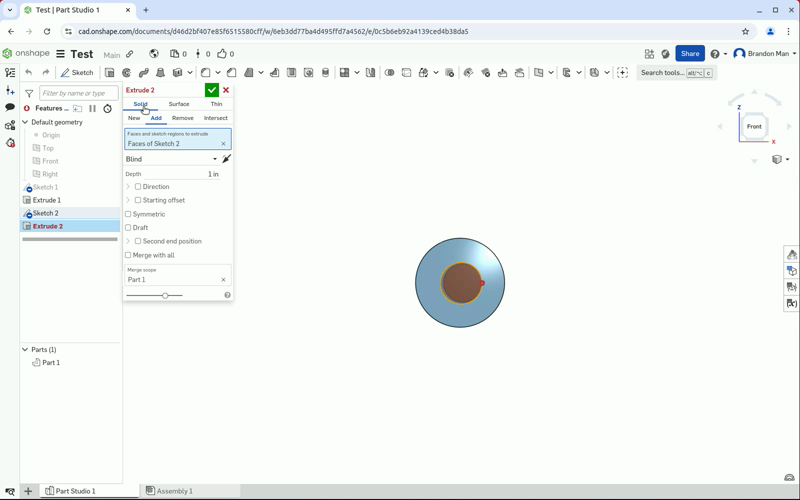
click(143, 106)
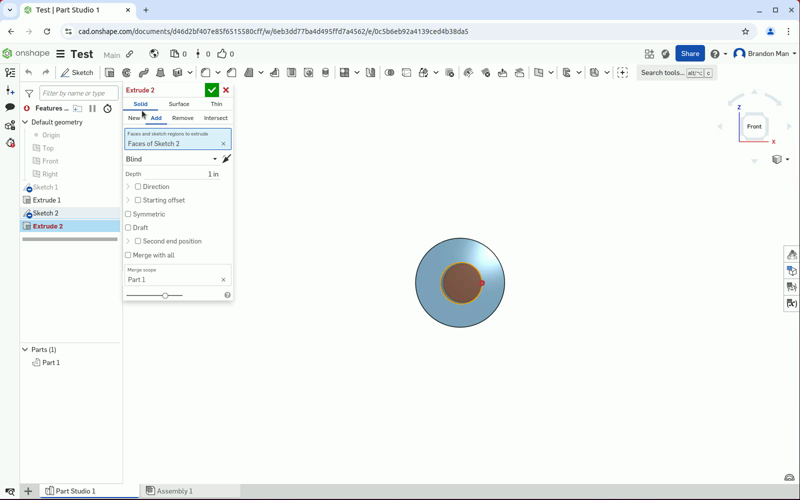
mouse_move(137, 120)
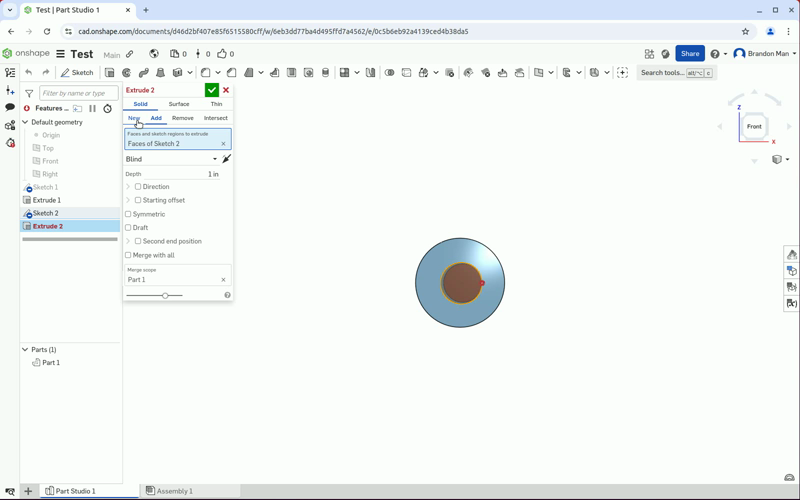
click(137, 120)
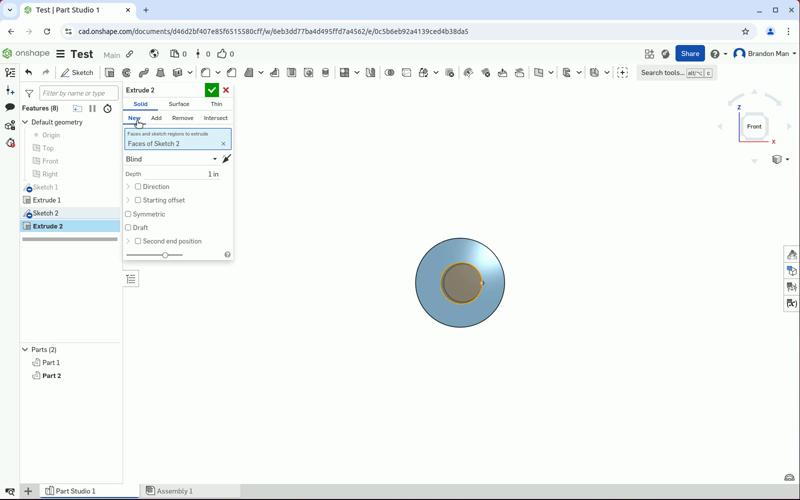
key(tab, 4)
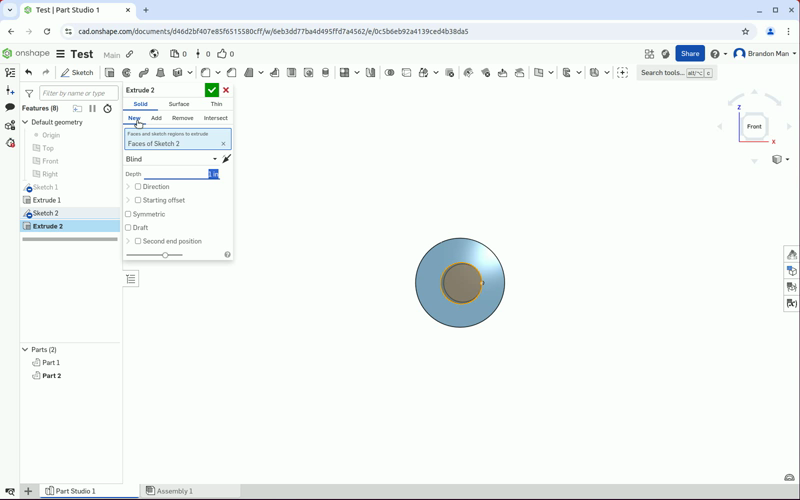
text(46.216)
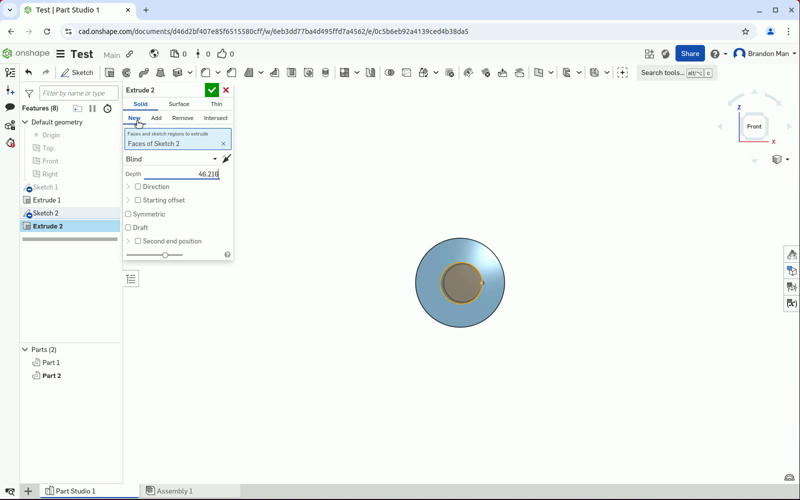
key(tab, 3)
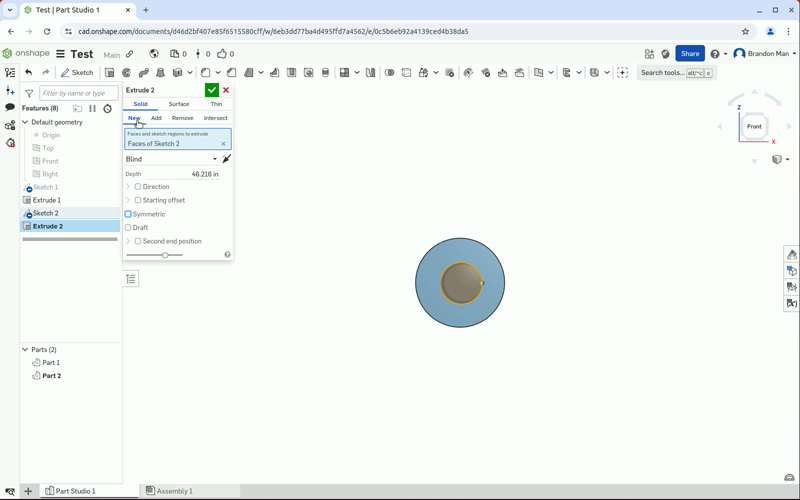
key(space)
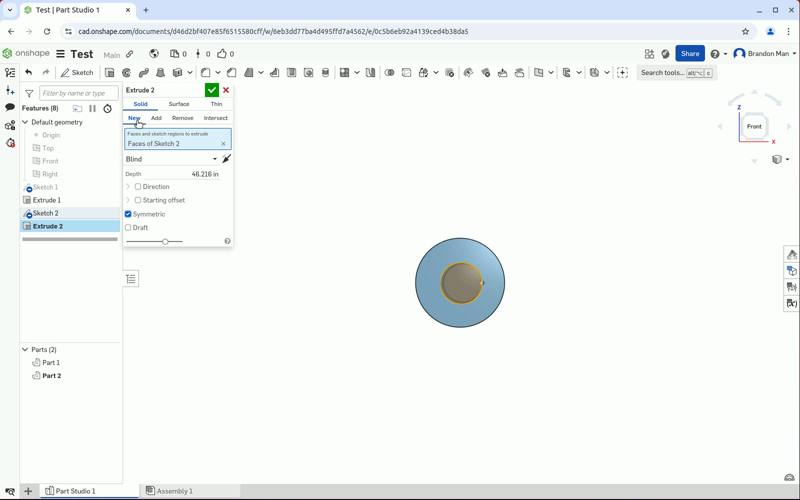
key(enter)
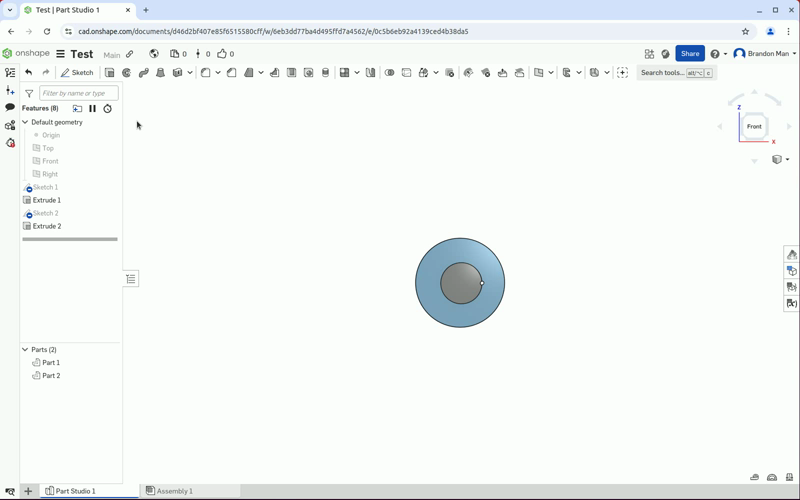
key(shift+h)
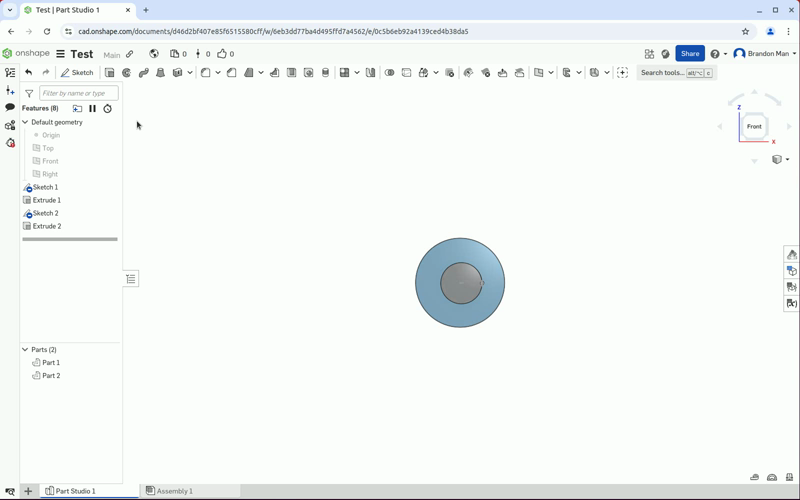
key(shift+h)
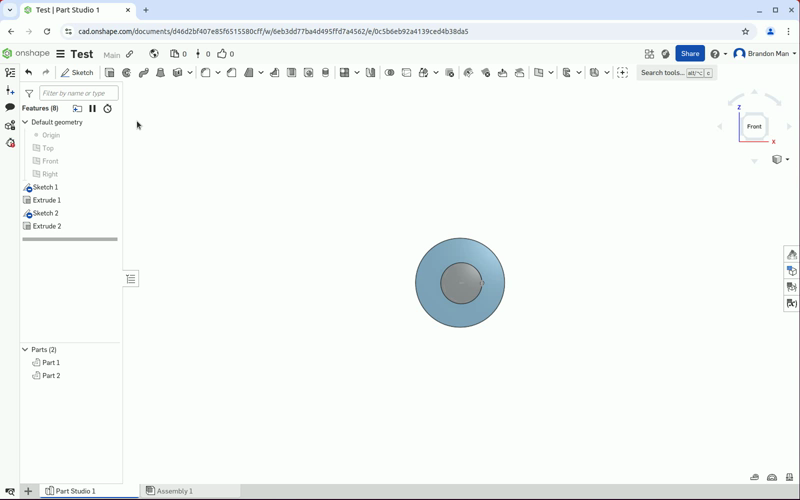
key(shift+7)
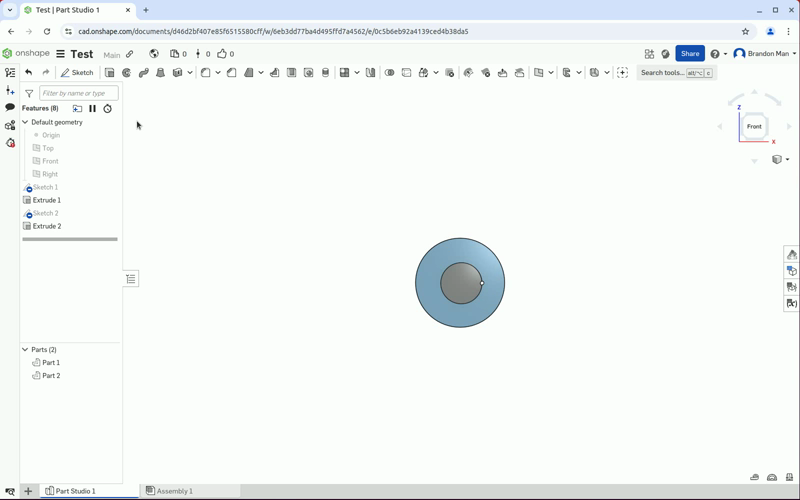
key(left, 2)
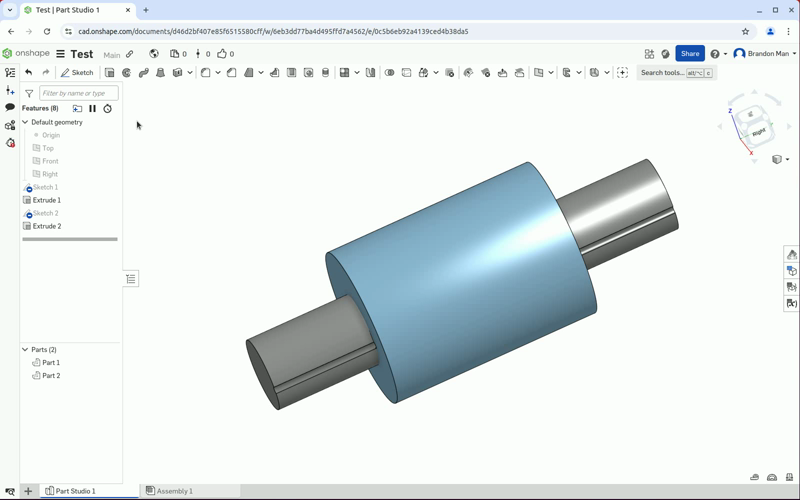
key(down, 2)
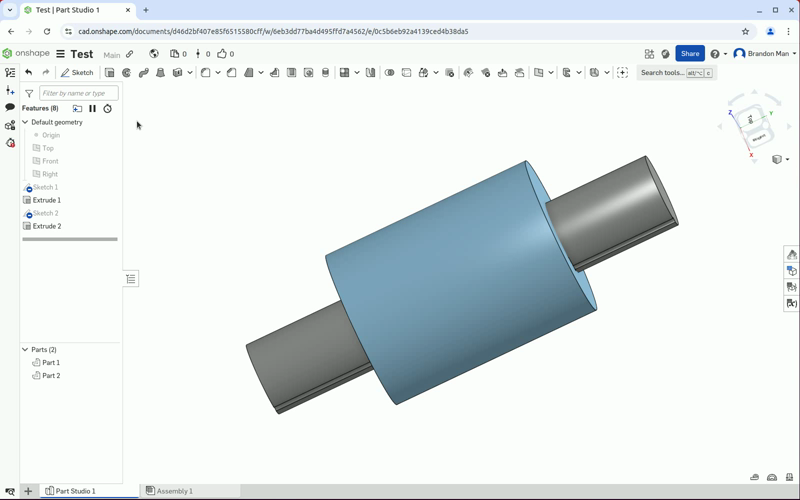
key(up, 2)
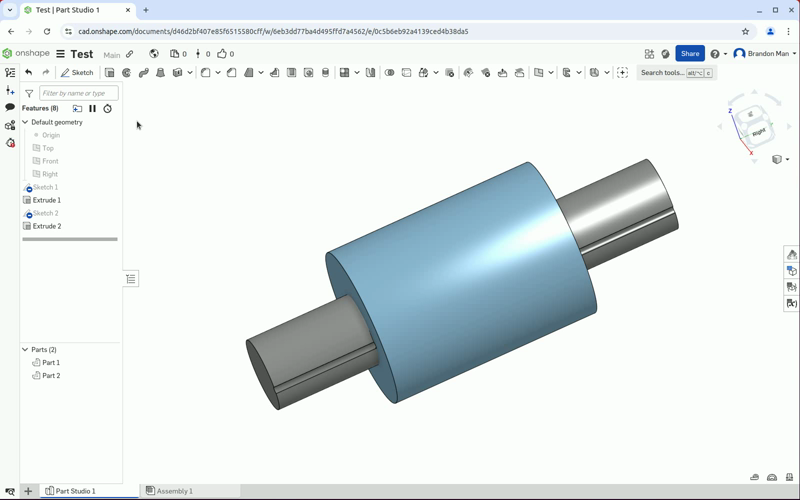
key(right, 2)
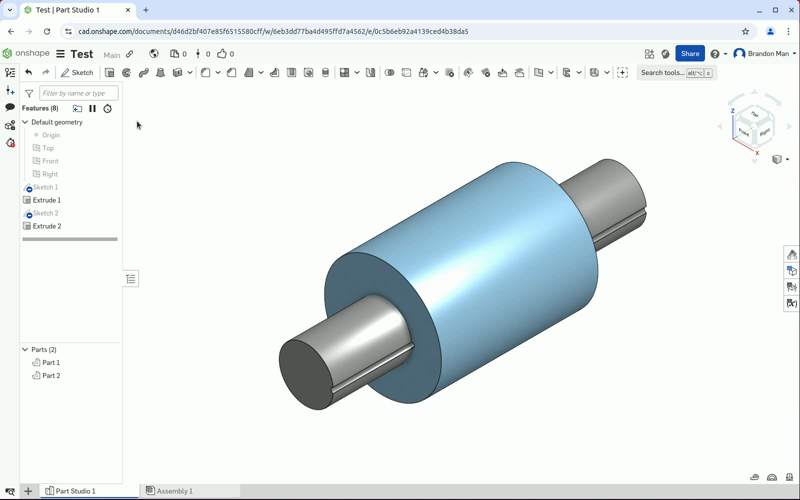
mouse_move(73, 189)
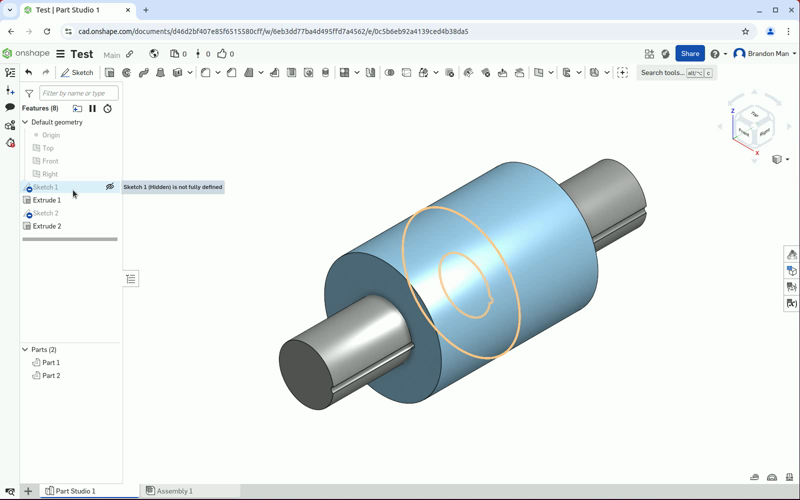
click(73, 189)